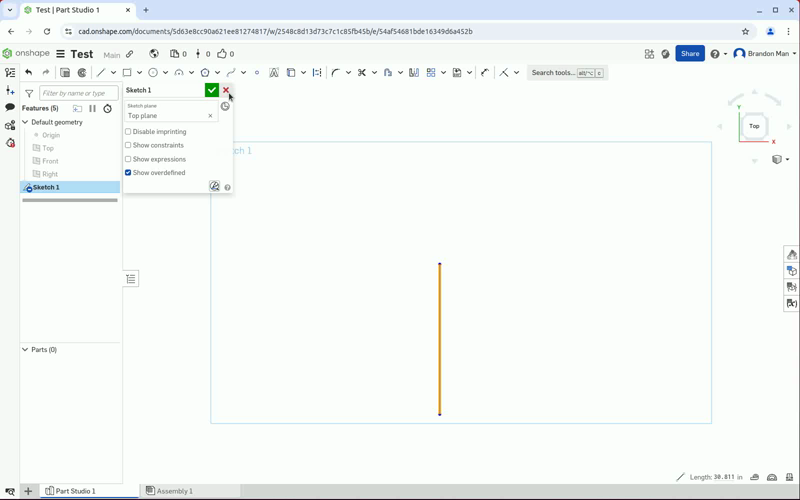
key(shift+h)
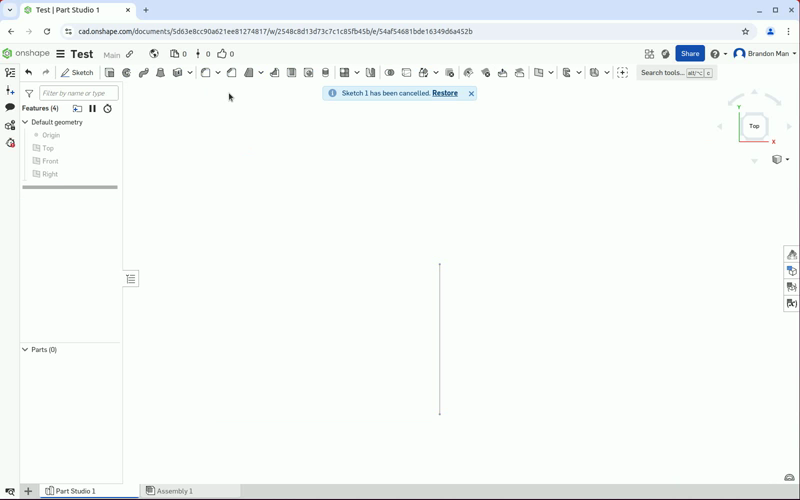
mouse_move(73, 352)
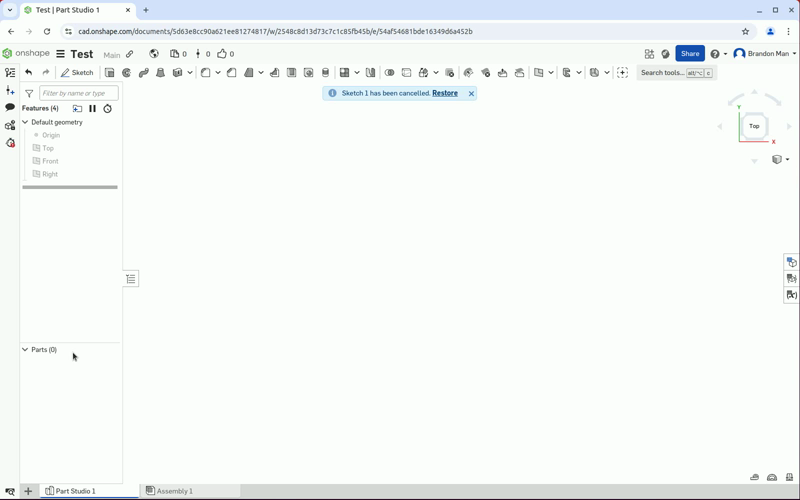
key(y)
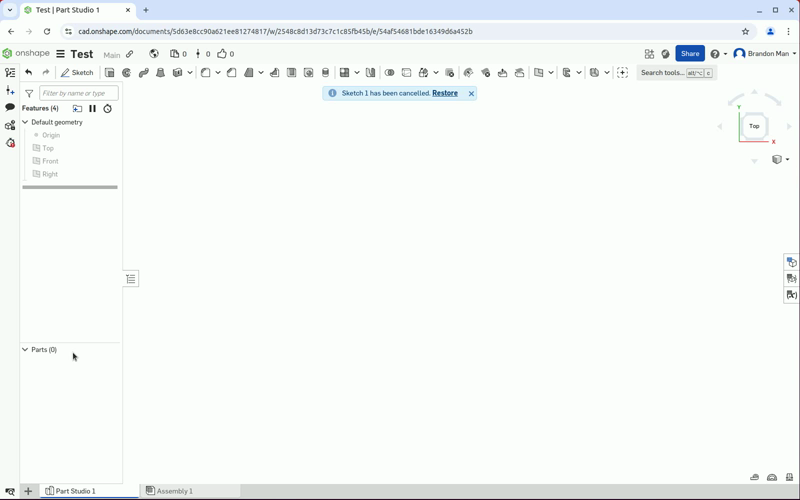
key(shift+p)
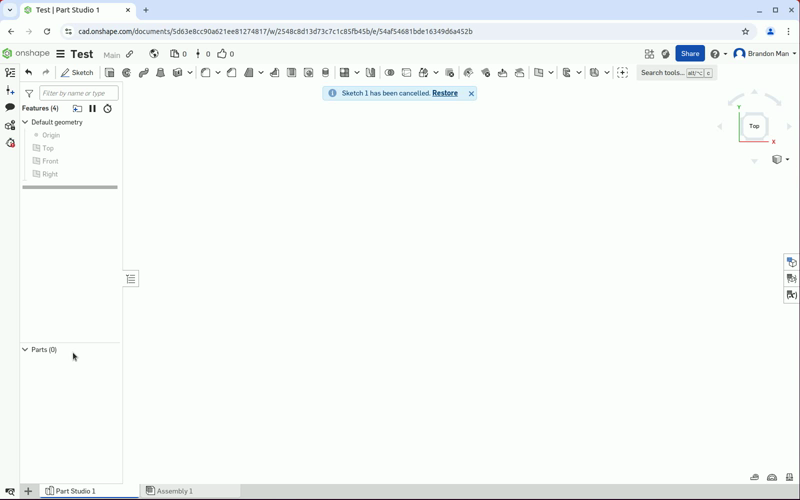
key(space)
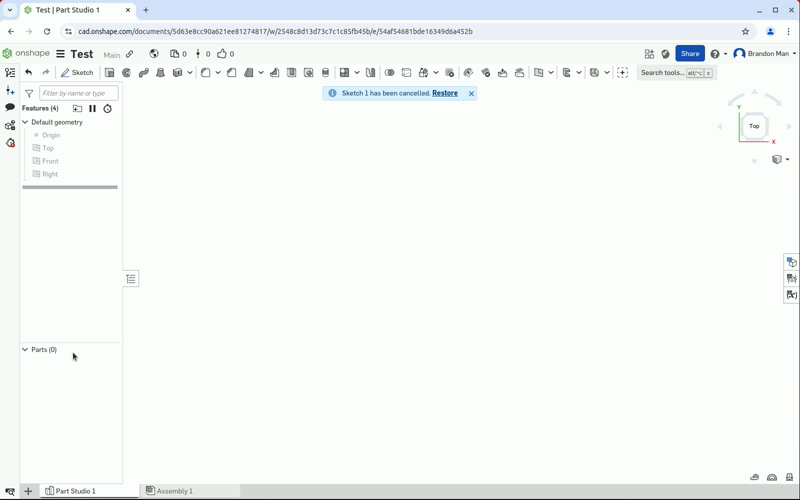
key_down(shift)
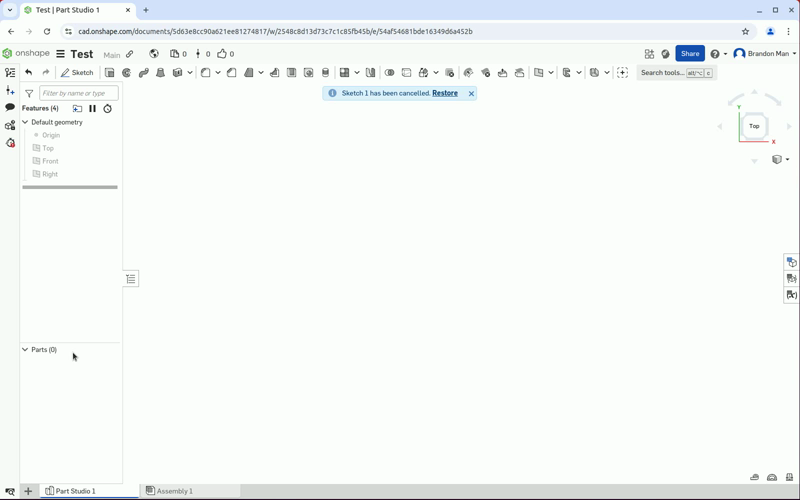
key(up)
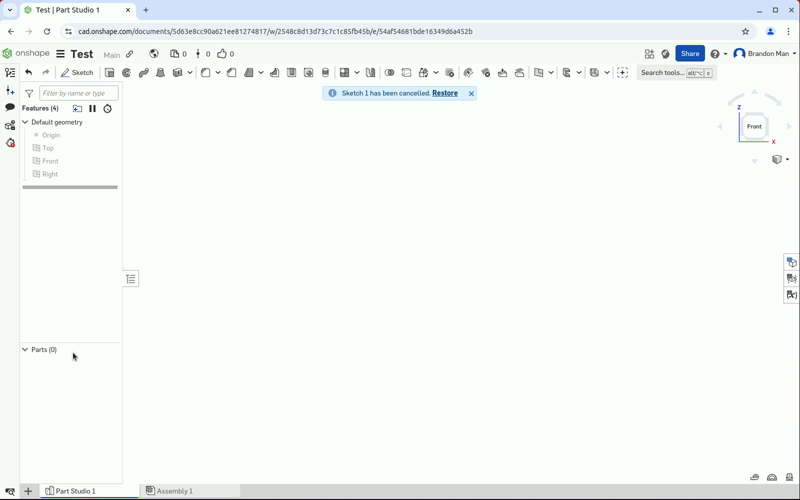
key_up(shift)
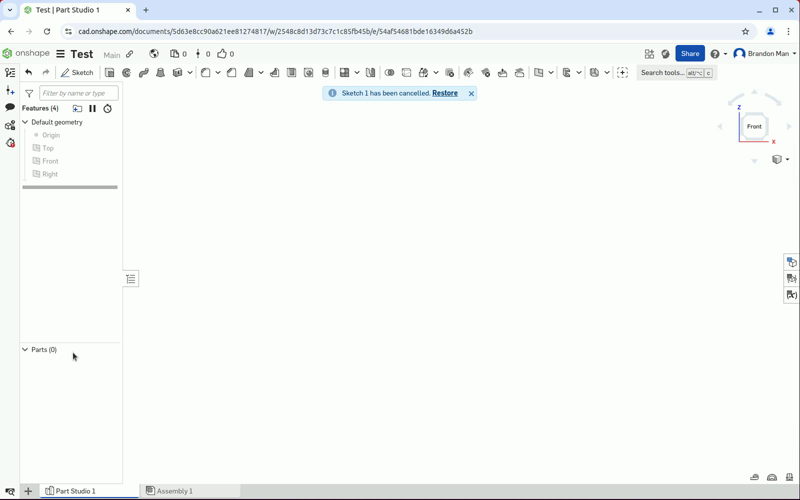
key(space)
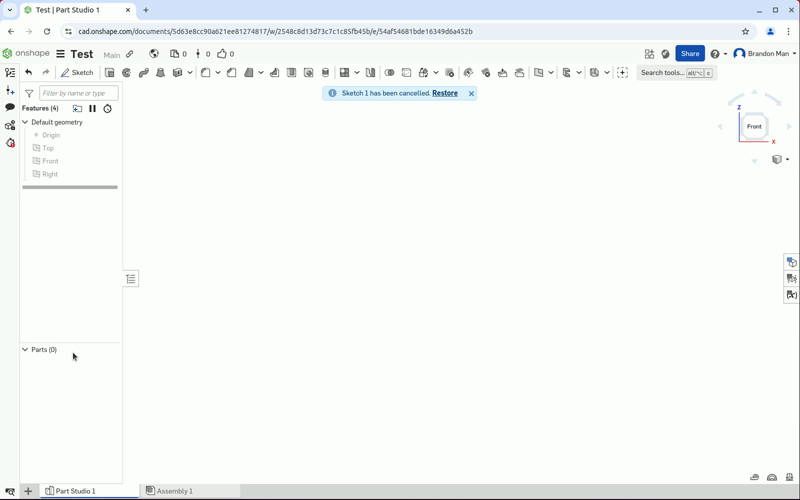
key_down(shift)
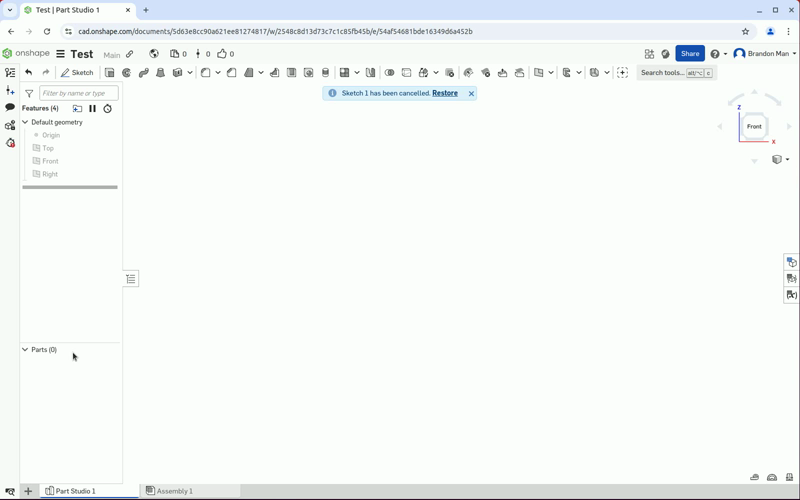
key(left)
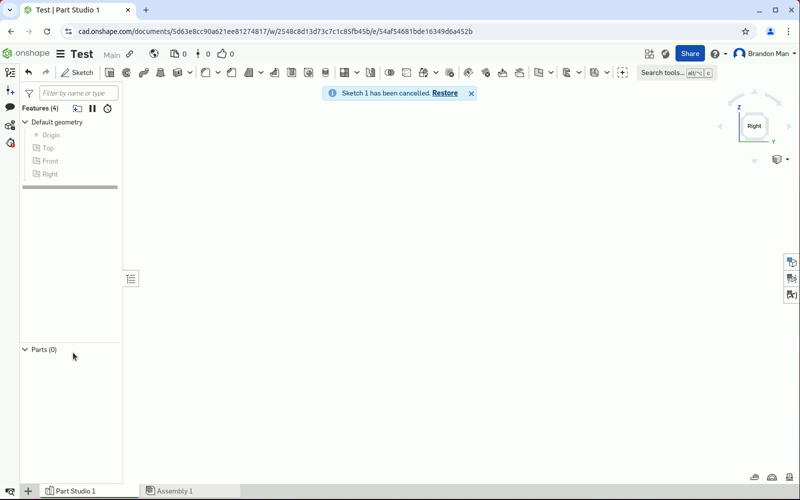
key_up(shift)
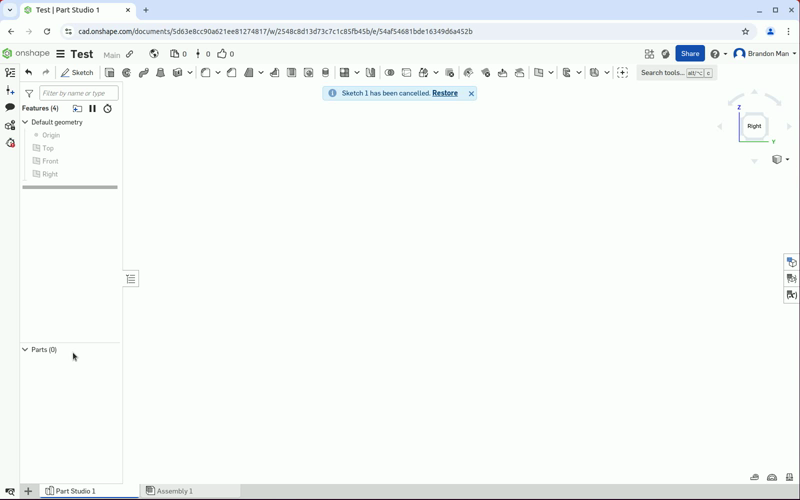
mouse_move(73, 352)
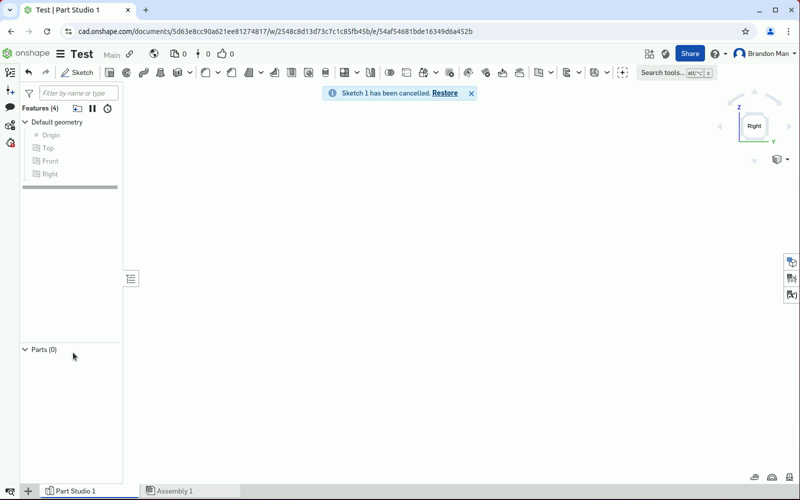
key(shift+y)
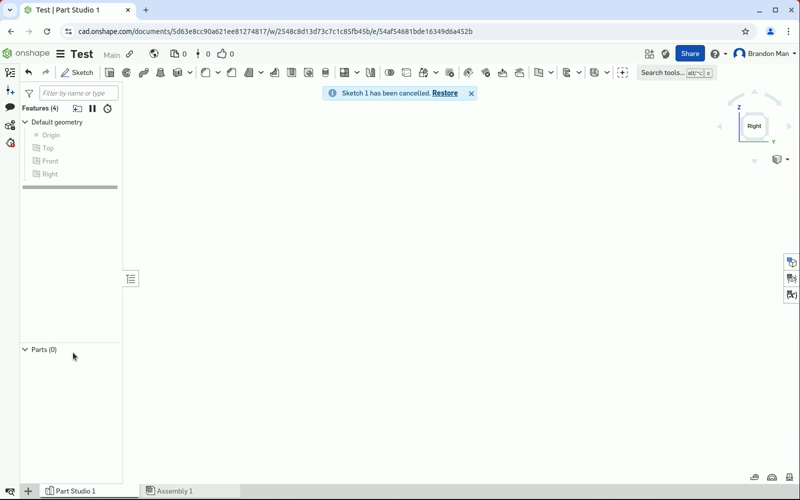
key(shift+s)
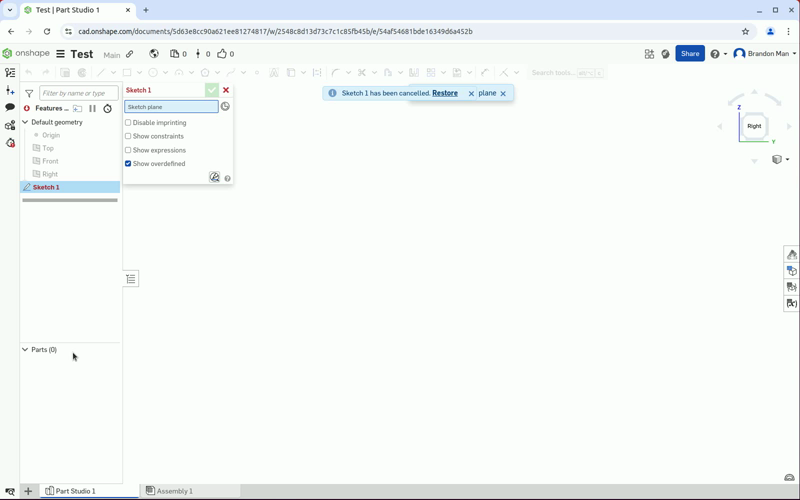
mouse_move(73, 176)
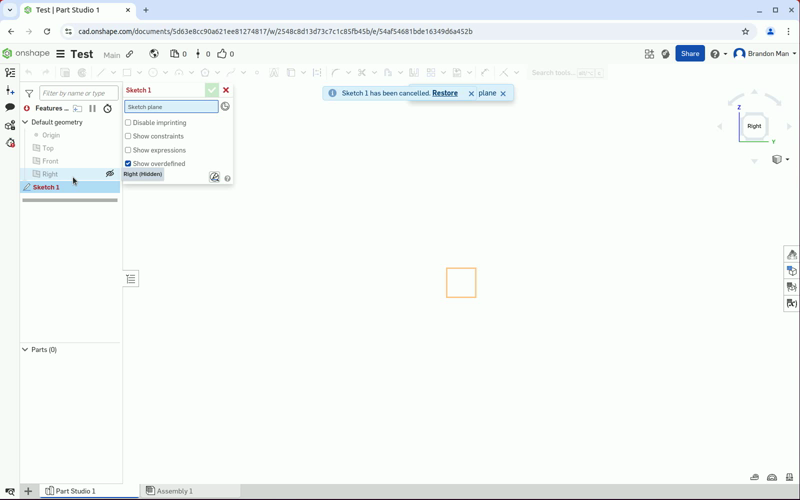
click(73, 176)
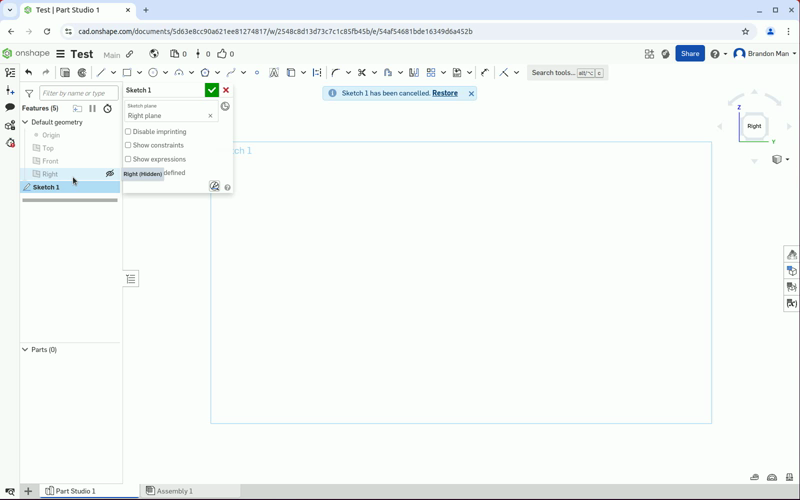
mouse_move(73, 352)
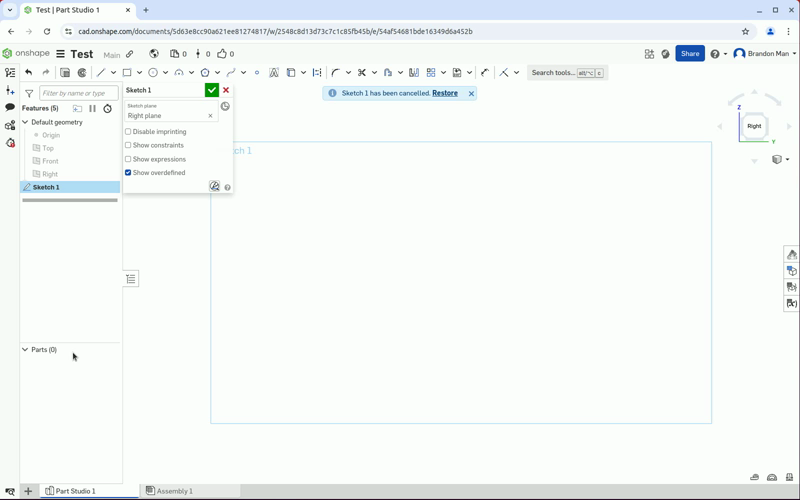
key(y)
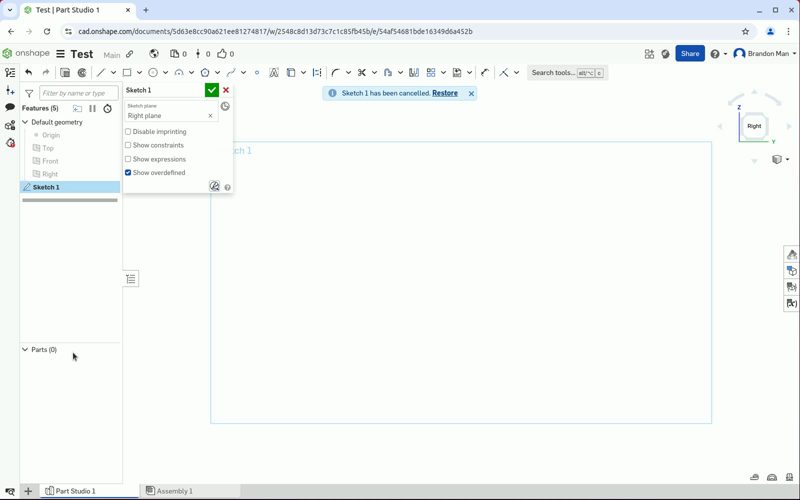
key(l)
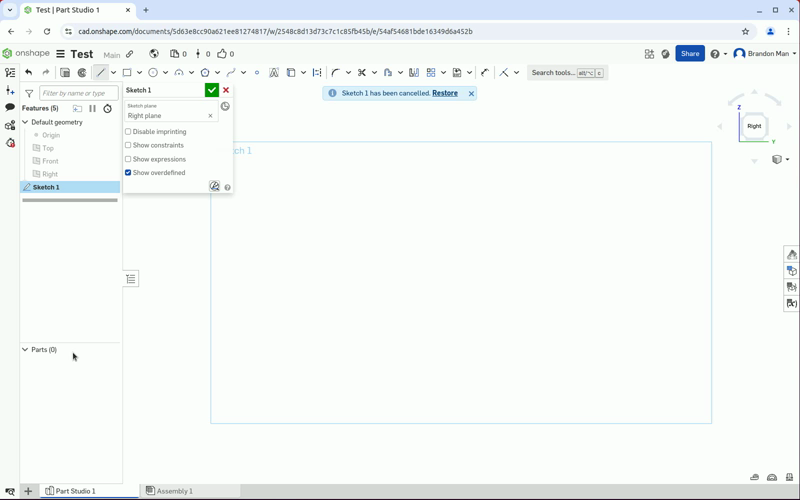
key_down(shift)
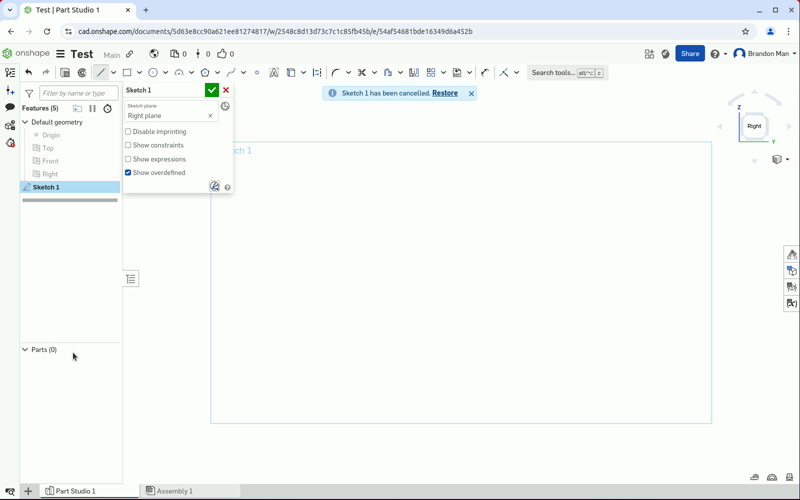
mouse_move(460, 282)
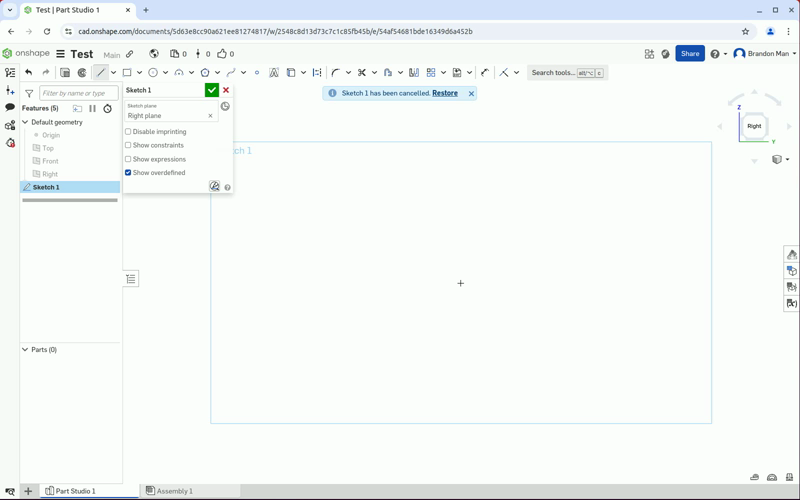
click(460, 282)
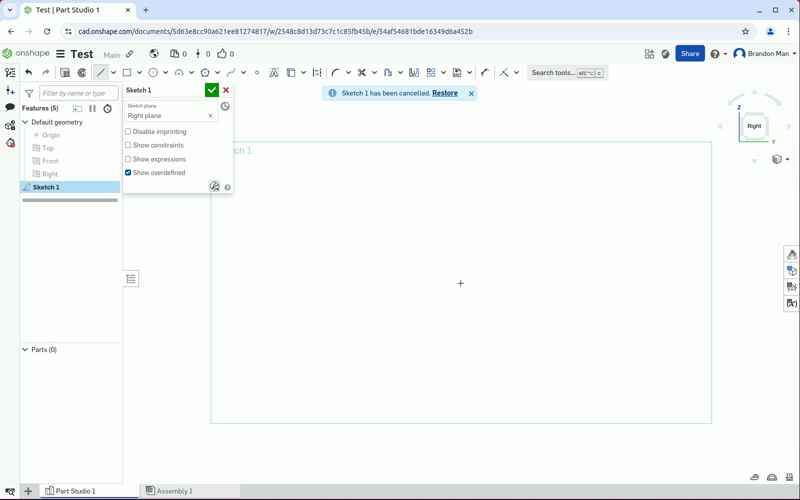
key_up(shift)
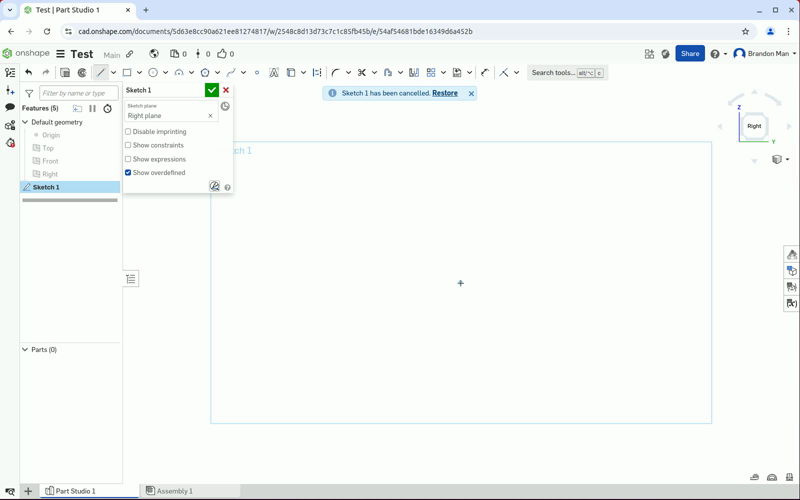
key_down(shift)
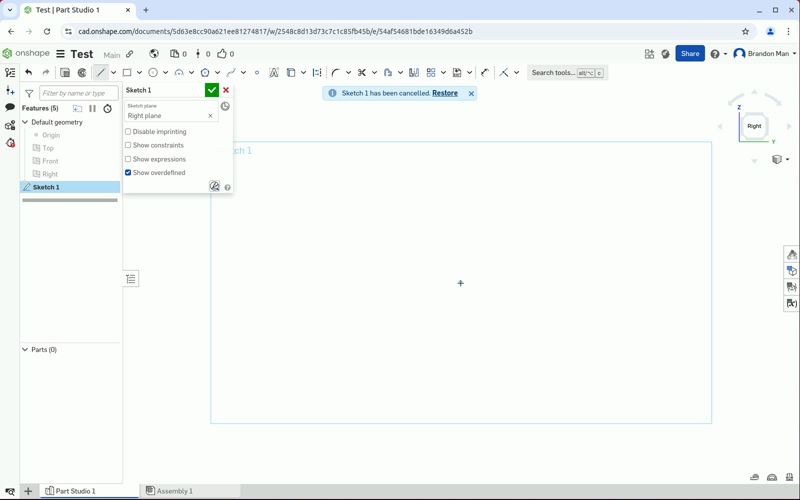
mouse_move(536, 282)
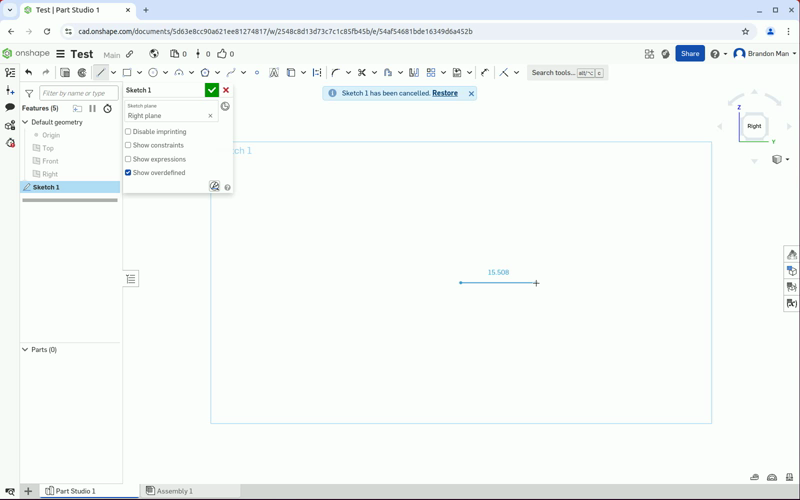
click(536, 282)
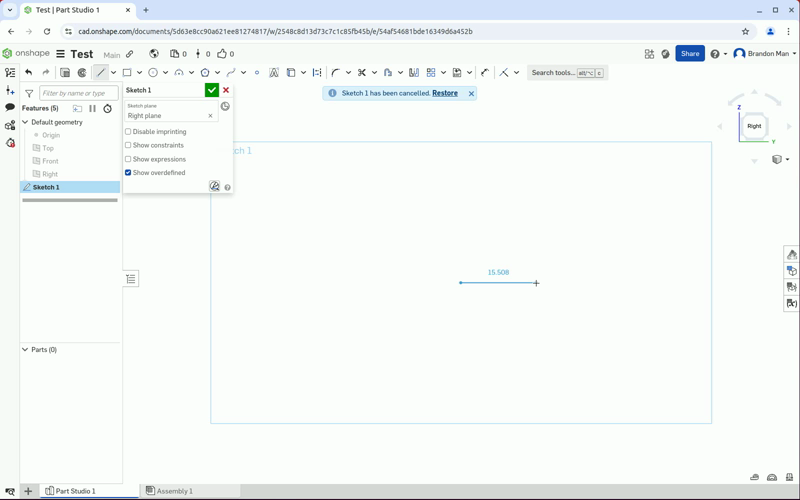
key_up(shift)
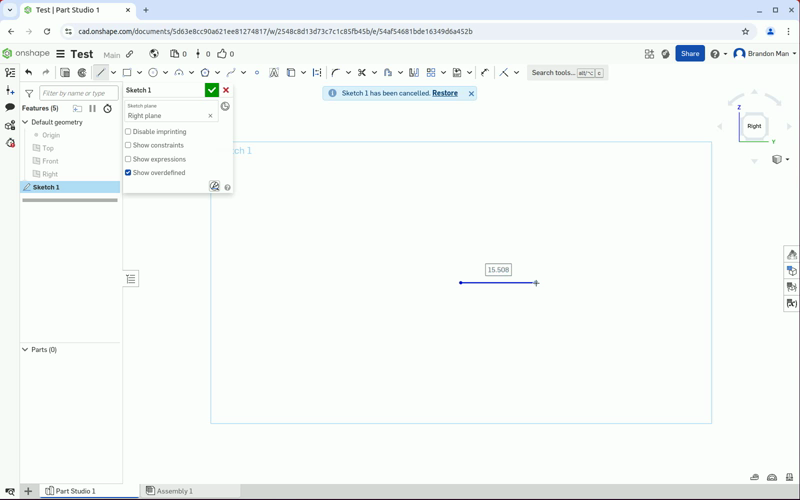
key_down(shift)
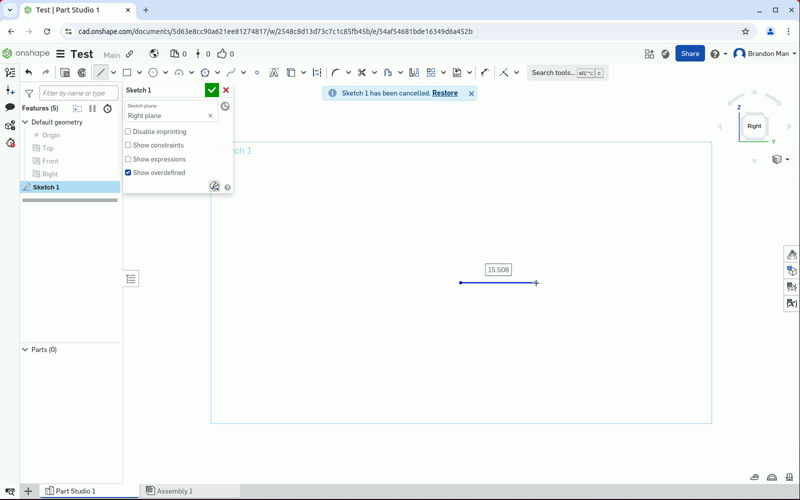
mouse_move(536, 207)
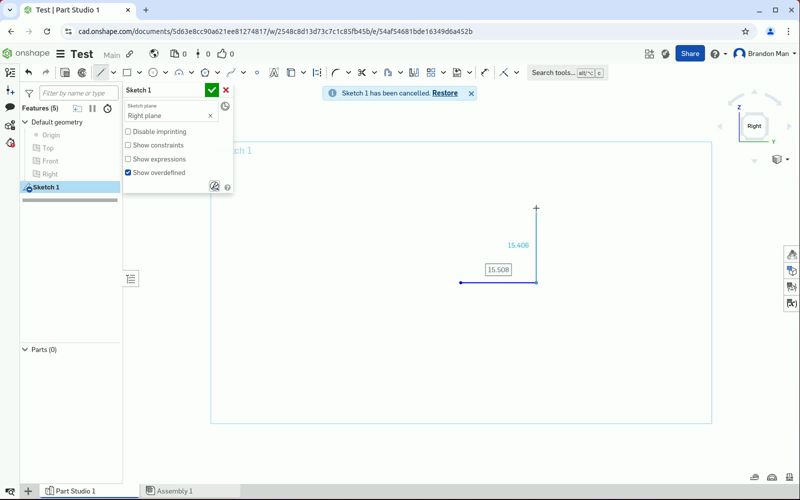
click(536, 207)
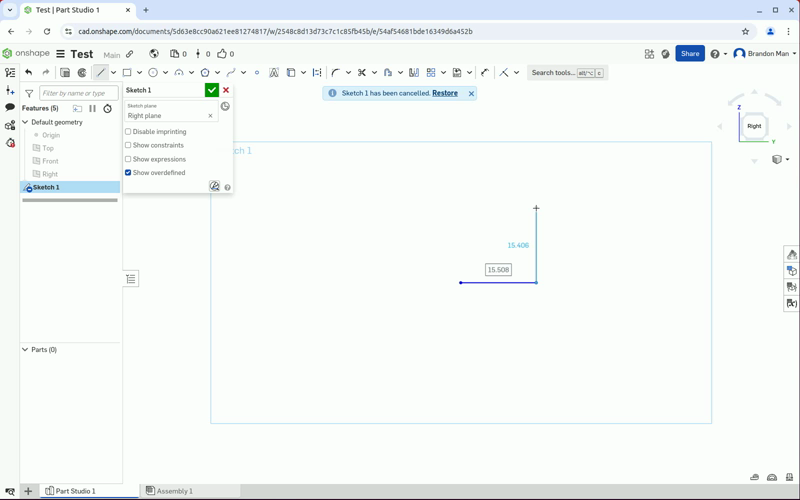
key_up(shift)
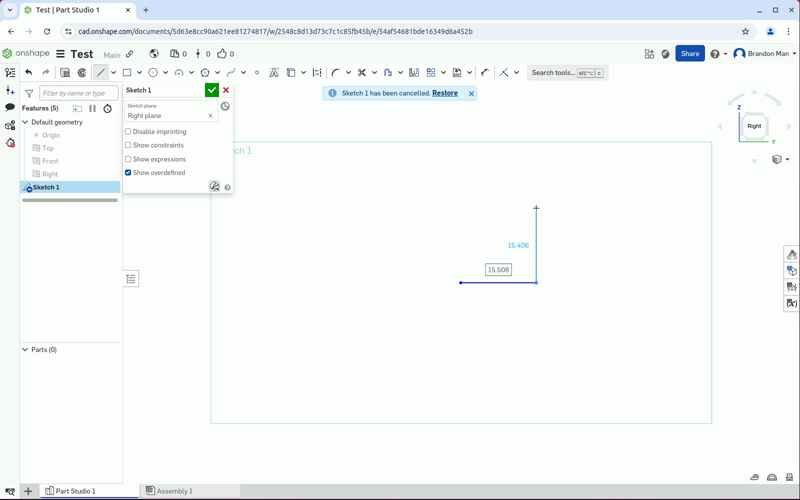
key_down(shift)
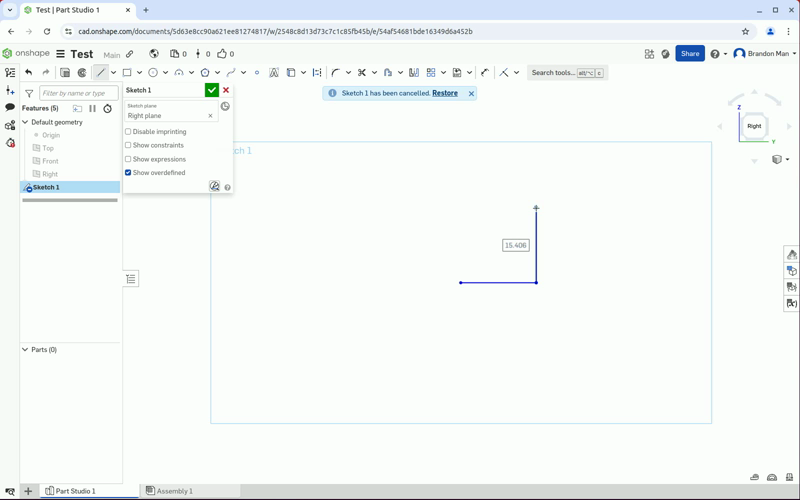
mouse_move(566, 207)
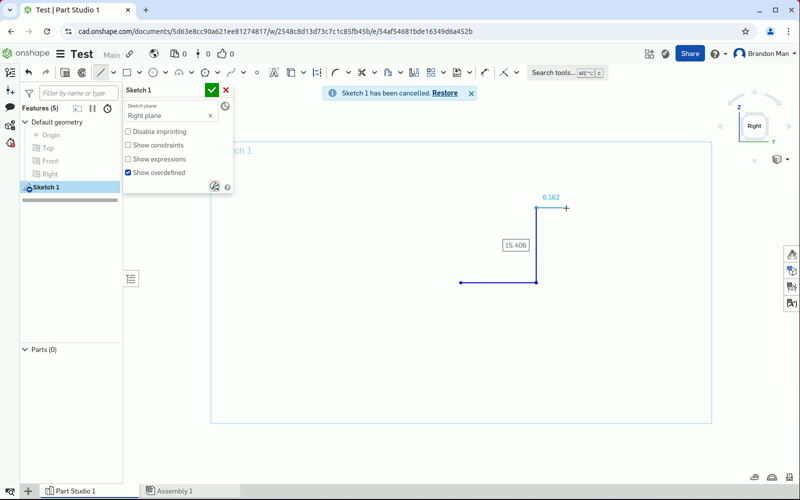
mouse_move(498, 207)
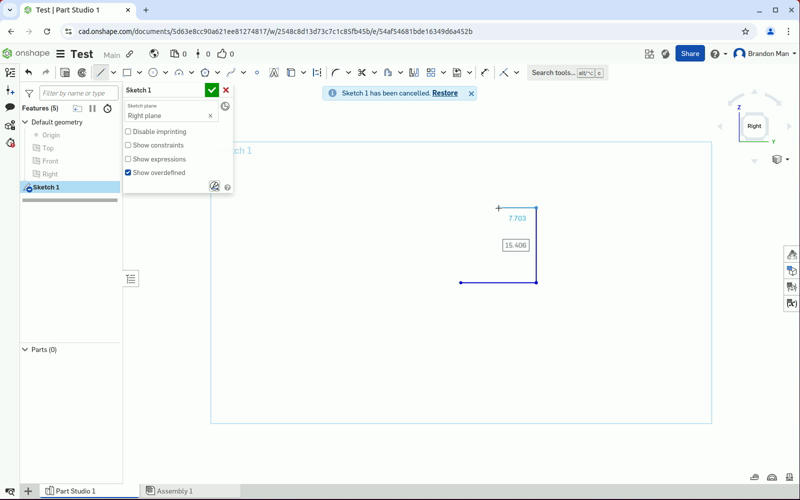
click(498, 207)
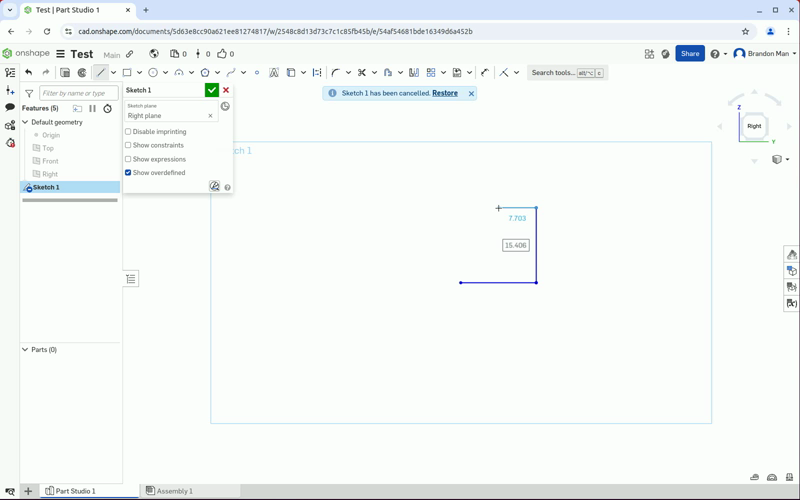
key_up(shift)
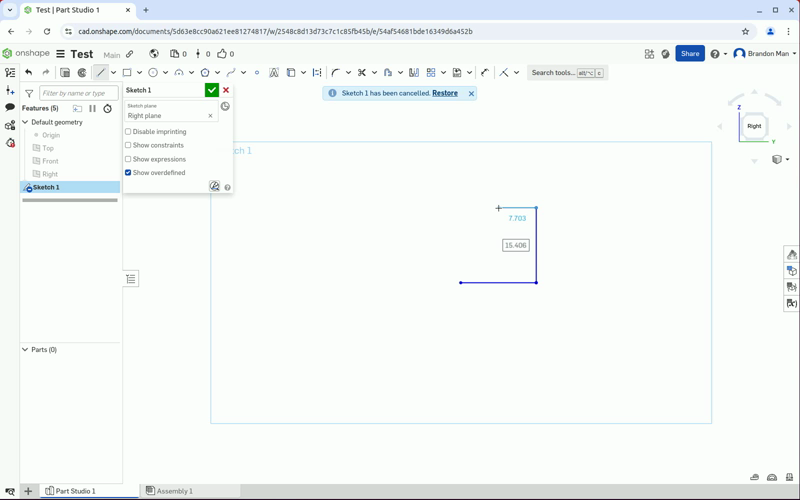
key_down(shift)
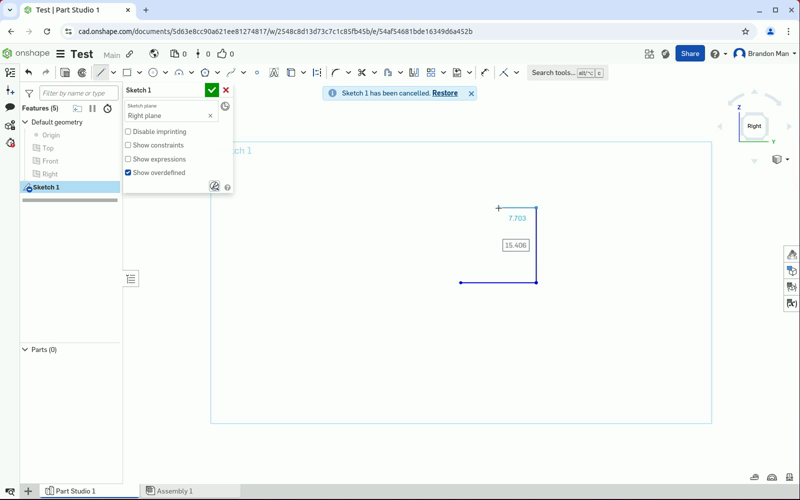
mouse_move(528, 207)
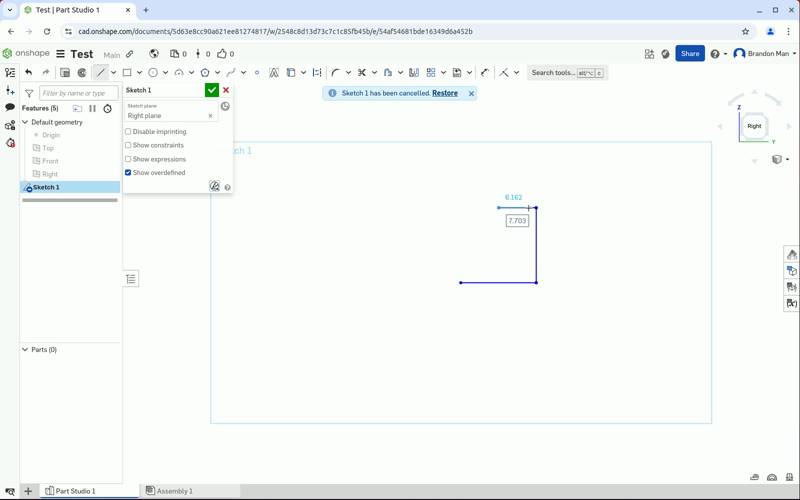
mouse_move(460, 244)
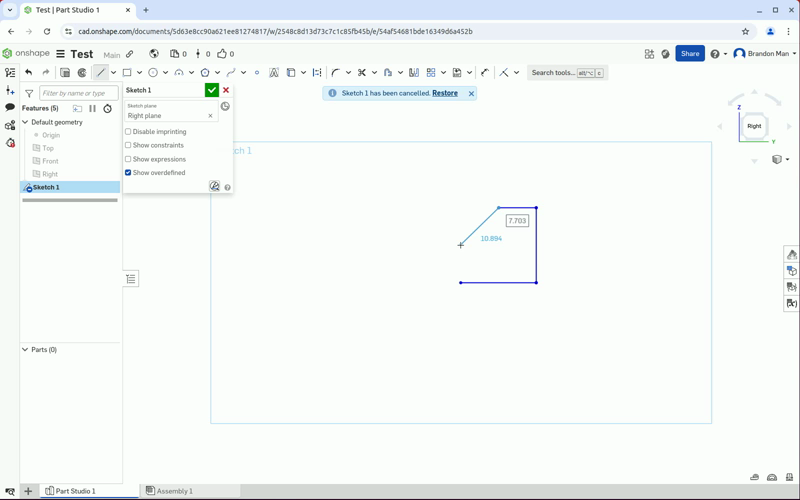
click(460, 244)
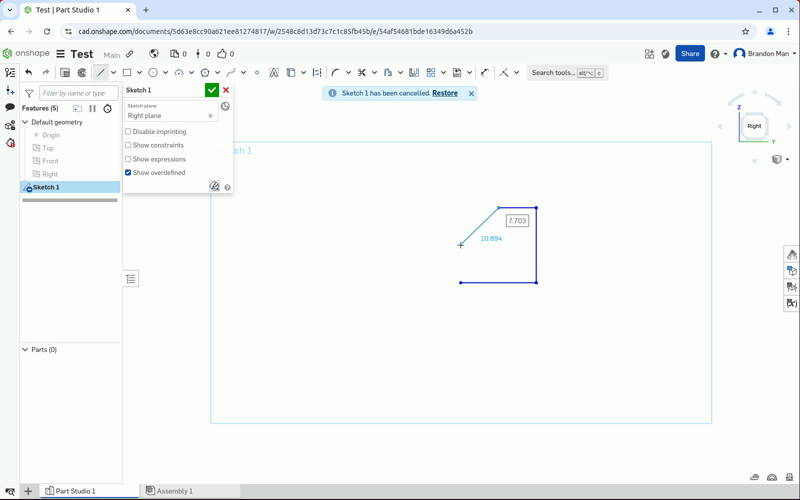
key_up(shift)
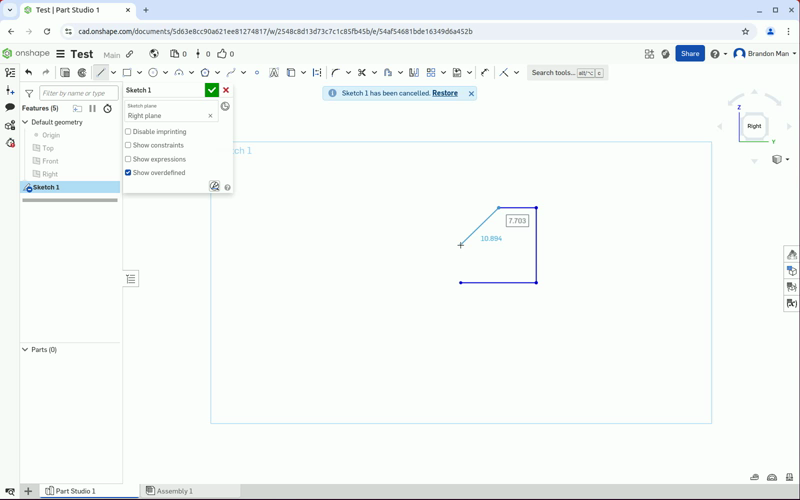
mouse_move(490, 244)
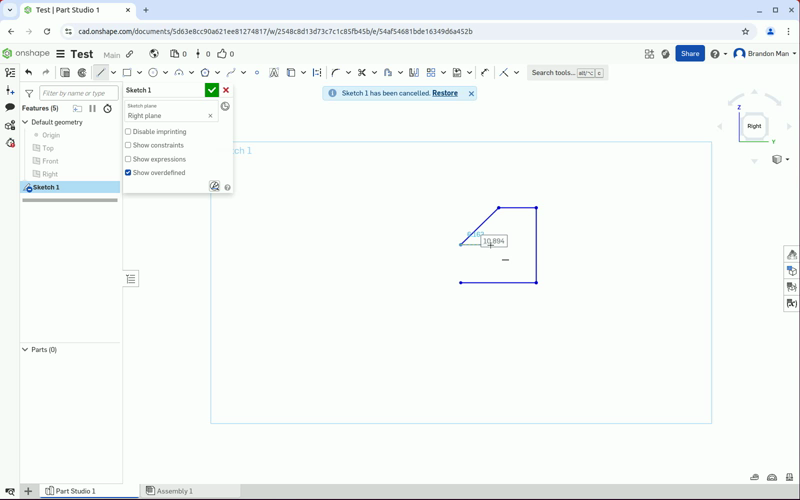
key_down(shift)
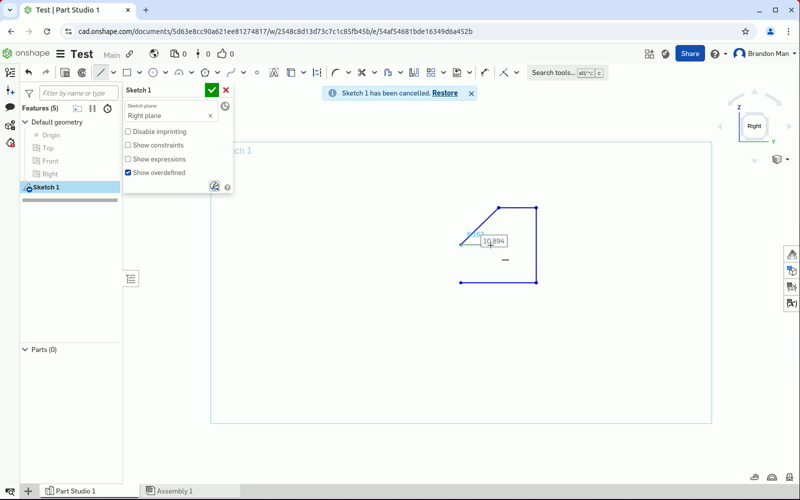
mouse_move(460, 282)
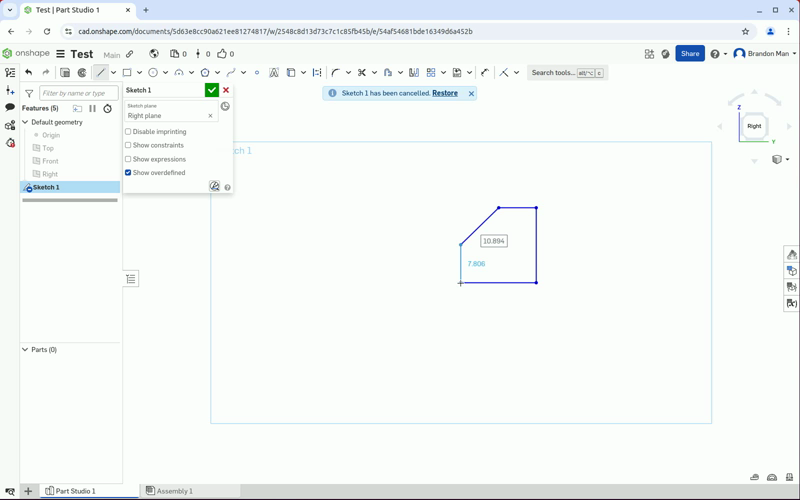
key_up(shift)
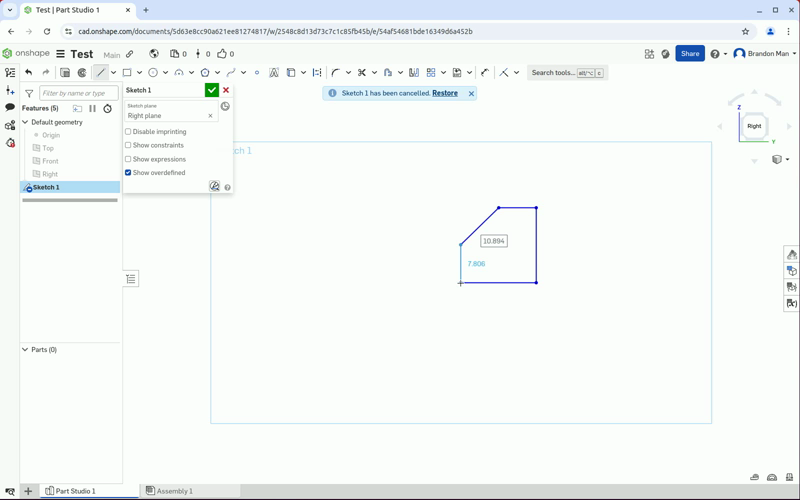
click(460, 282)
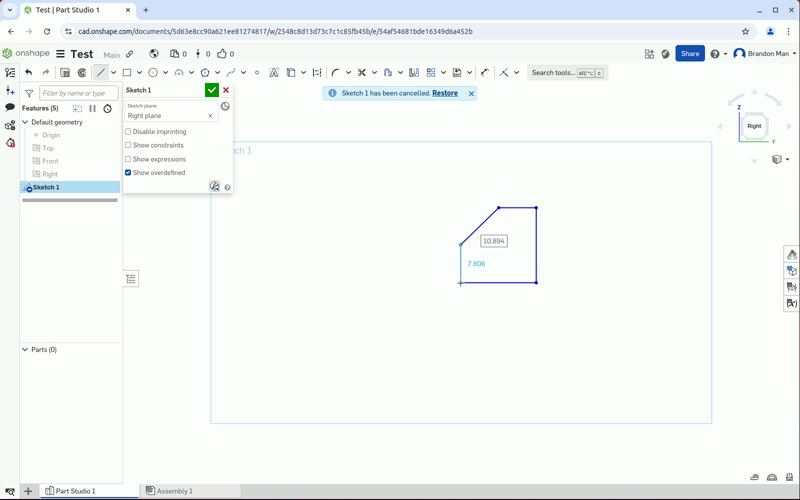
key(esc)
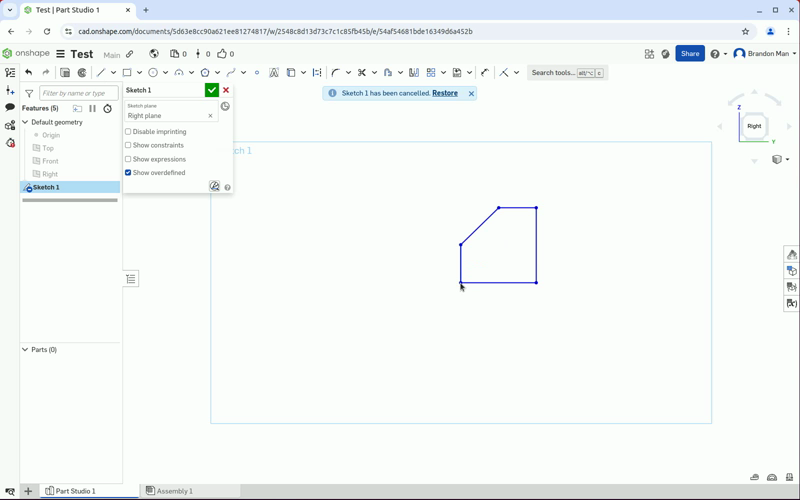
mouse_move(486, 258)
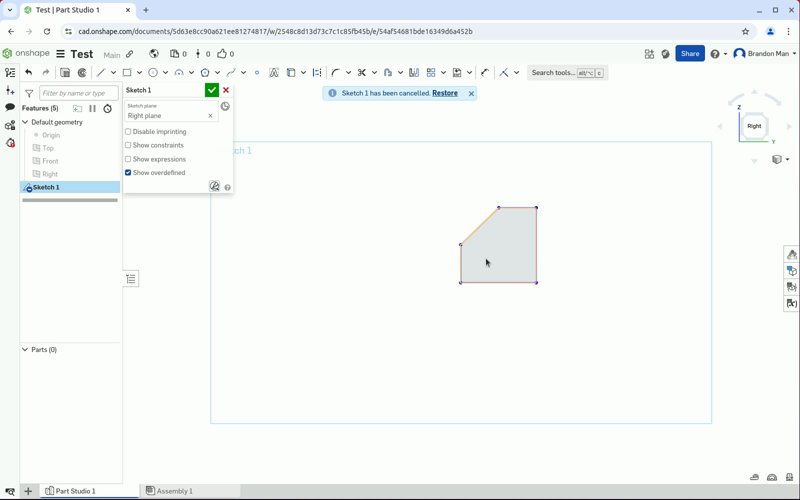
click(486, 258)
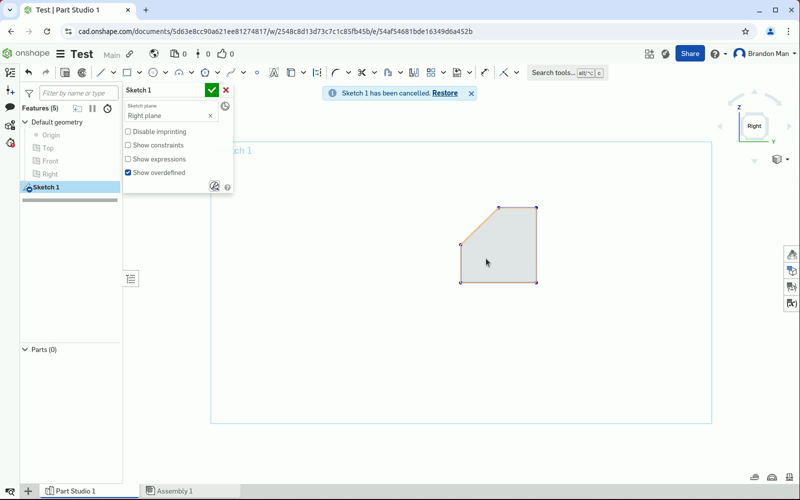
mouse_move(73, 352)
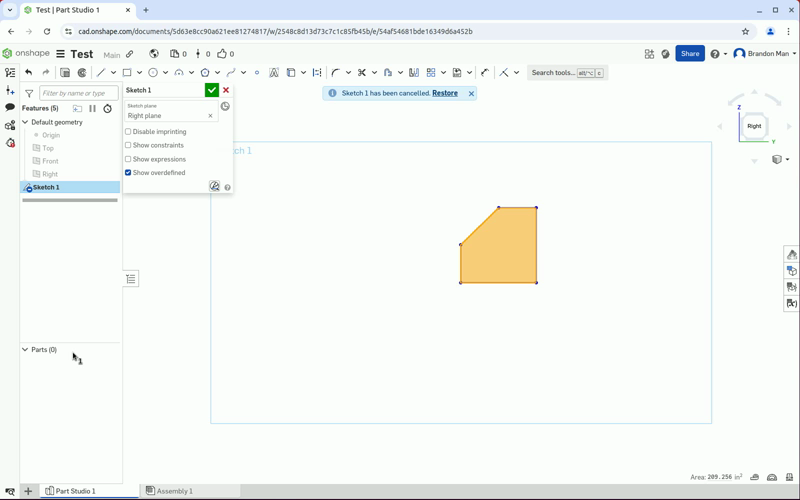
key(shift+y)
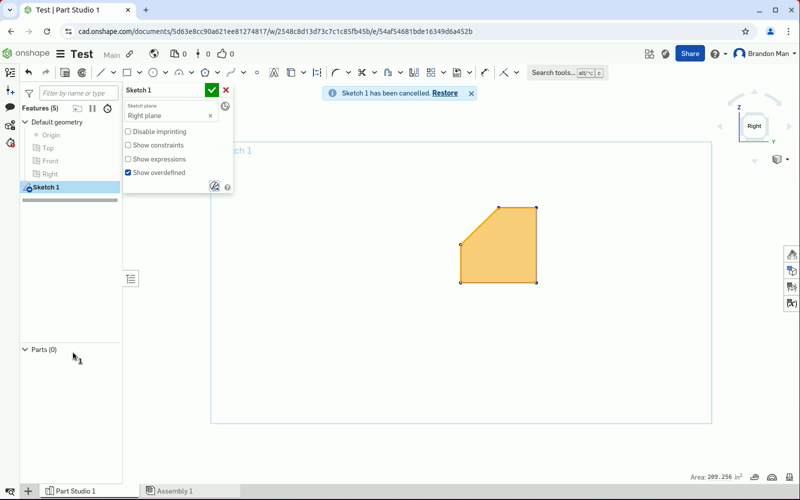
key(shift+e)
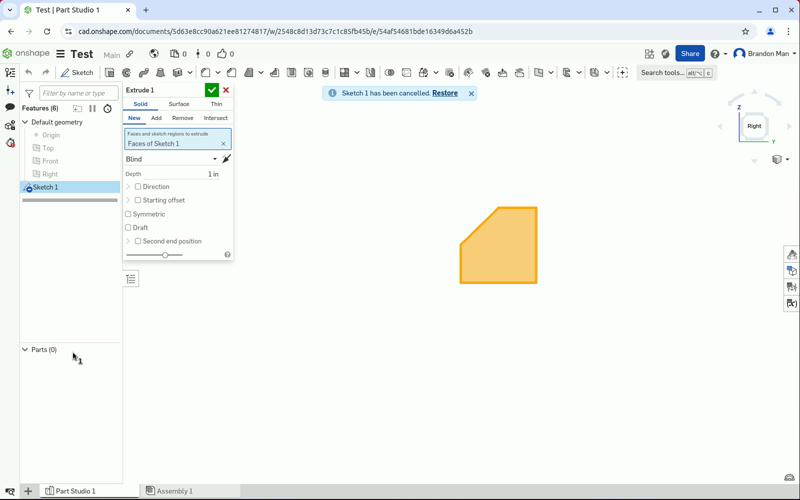
mouse_move(143, 106)
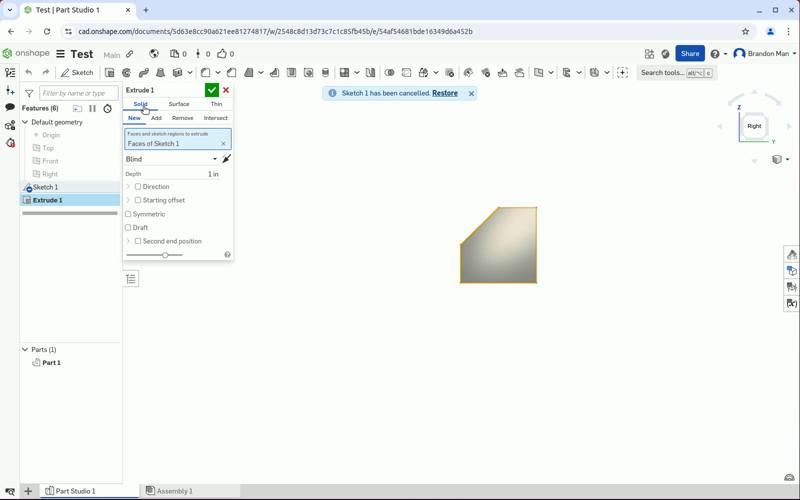
click(143, 106)
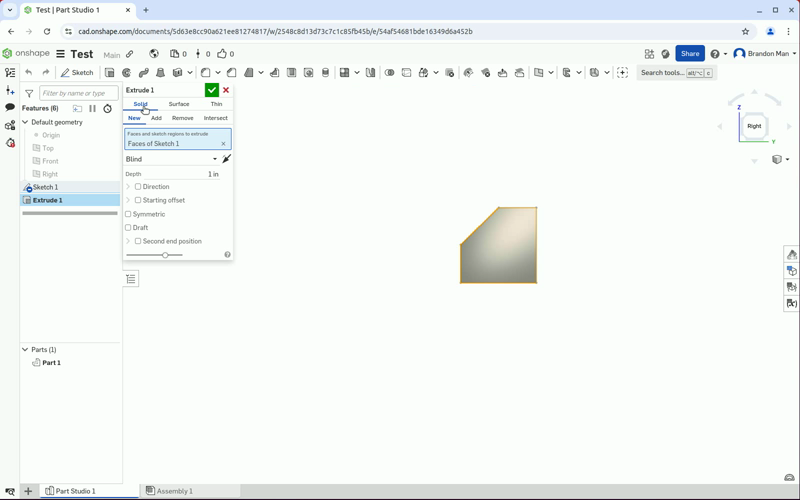
mouse_move(137, 120)
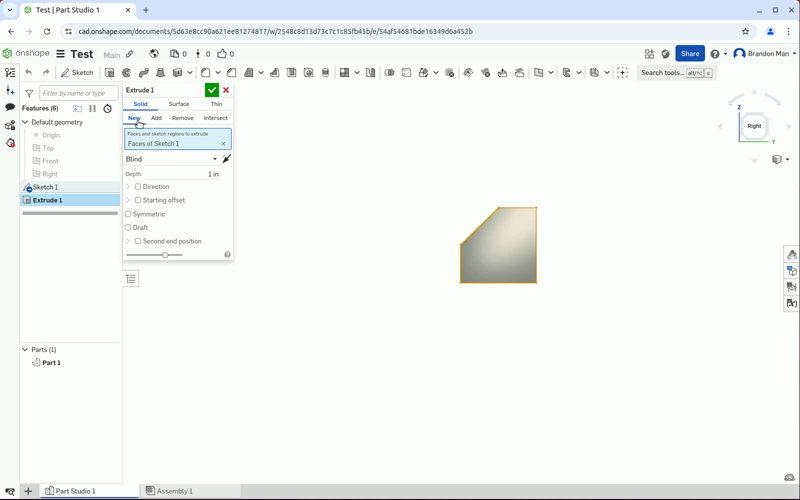
click(137, 120)
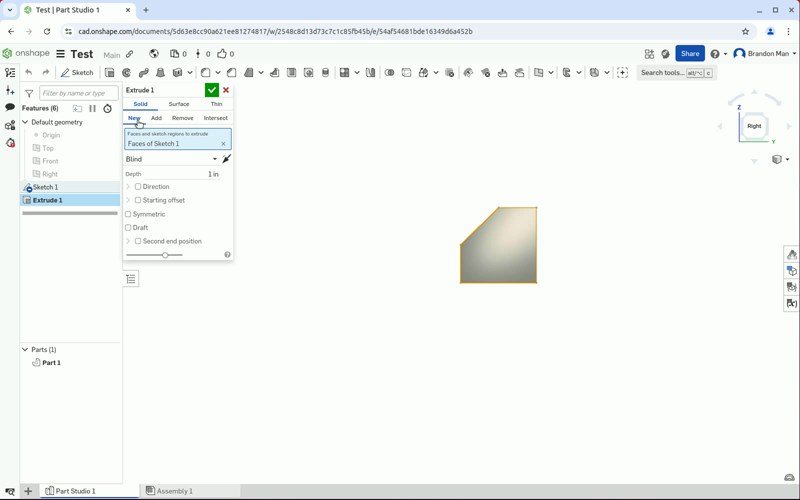
key(tab, 4)
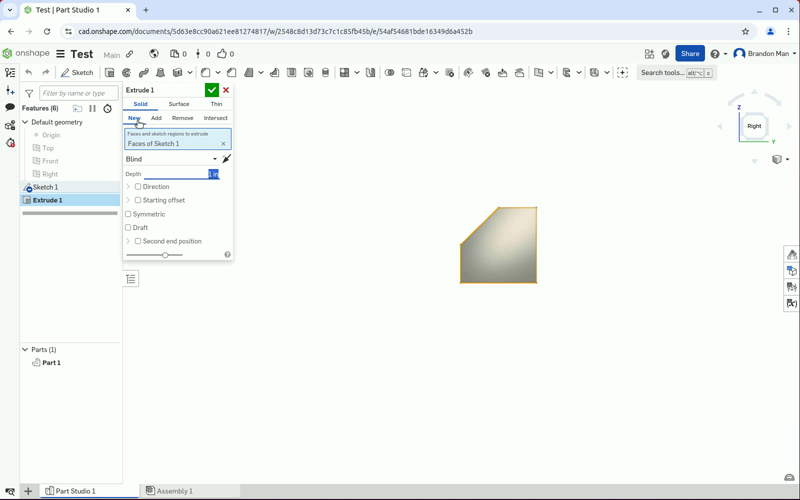
text(23.108)
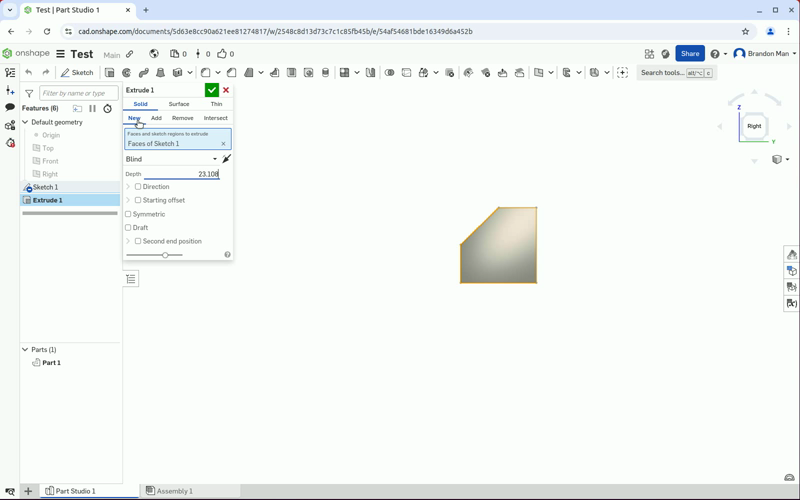
key(enter)
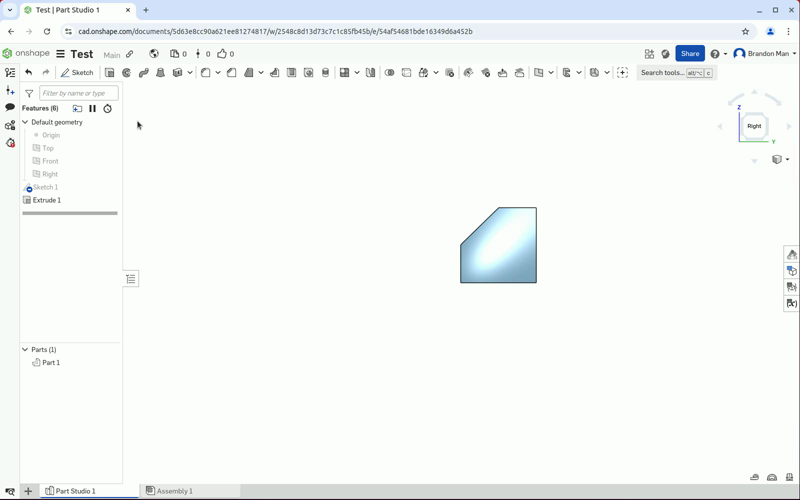
key(shift+h)
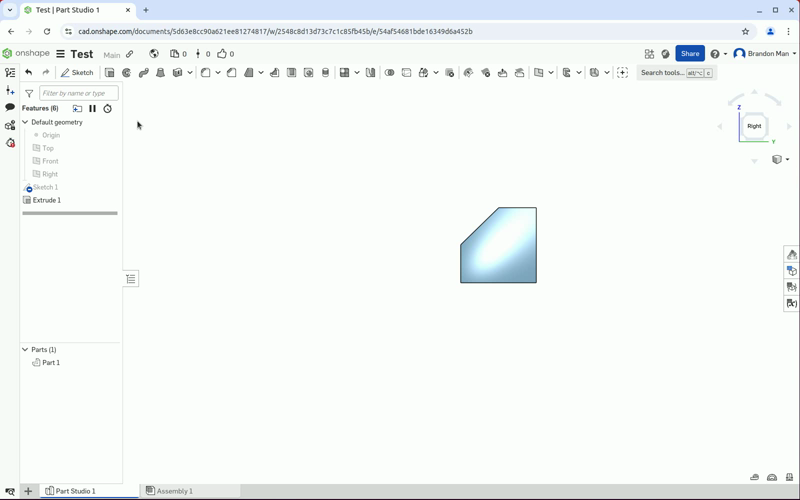
key(shift+h)
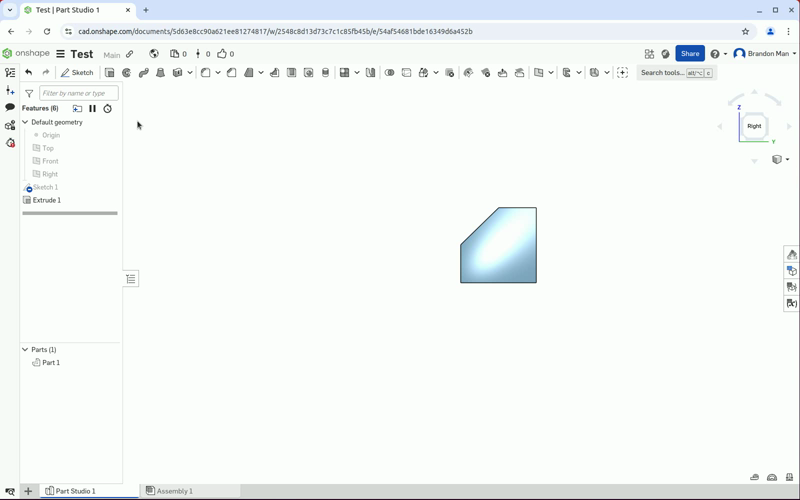
mouse_move(73, 189)
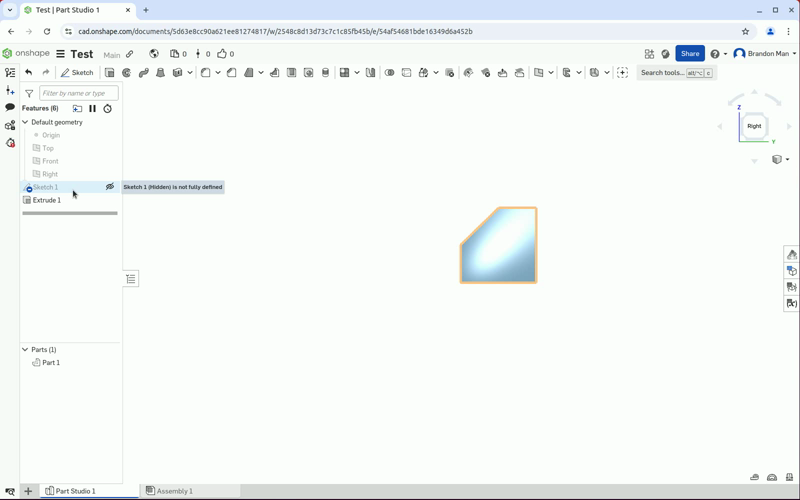
click(73, 189)
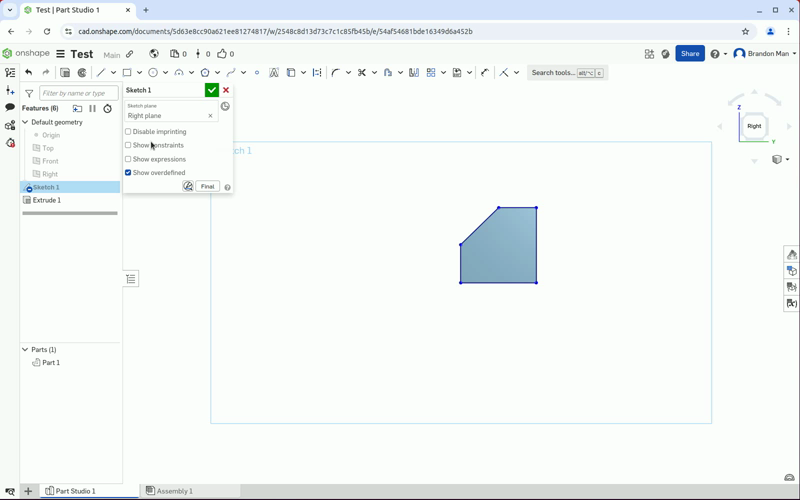
mouse_move(229, 92)
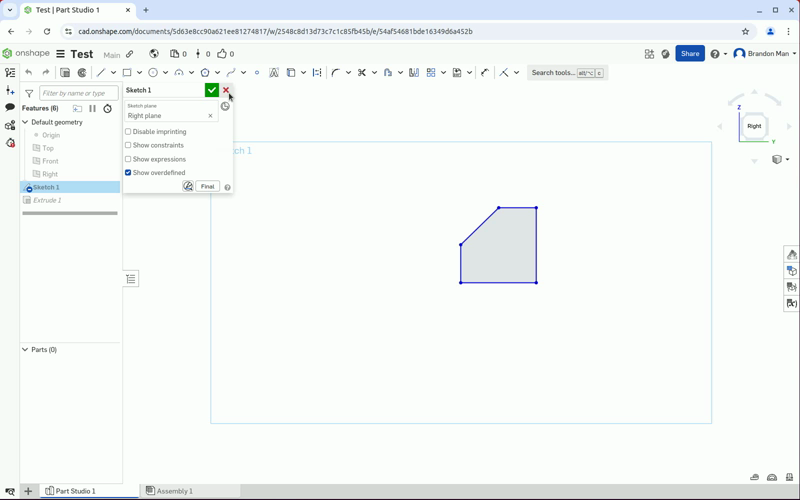
click(229, 92)
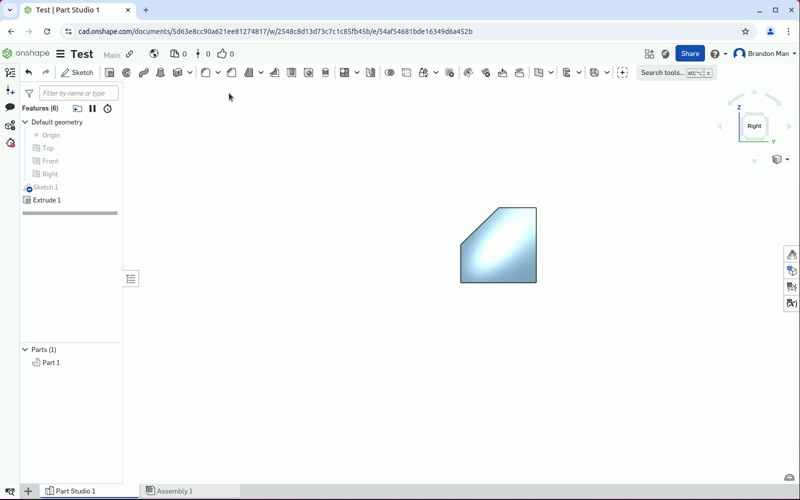
mouse_move(73, 352)
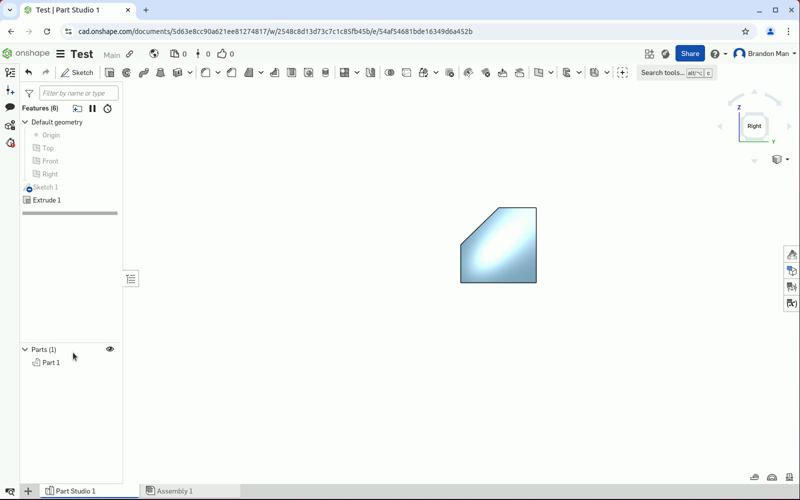
key(y)
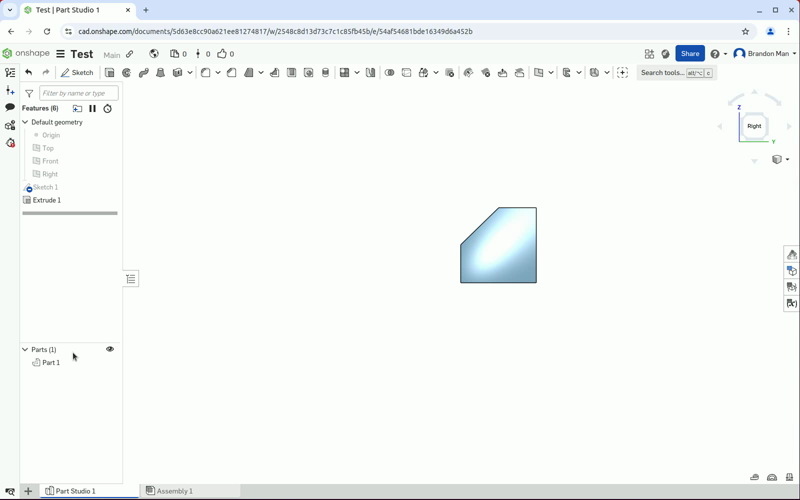
key(shift+p)
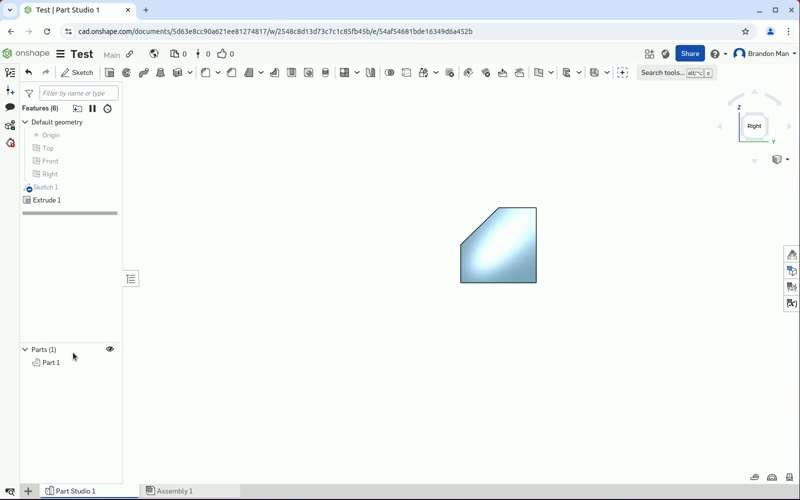
key(space)
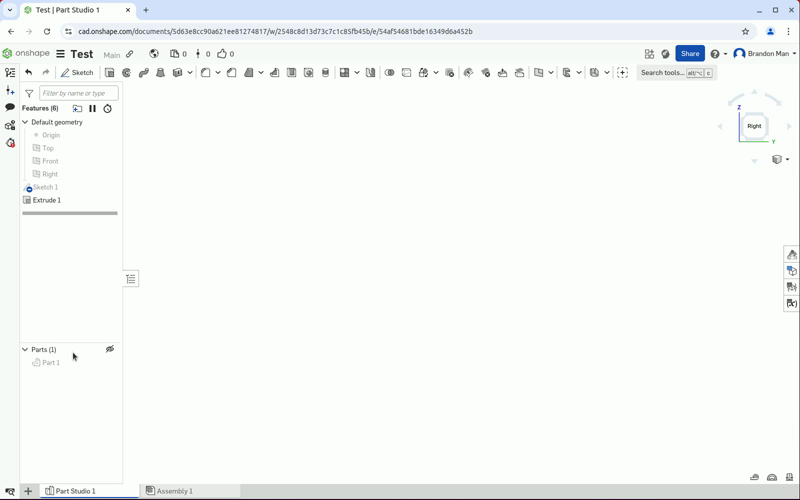
key_down(shift)
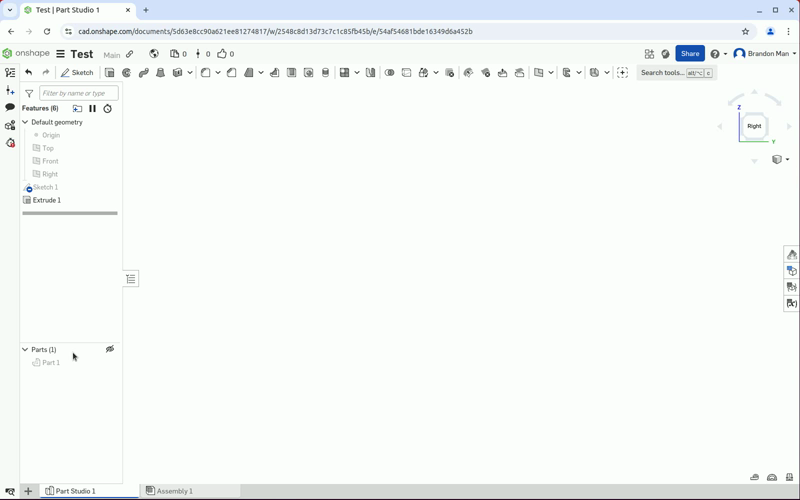
key(right)
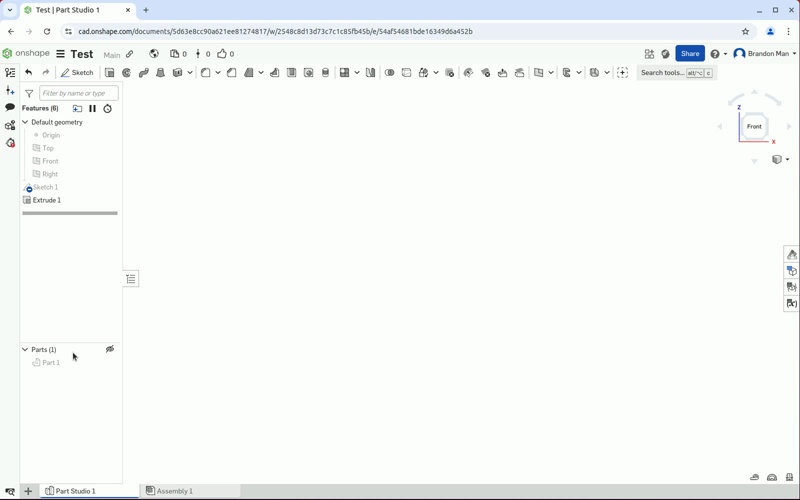
key_up(shift)
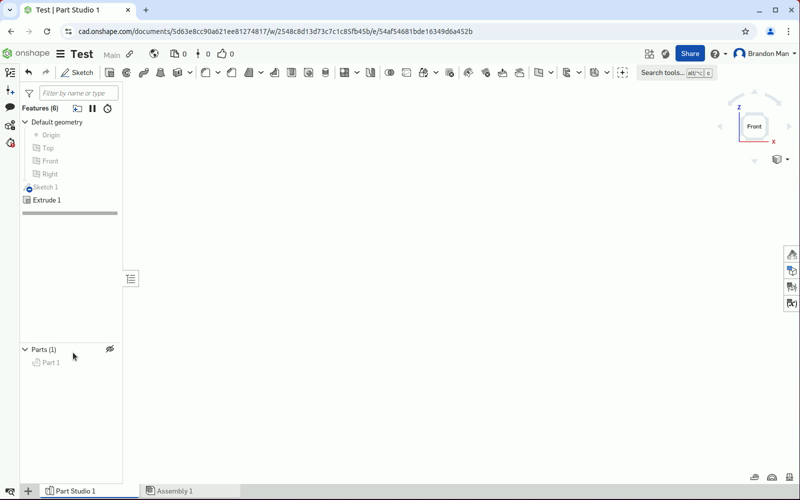
key(space)
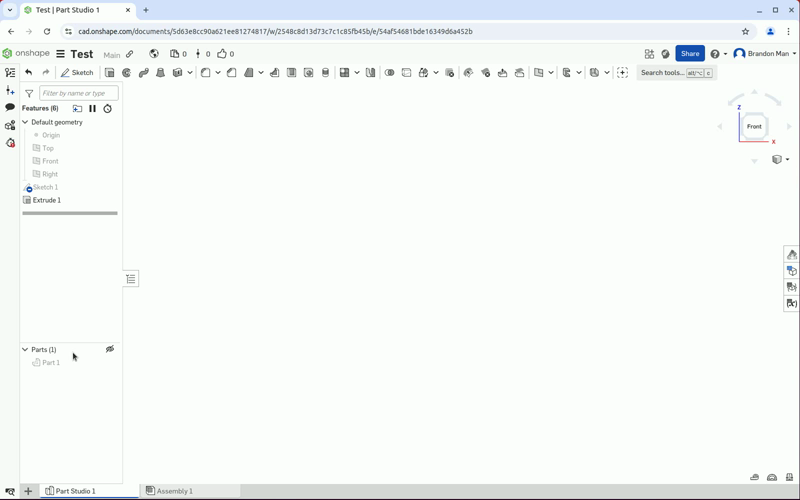
key_down(shift)
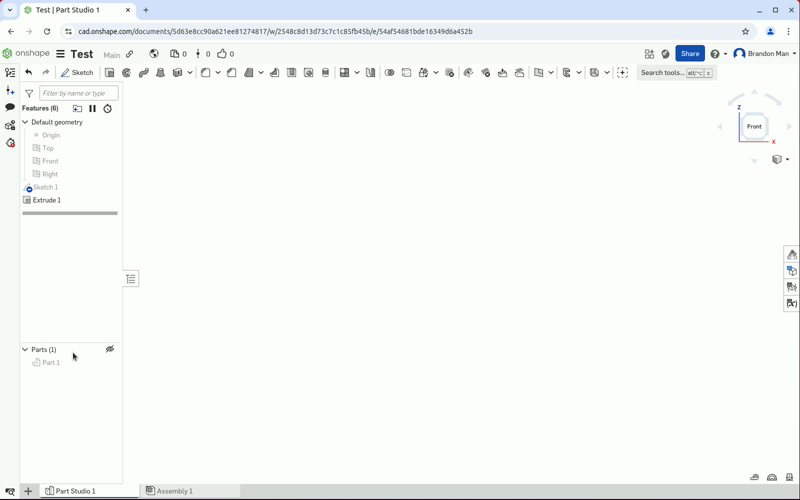
key(down)
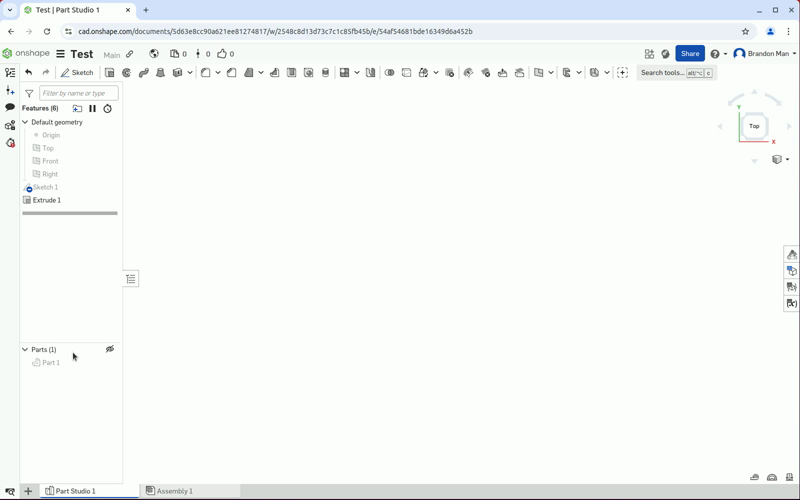
key_up(shift)
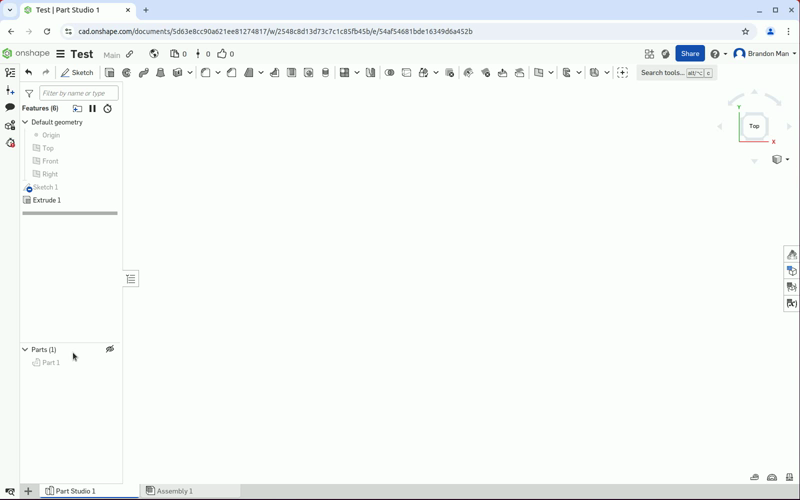
mouse_move(73, 352)
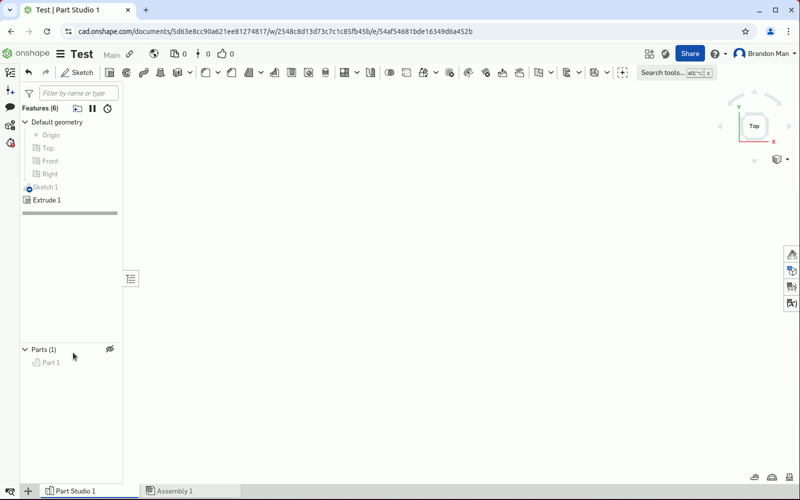
key(shift+y)
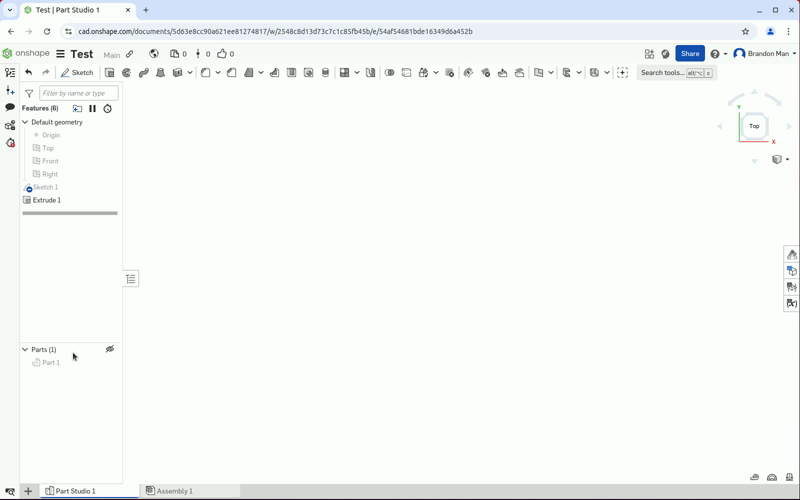
key(shift+s)
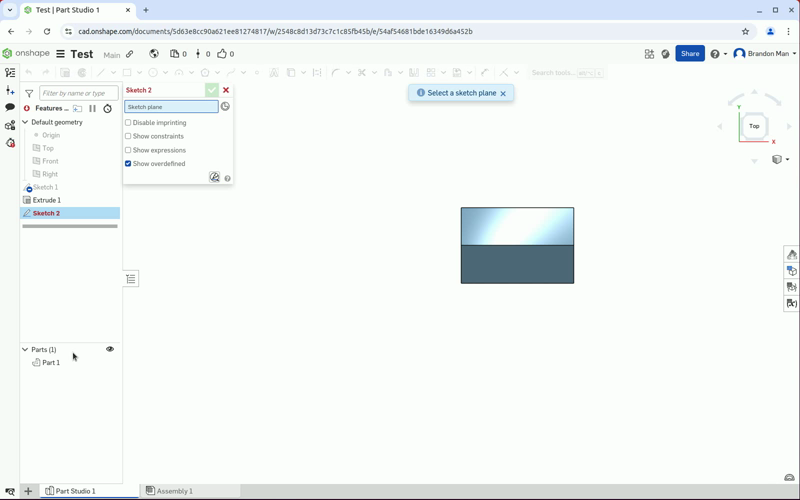
mouse_move(73, 150)
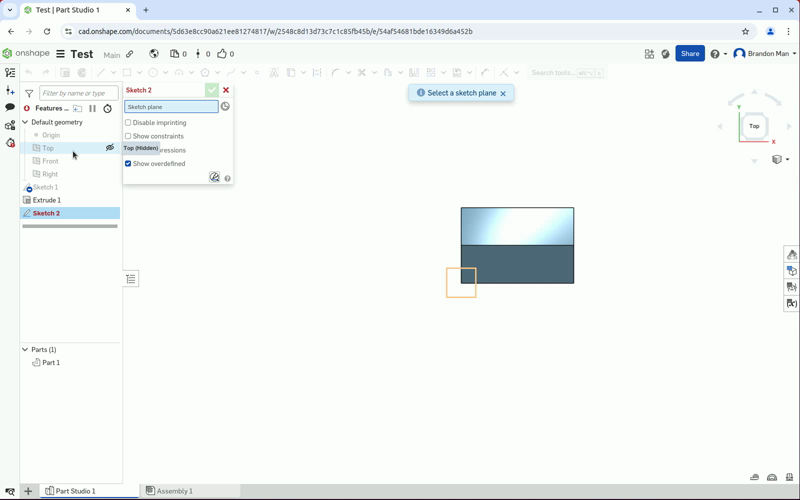
click(73, 150)
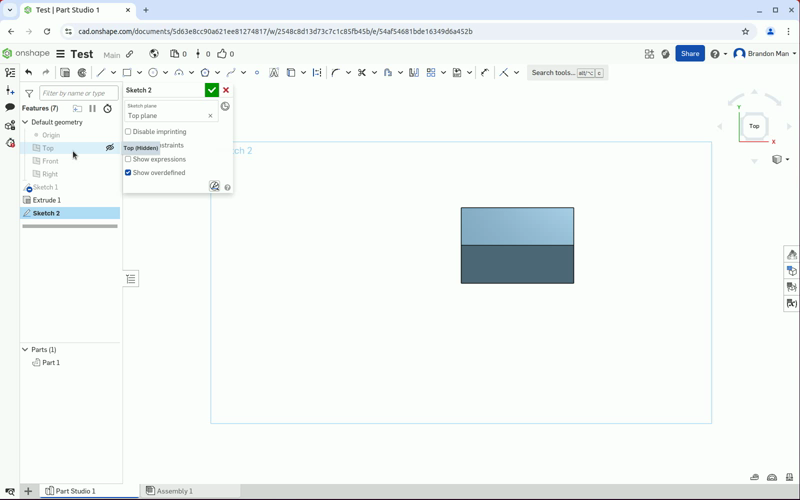
mouse_move(73, 352)
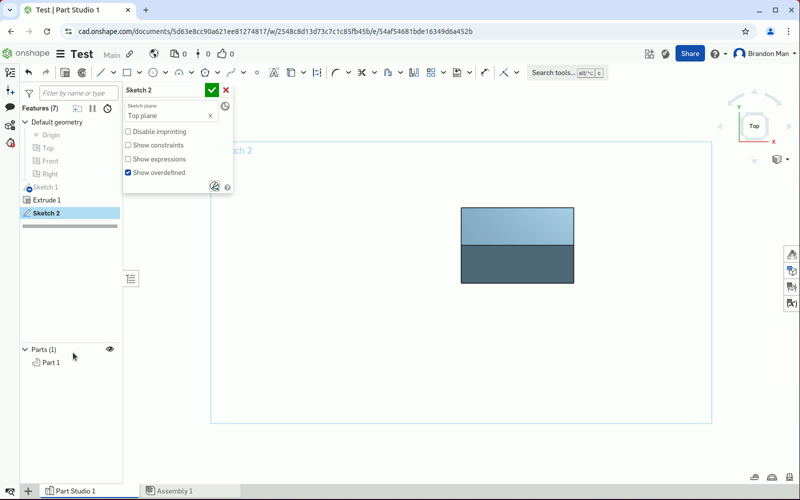
key(y)
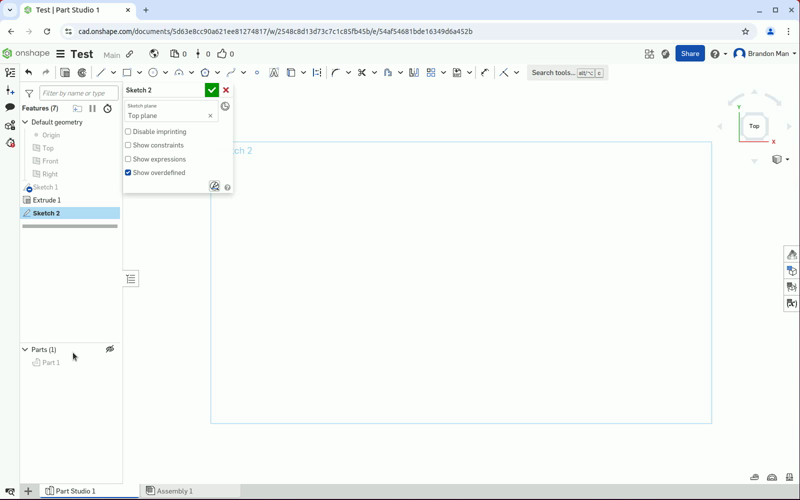
key(l)
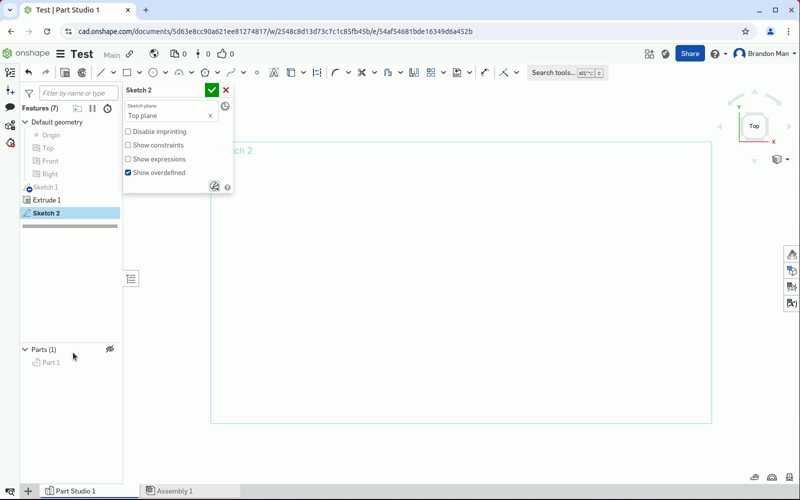
key_down(shift)
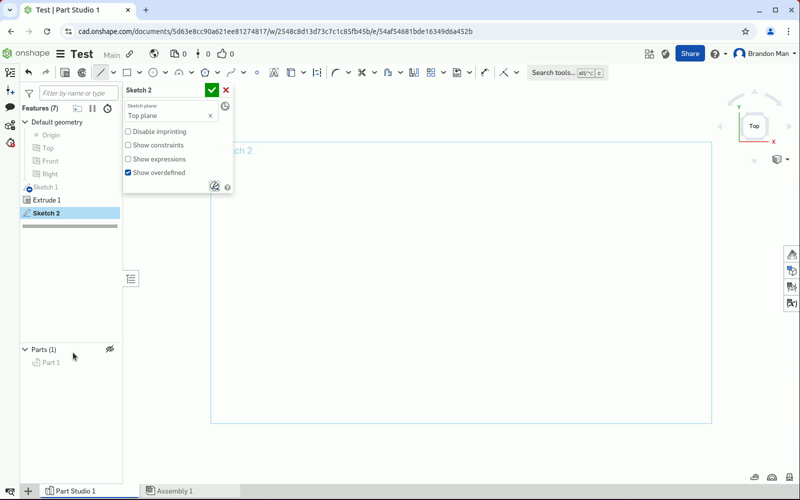
mouse_move(498, 282)
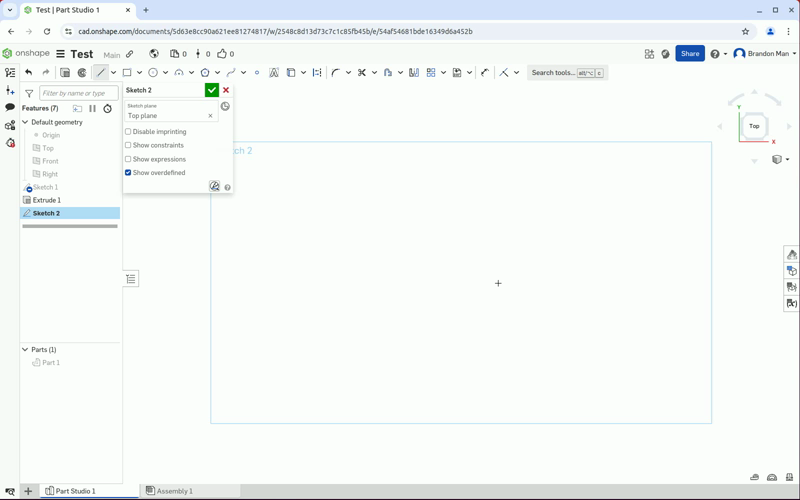
click(498, 282)
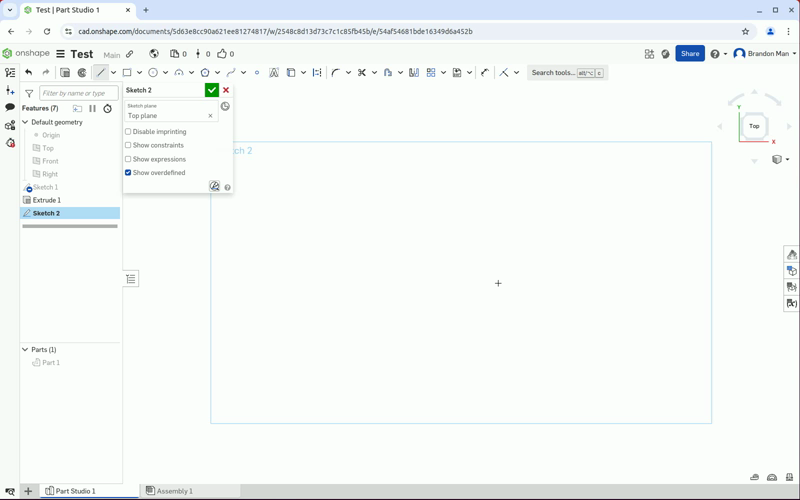
key_up(shift)
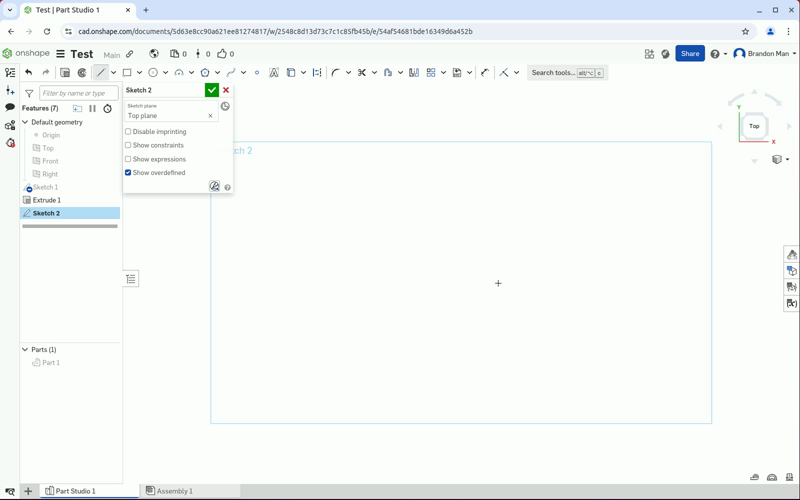
key_down(shift)
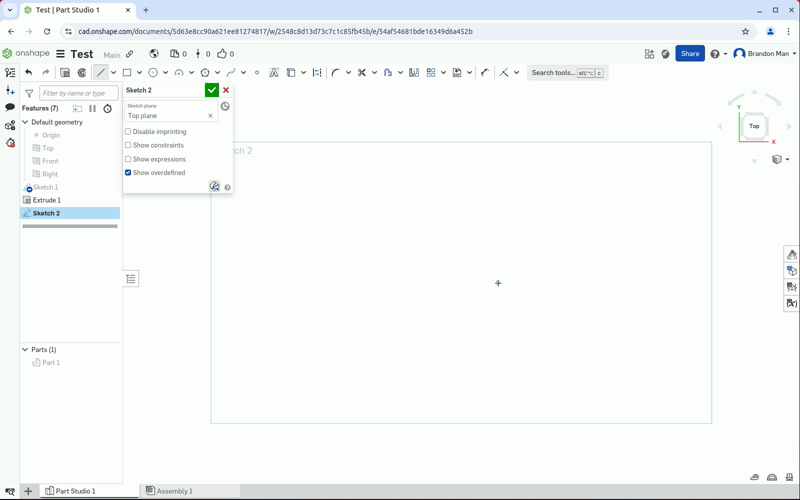
mouse_move(528, 282)
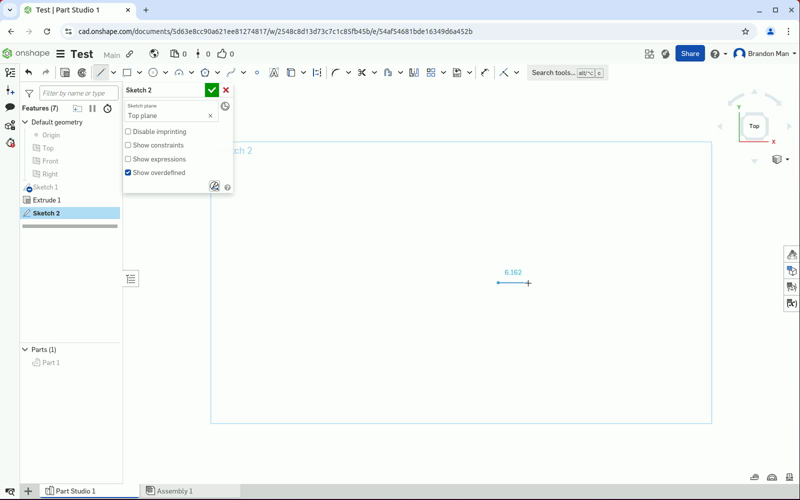
mouse_move(536, 282)
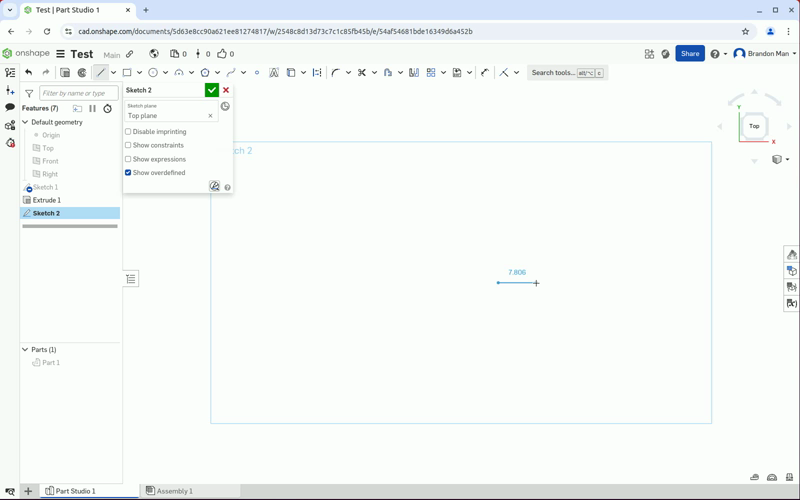
click(536, 282)
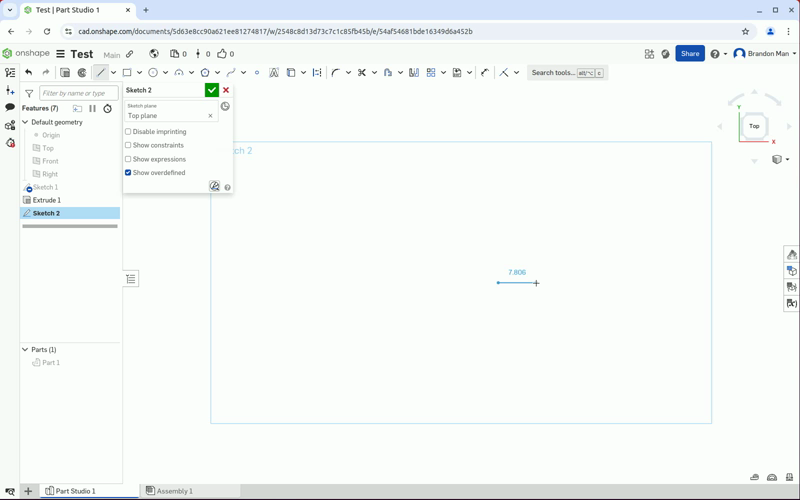
key_up(shift)
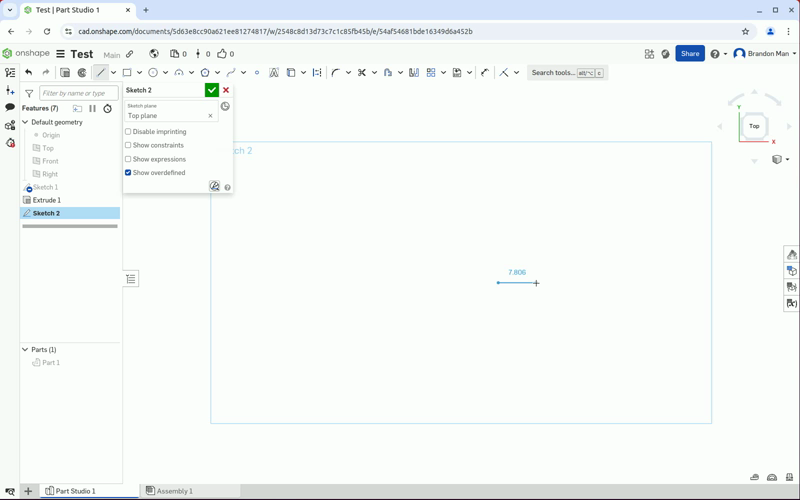
key_down(shift)
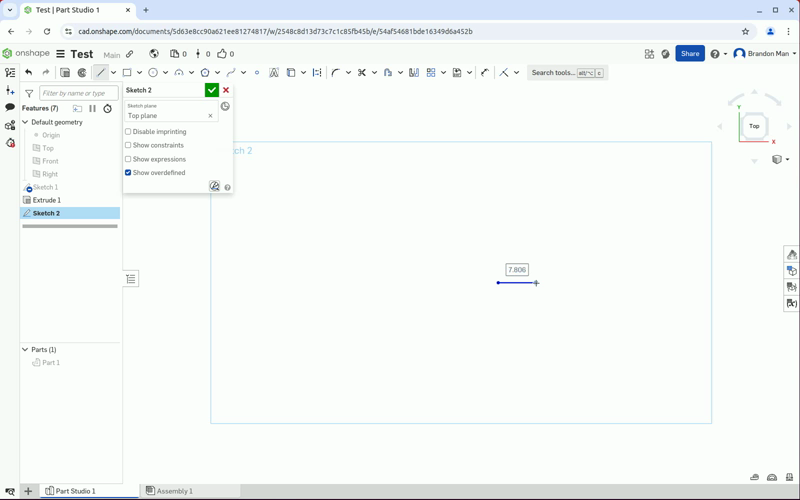
mouse_move(566, 282)
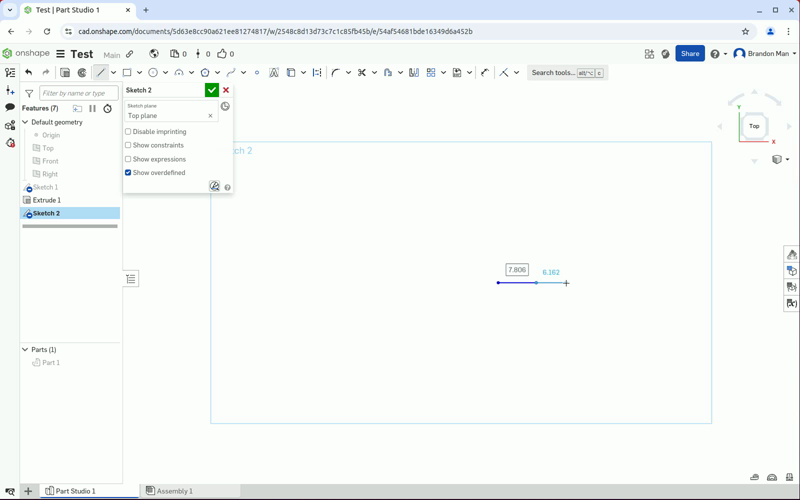
mouse_move(536, 226)
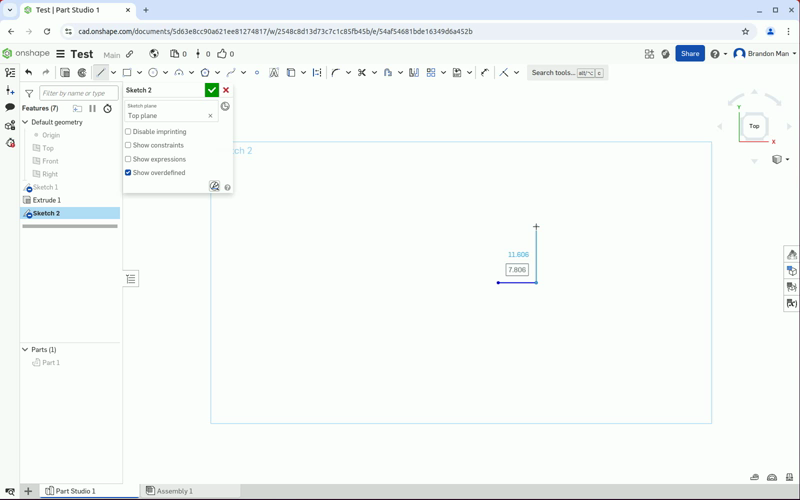
click(536, 226)
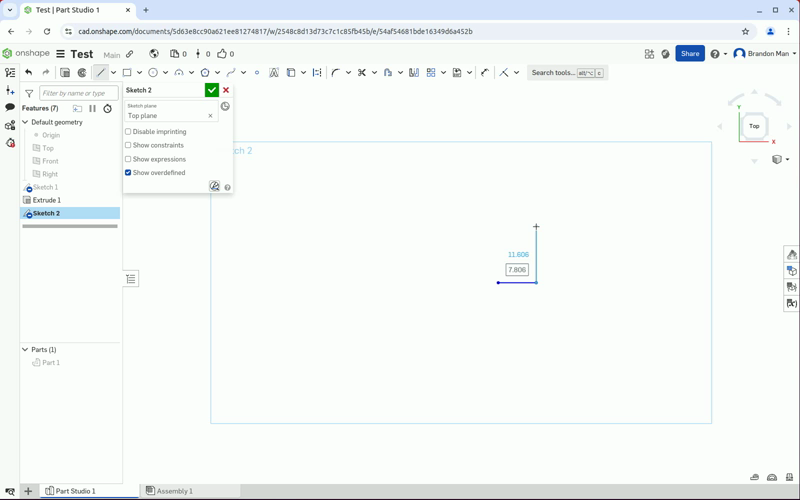
key_up(shift)
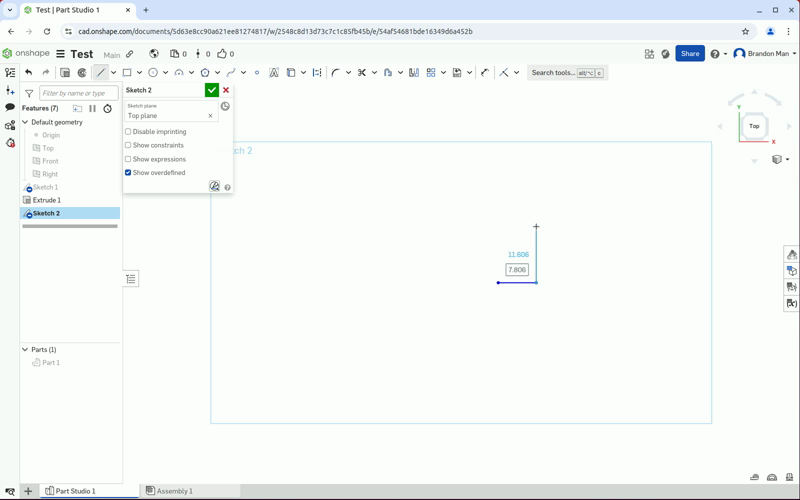
key_down(shift)
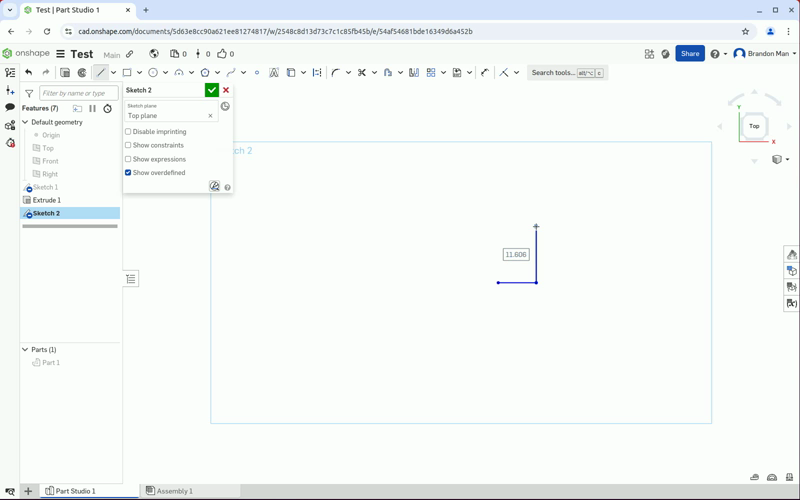
mouse_move(566, 226)
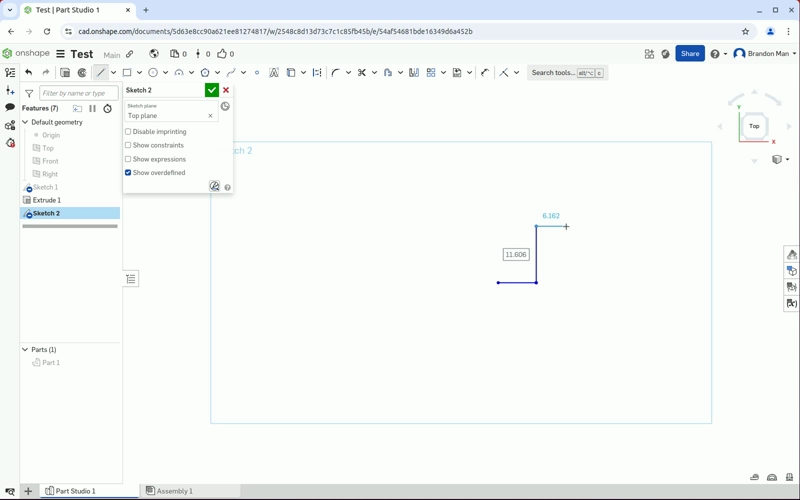
mouse_move(498, 226)
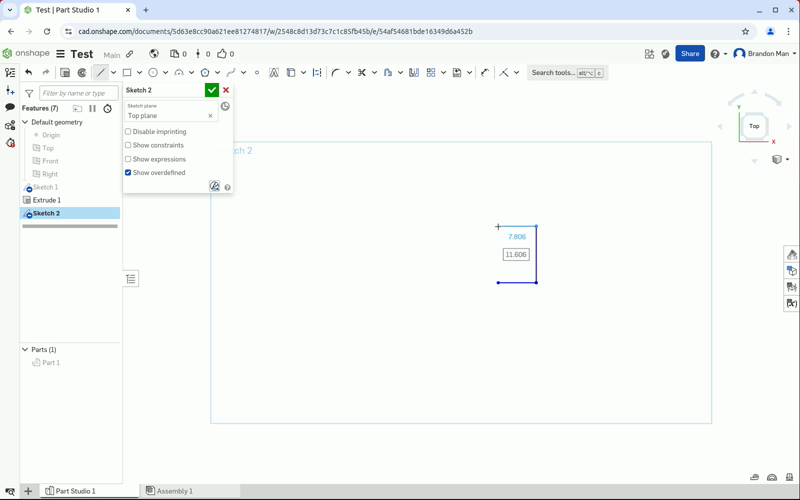
click(498, 226)
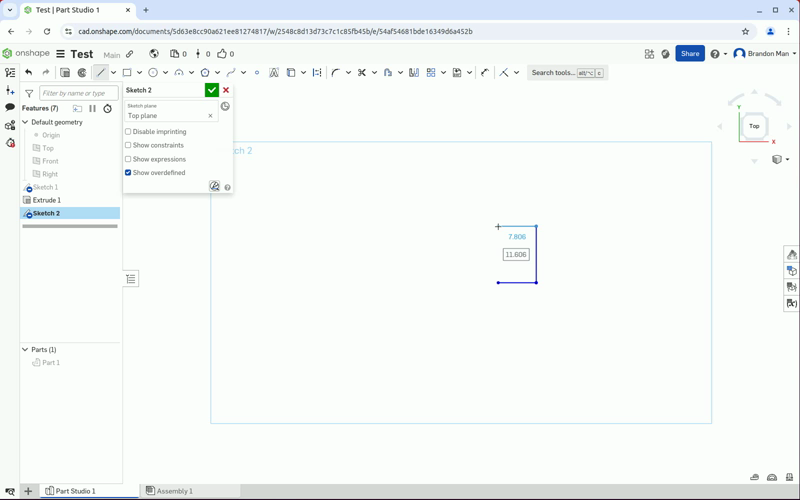
key_up(shift)
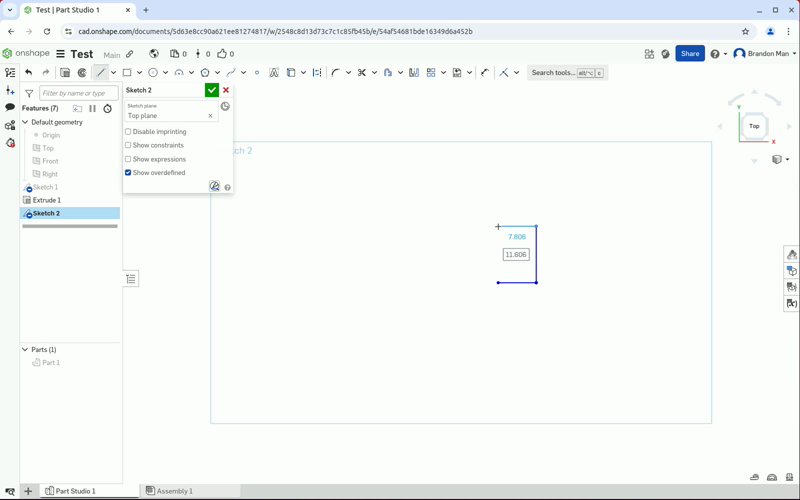
mouse_move(528, 226)
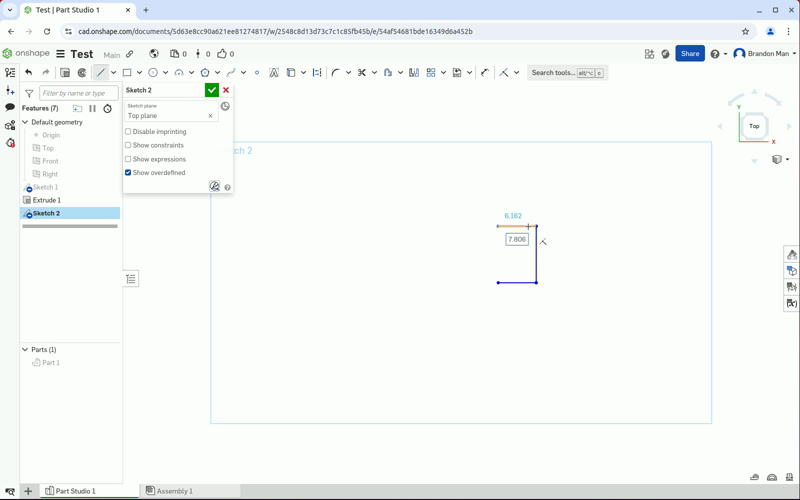
key_down(shift)
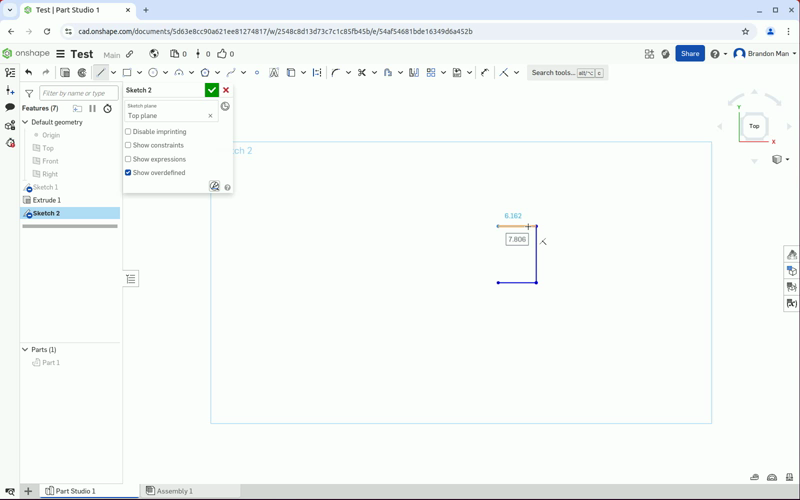
mouse_move(498, 282)
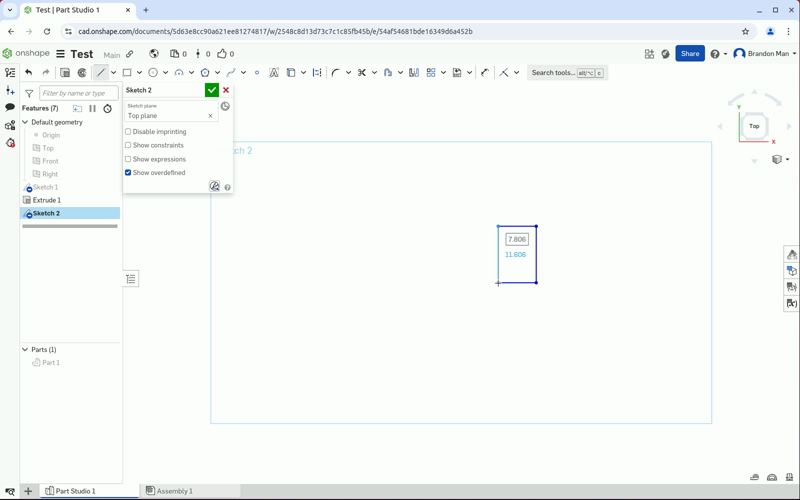
key_up(shift)
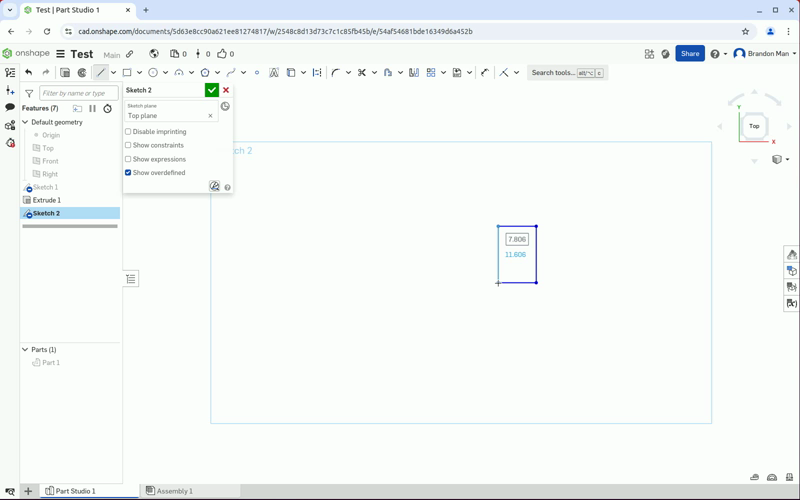
click(498, 282)
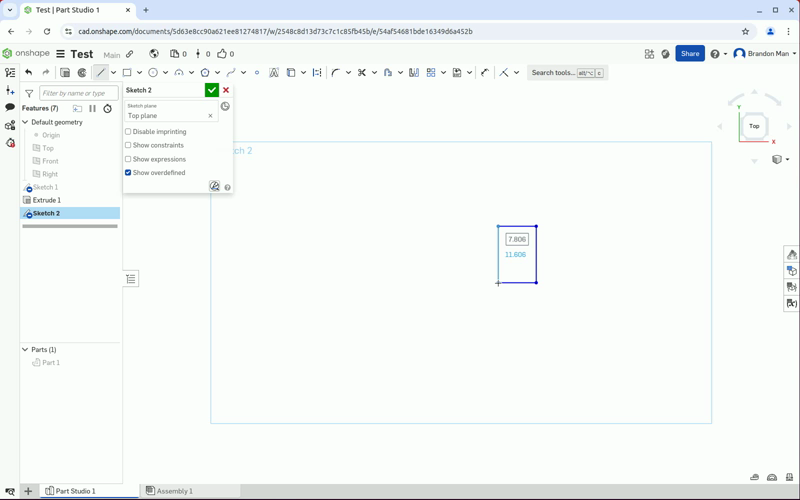
key(esc)
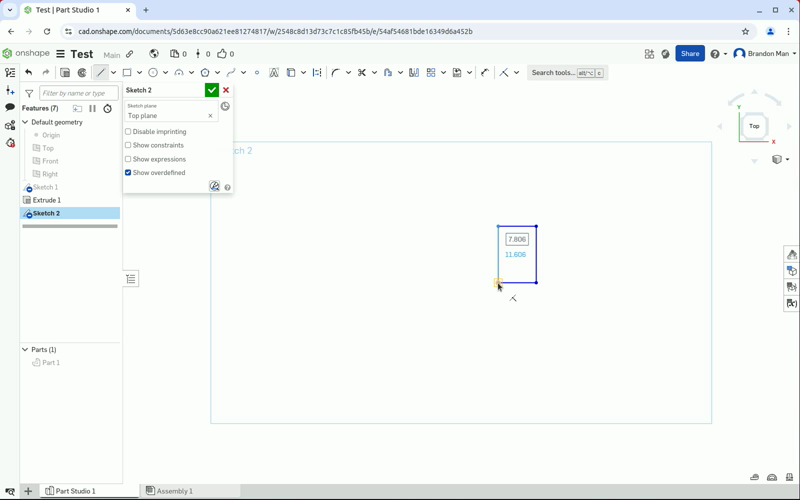
mouse_move(500, 271)
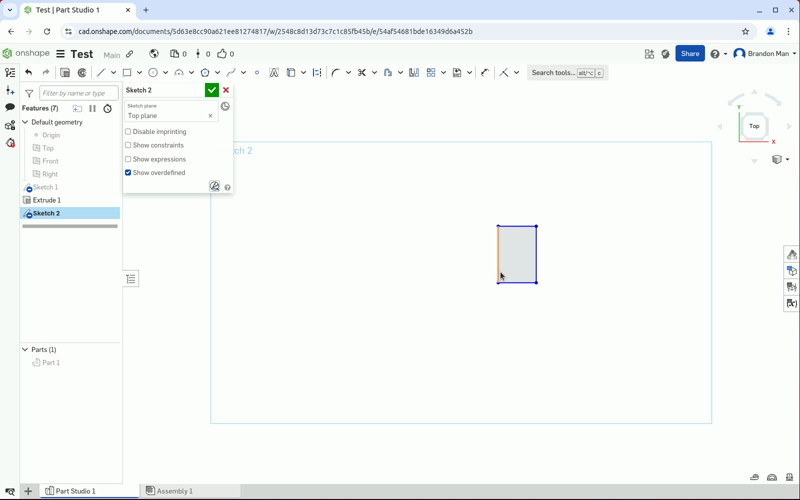
click(500, 271)
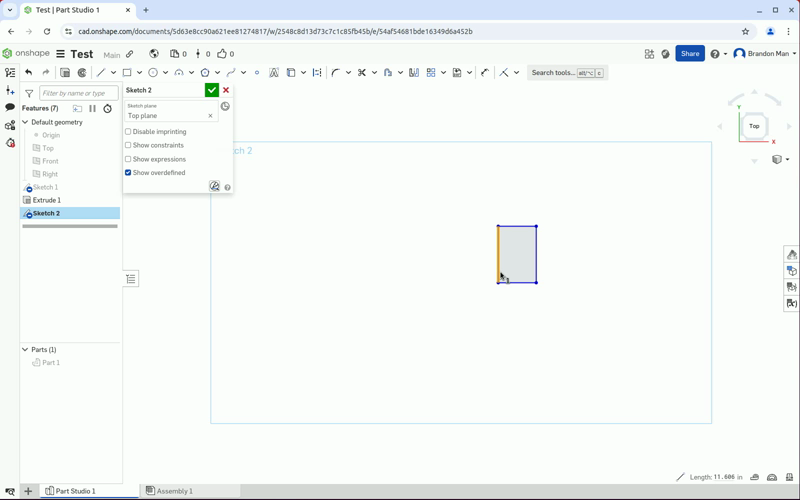
mouse_move(73, 352)
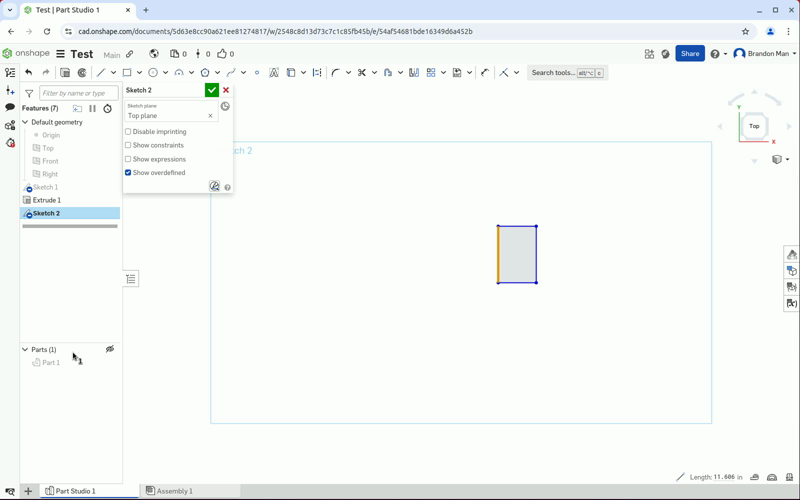
key(shift+y)
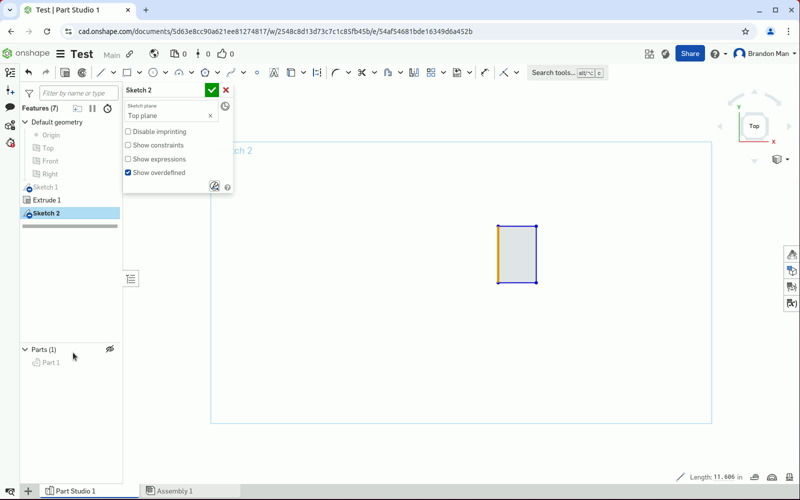
key(shift+e)
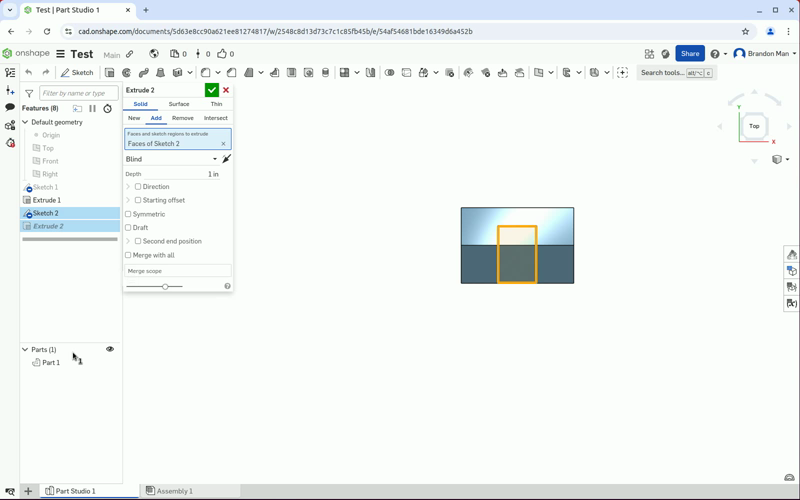
mouse_move(143, 106)
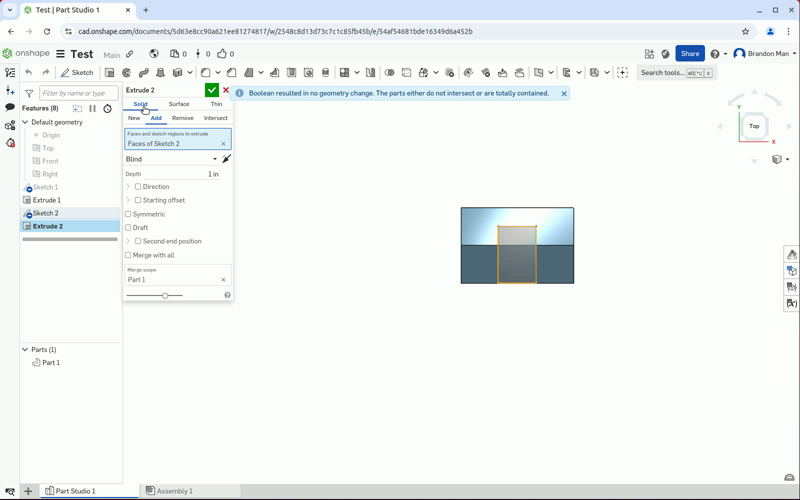
click(143, 106)
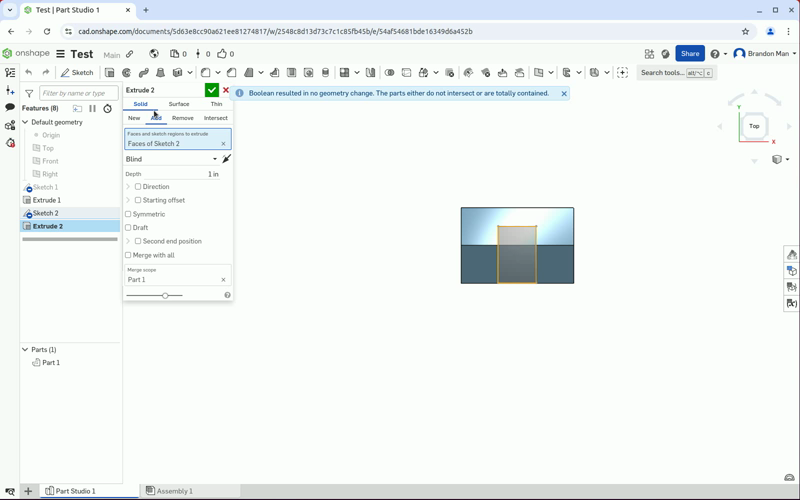
mouse_move(186, 120)
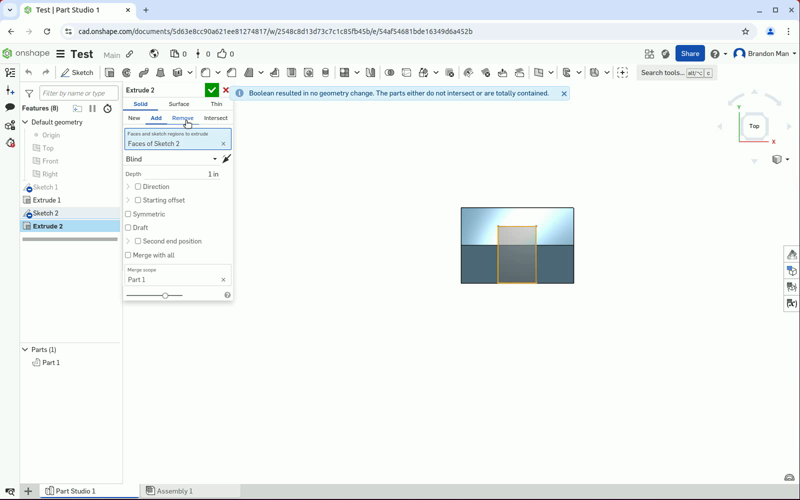
click(186, 120)
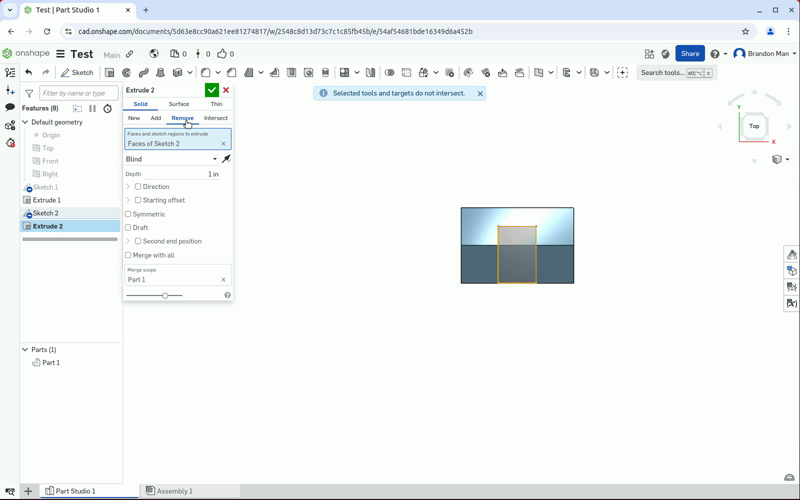
key(tab, 4)
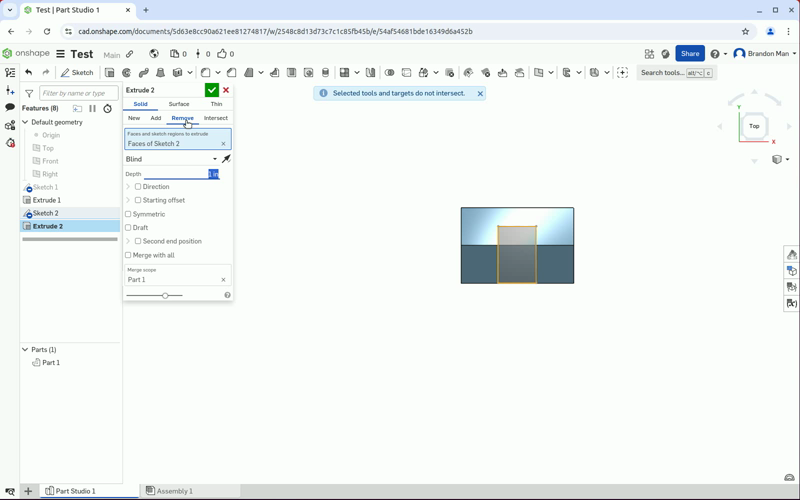
text(-15.405)
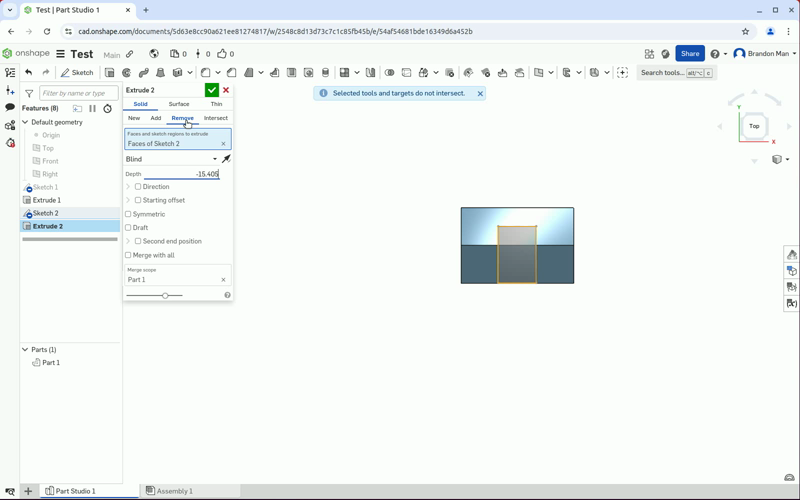
key(tab, 6)
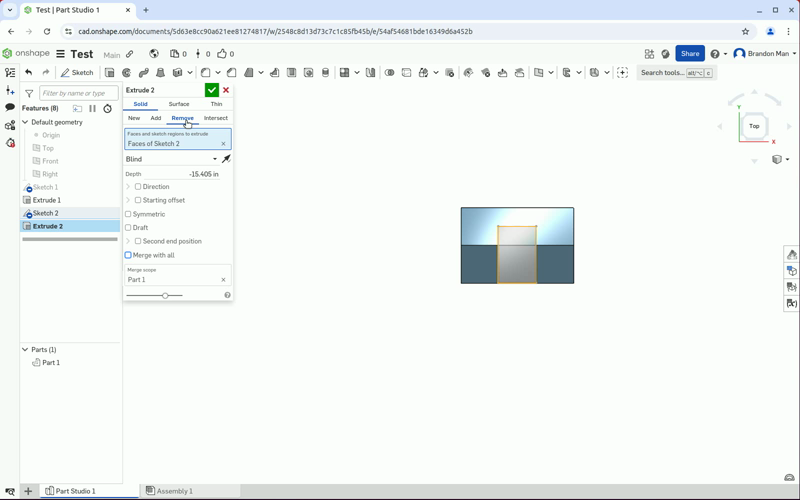
key(space)
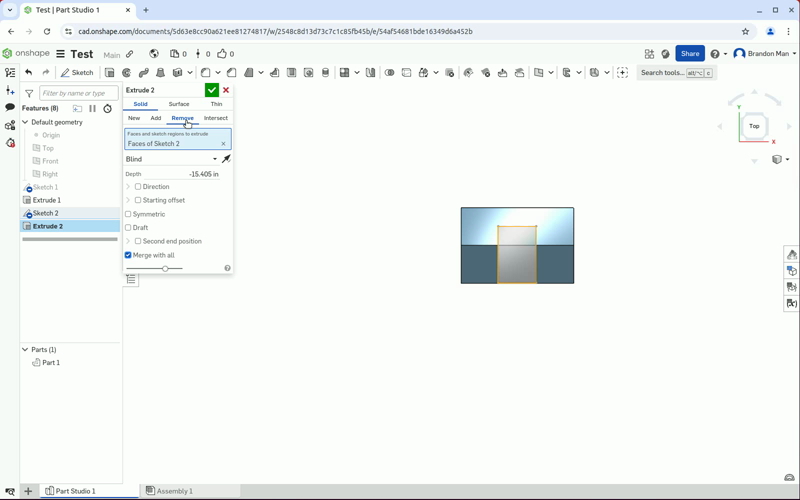
key(enter)
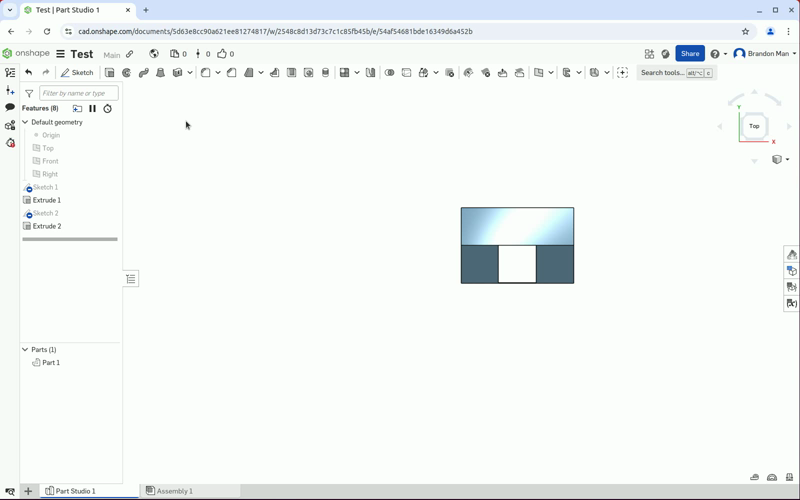
key(shift+h)
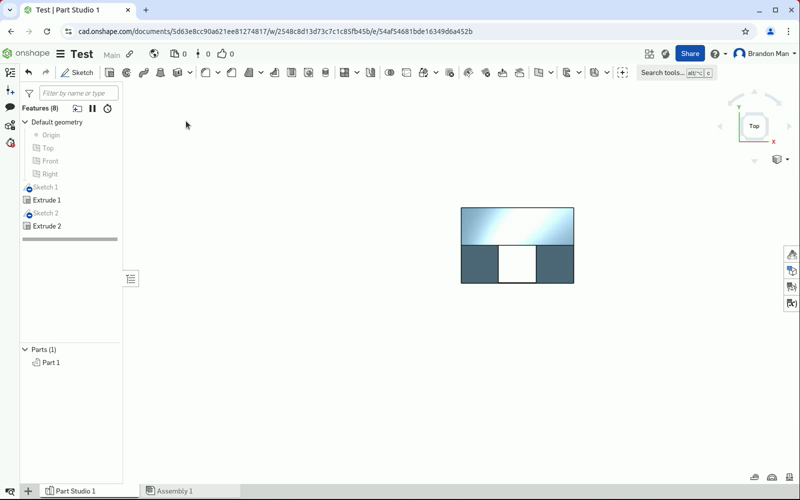
key(shift+h)
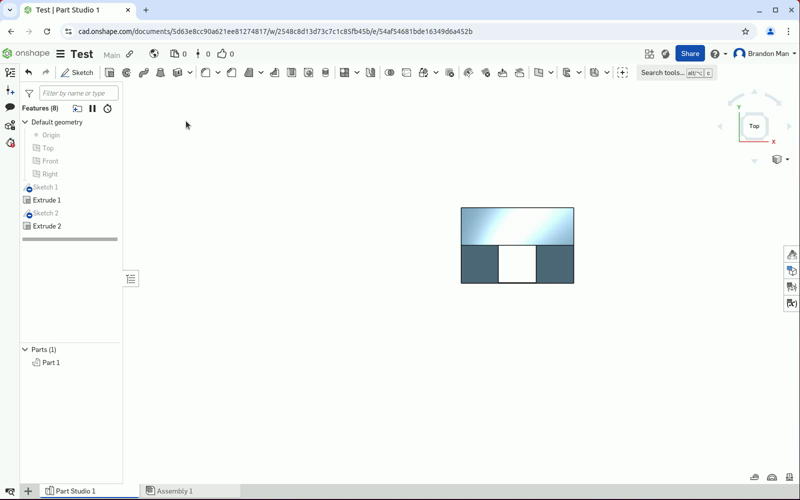
mouse_move(73, 189)
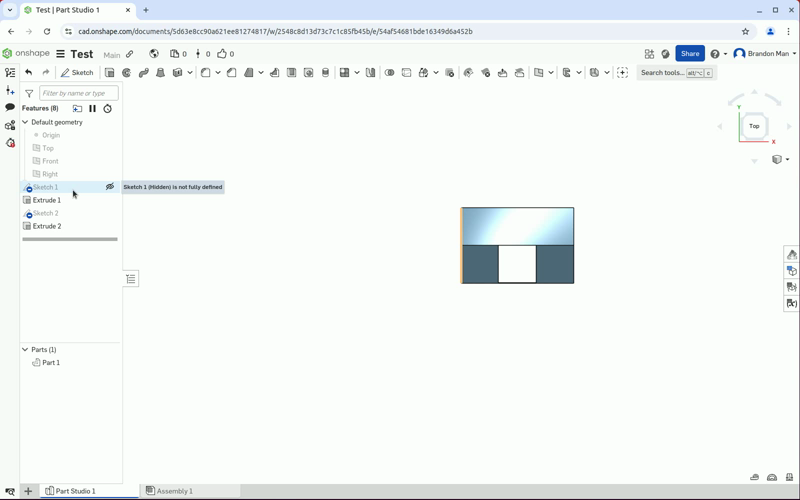
click(73, 189)
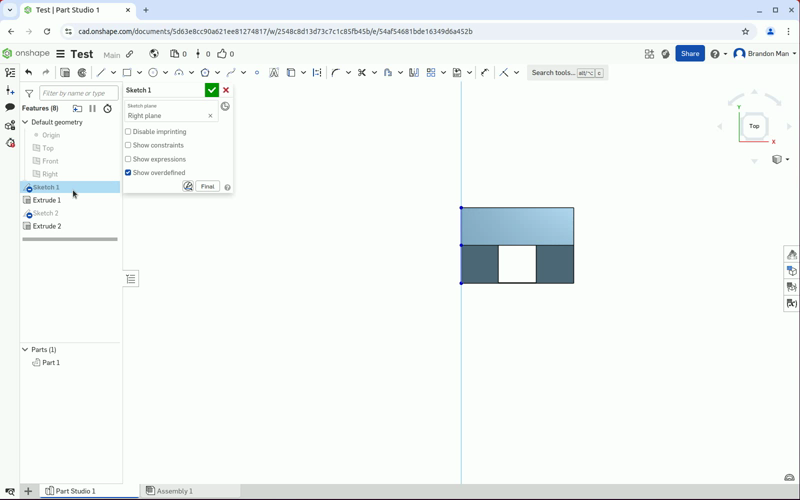
mouse_move(229, 92)
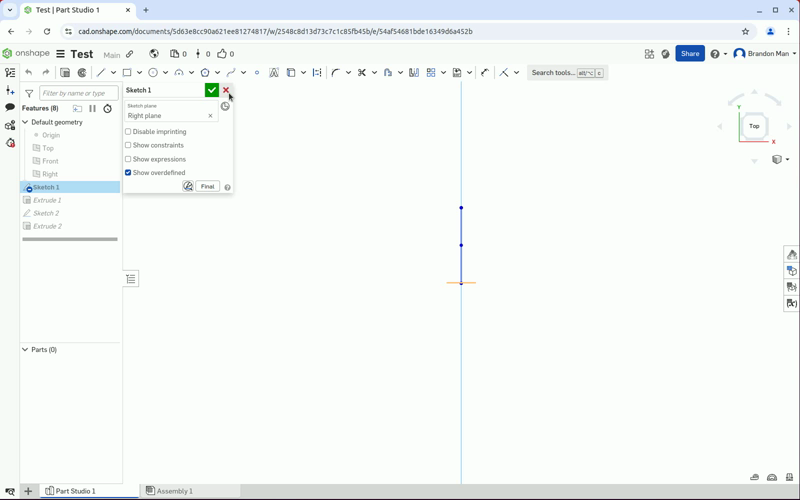
click(229, 92)
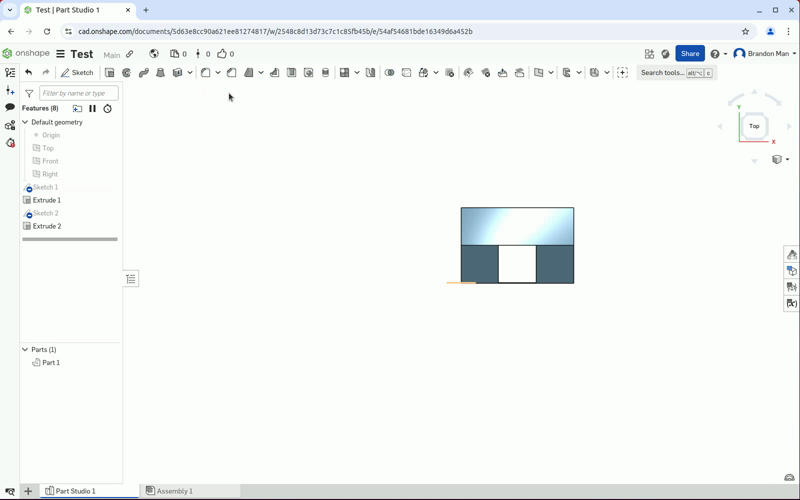
mouse_move(73, 352)
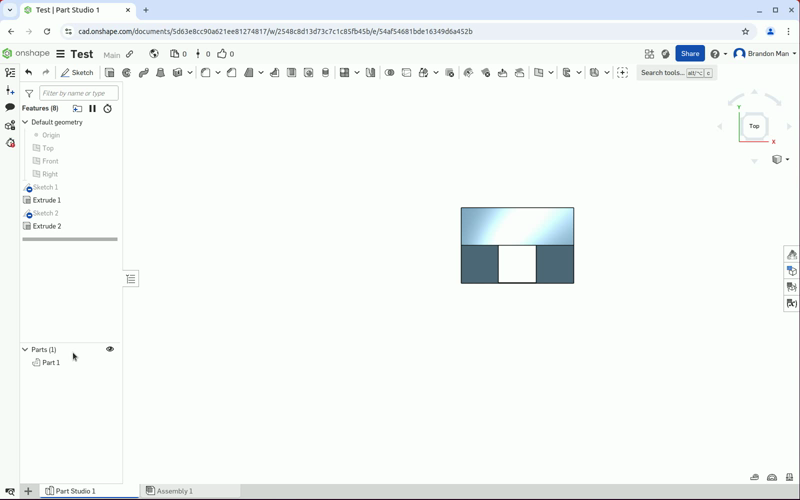
key(y)
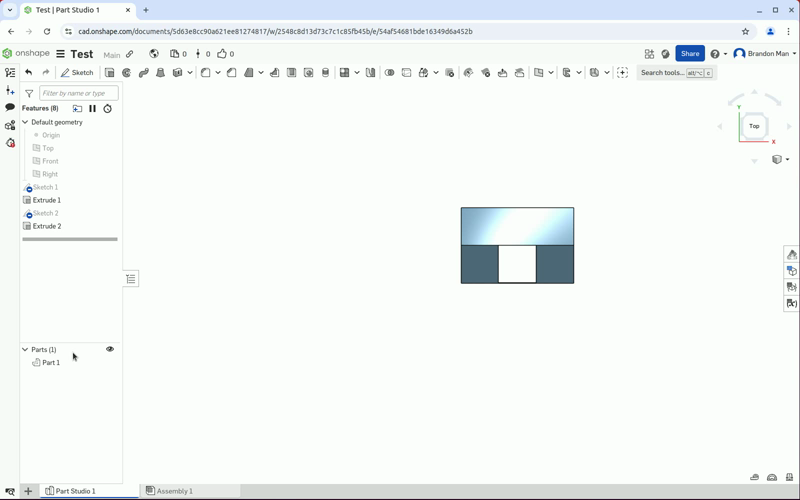
key(shift+p)
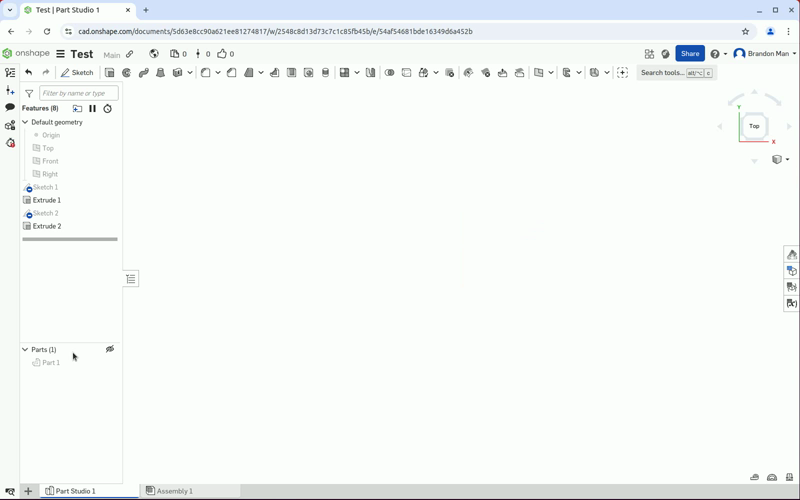
key(space)
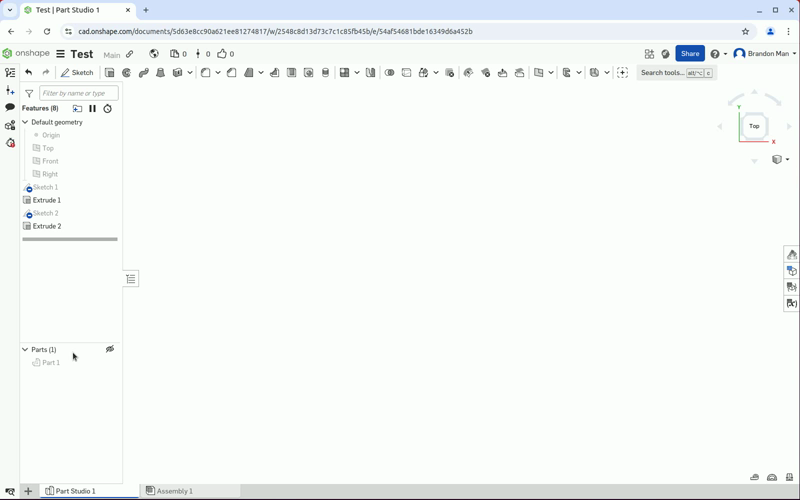
key_down(shift)
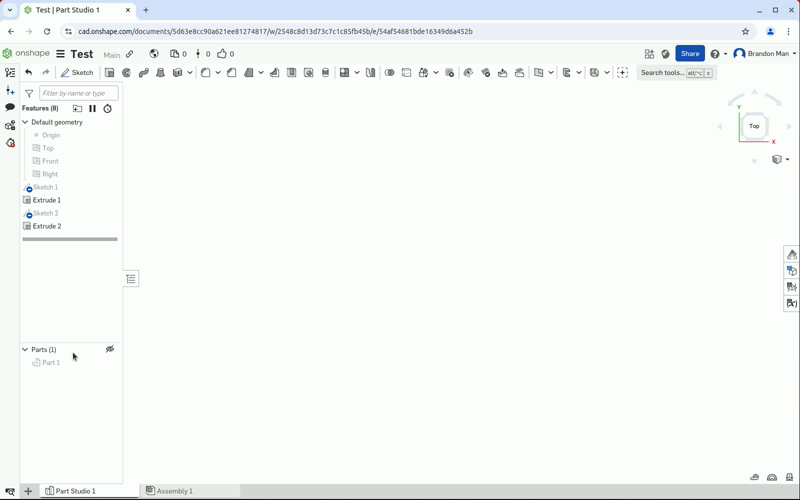
key(up)
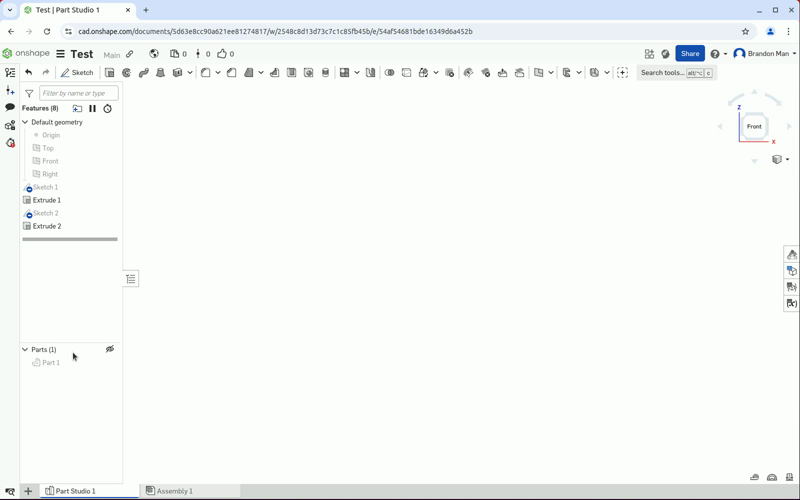
key_up(shift)
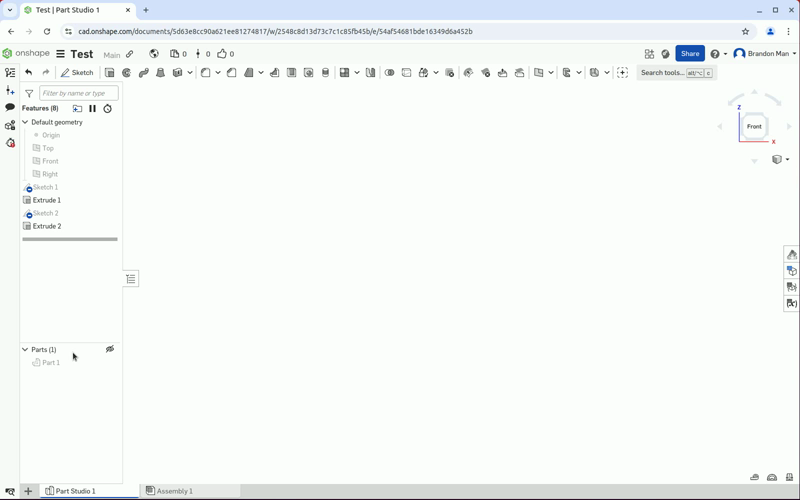
key(space)
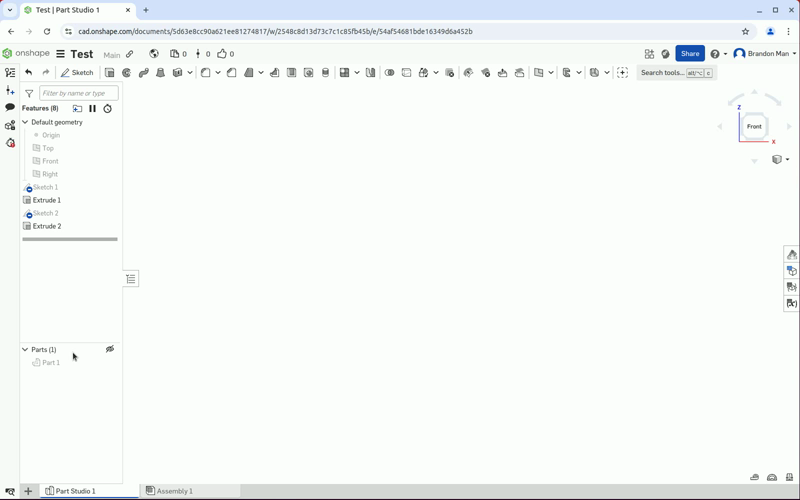
key_down(shift)
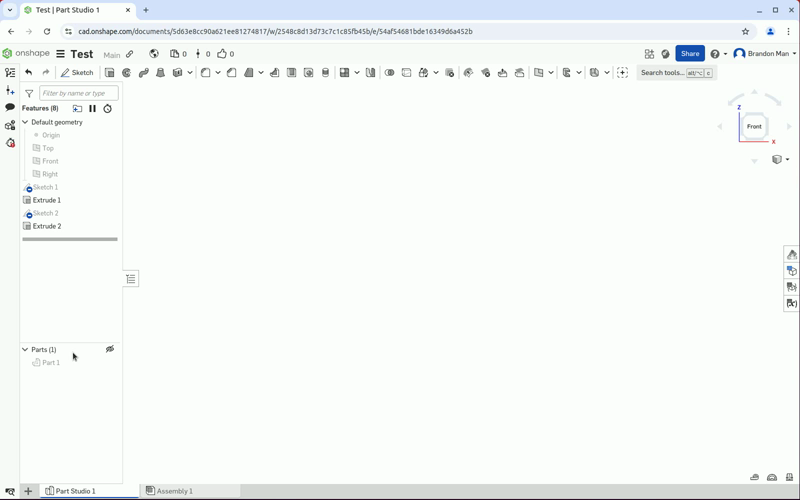
key(left)
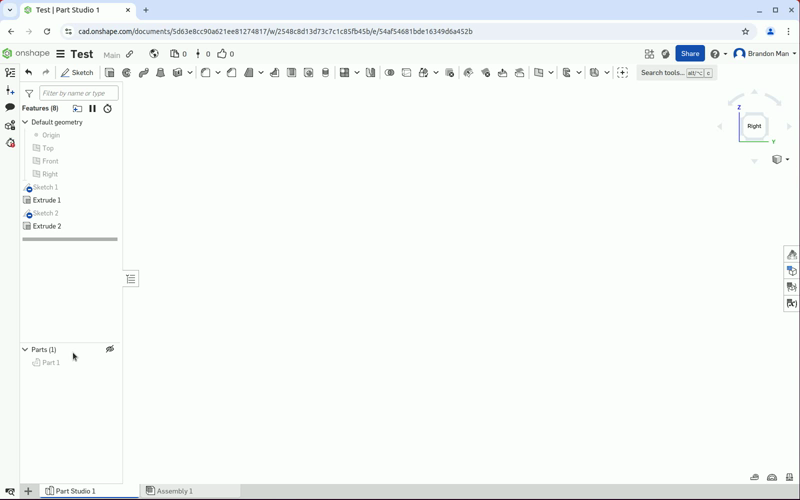
key_up(shift)
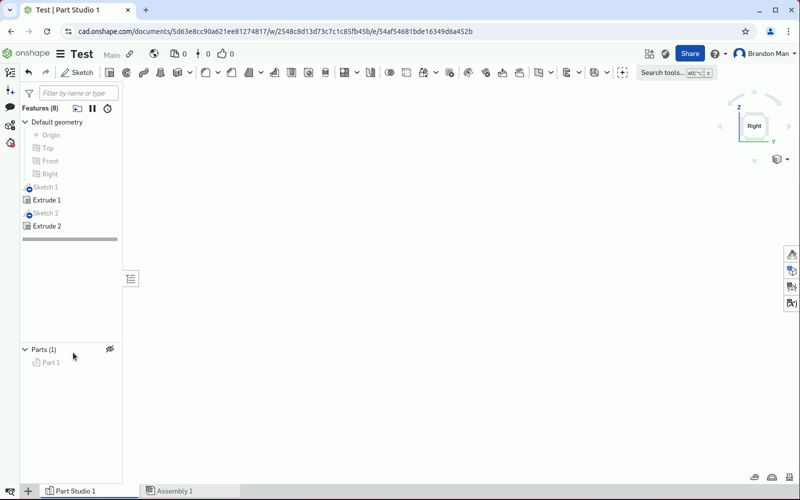
mouse_move(73, 352)
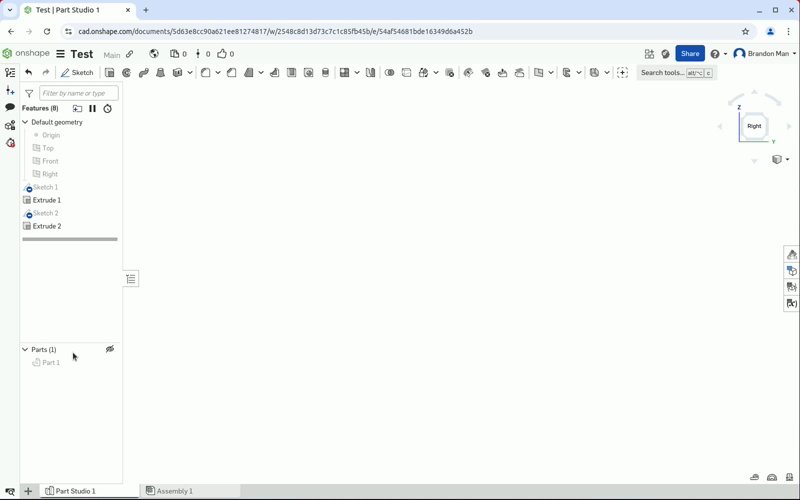
key(shift+y)
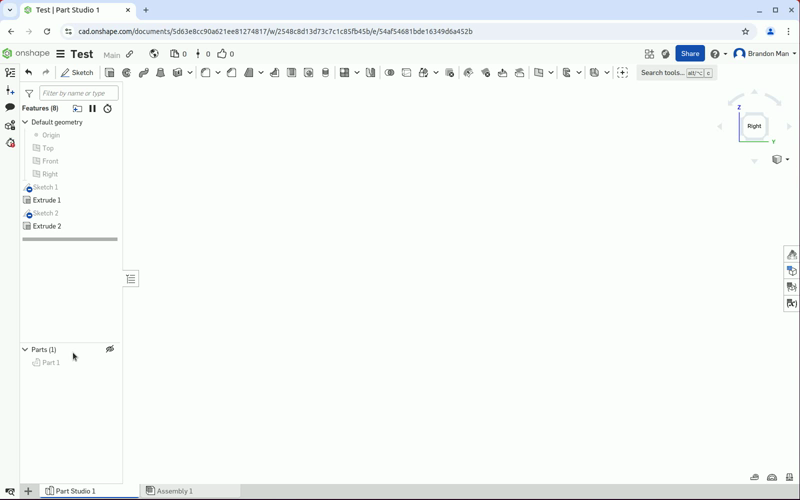
key(shift+s)
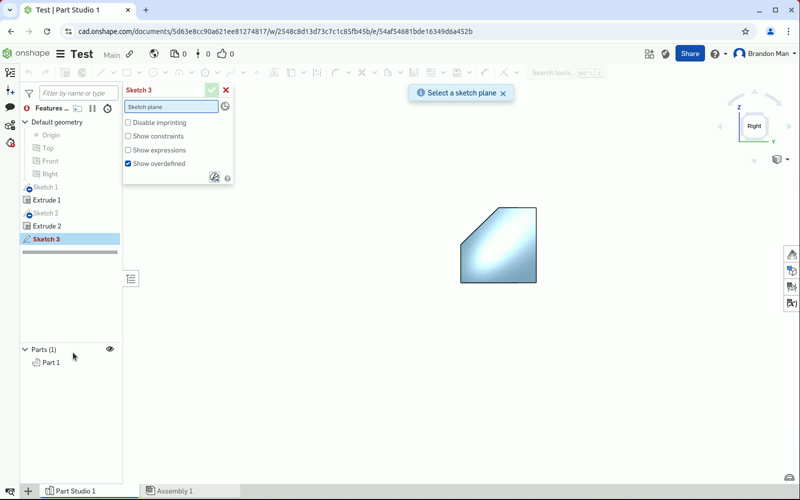
mouse_move(73, 176)
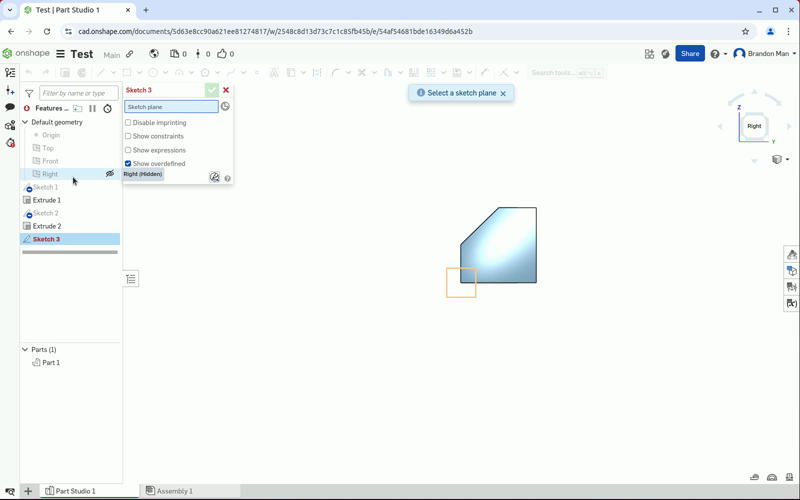
click(73, 176)
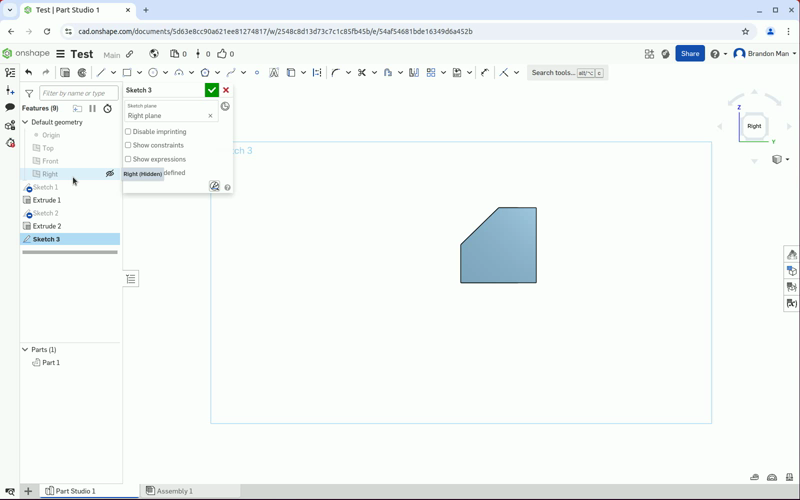
mouse_move(73, 352)
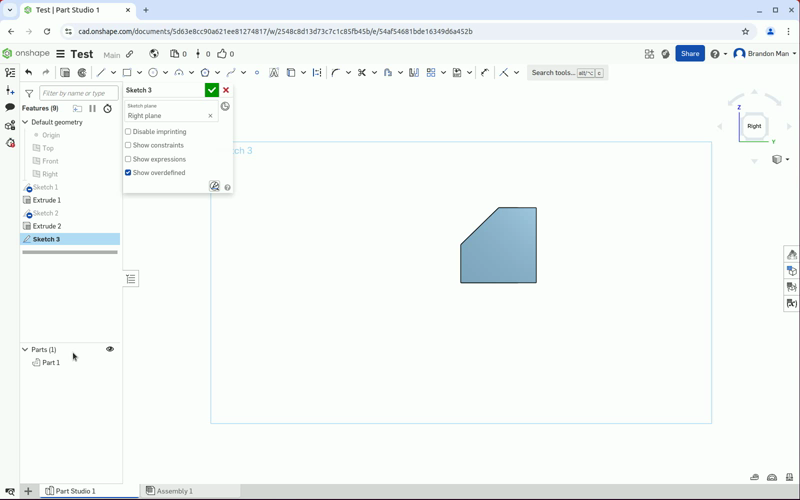
key(y)
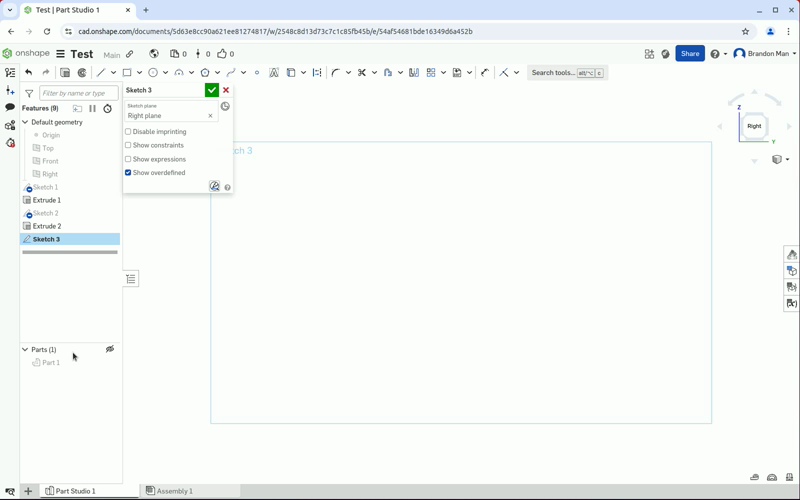
key(l)
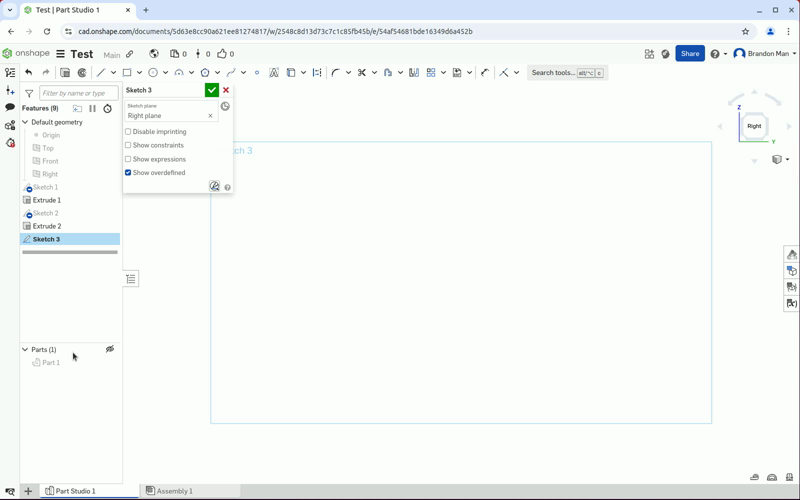
key_down(shift)
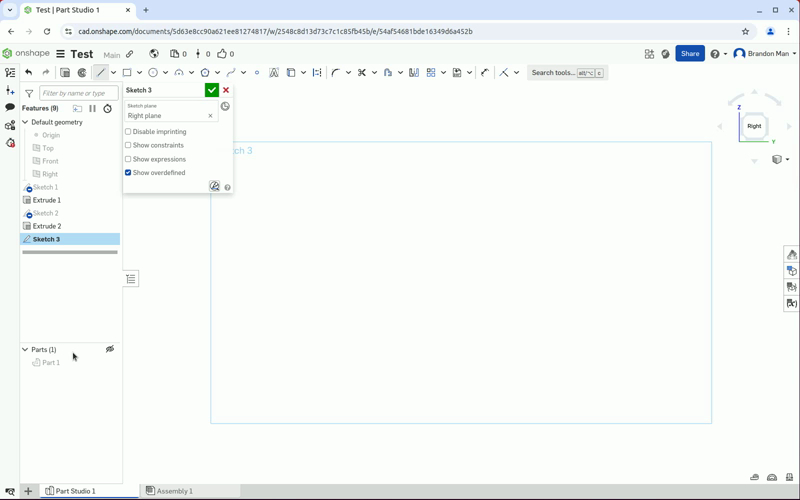
mouse_move(460, 282)
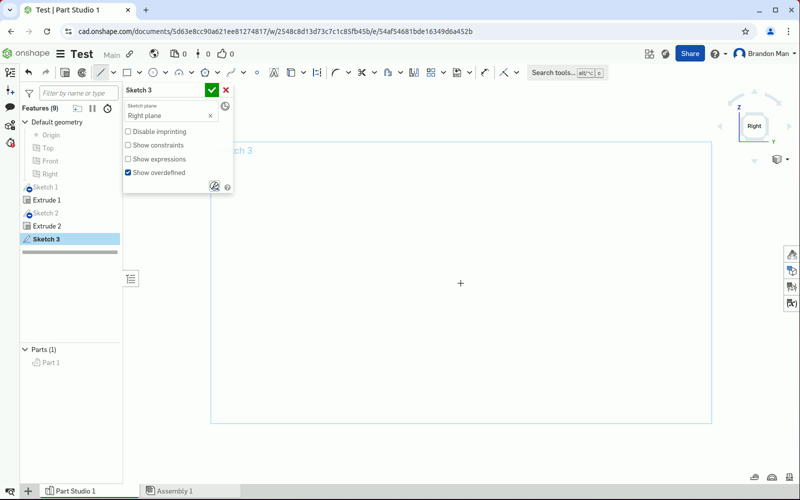
click(460, 282)
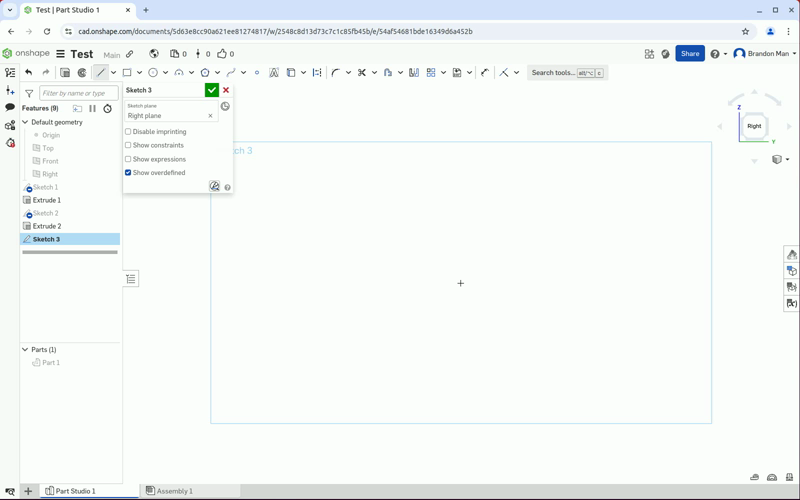
key_up(shift)
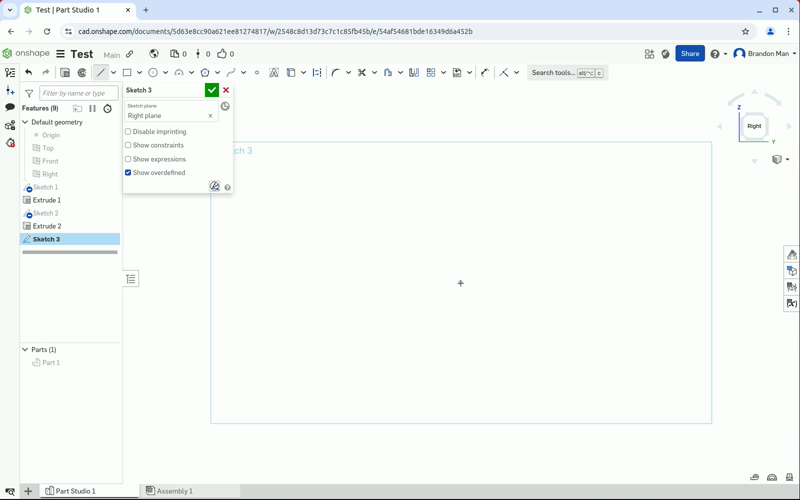
key_down(shift)
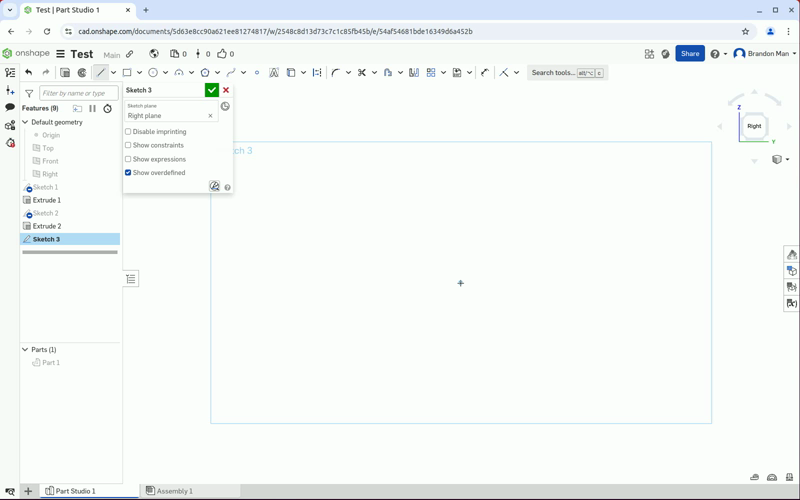
mouse_move(490, 282)
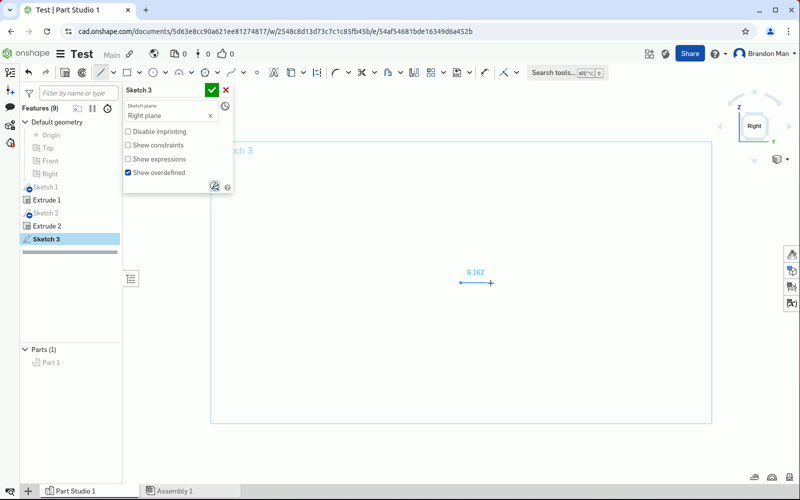
mouse_move(498, 244)
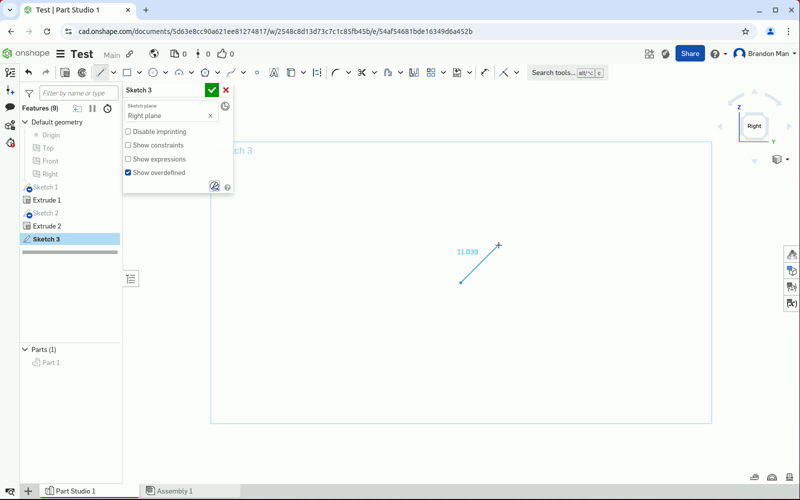
click(498, 244)
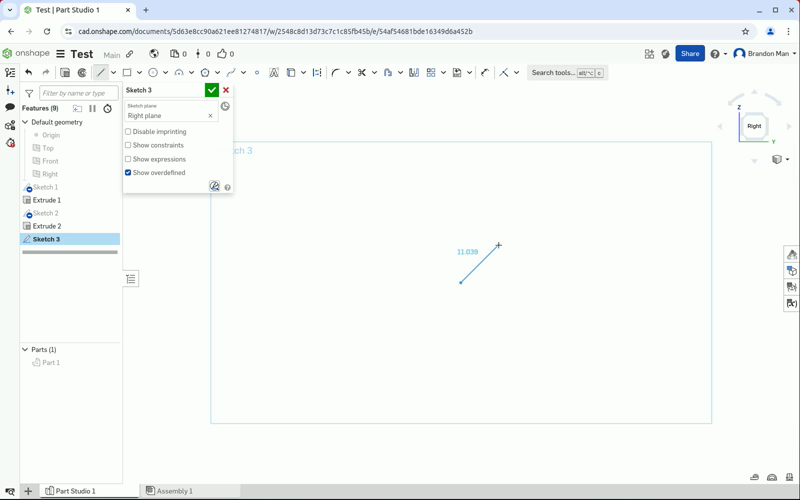
key_up(shift)
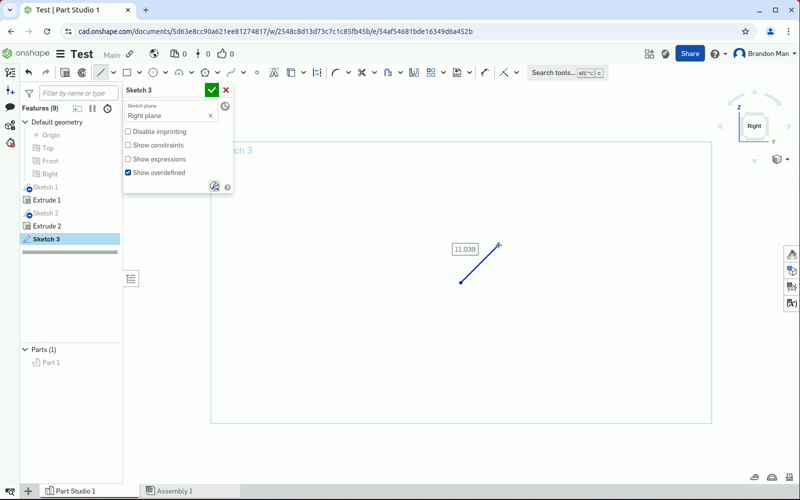
key_down(shift)
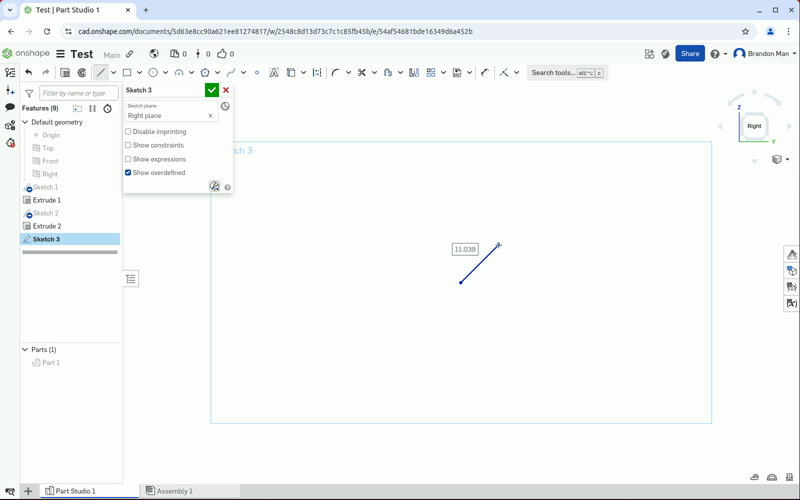
mouse_move(528, 244)
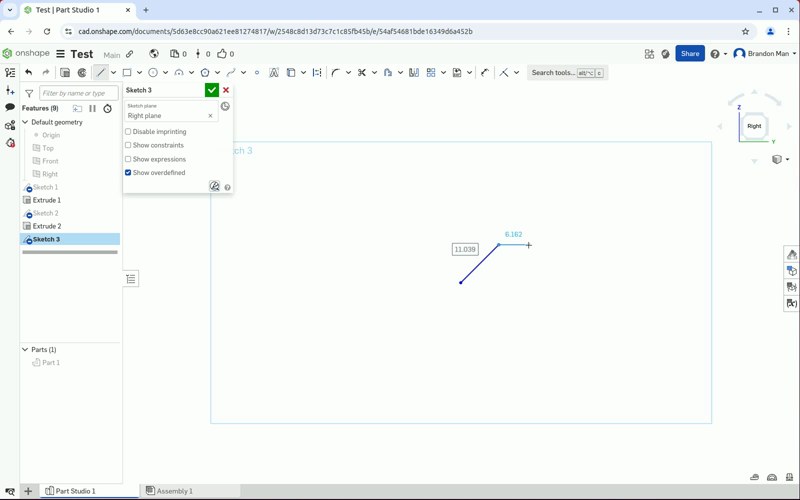
mouse_move(536, 244)
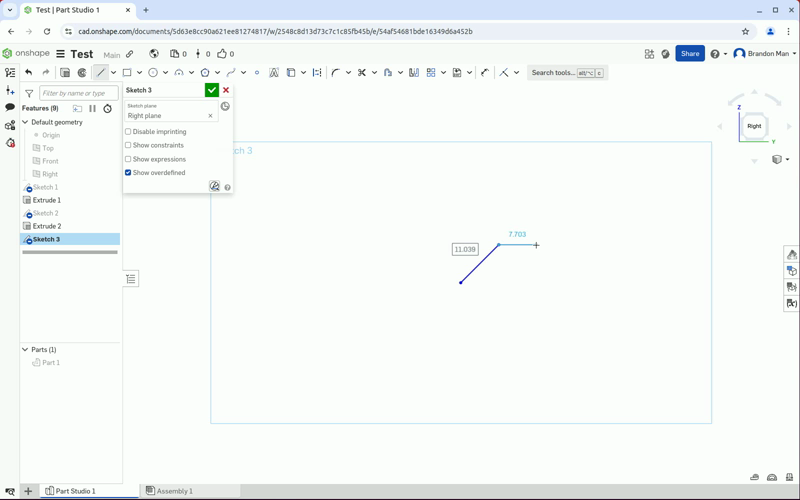
click(536, 244)
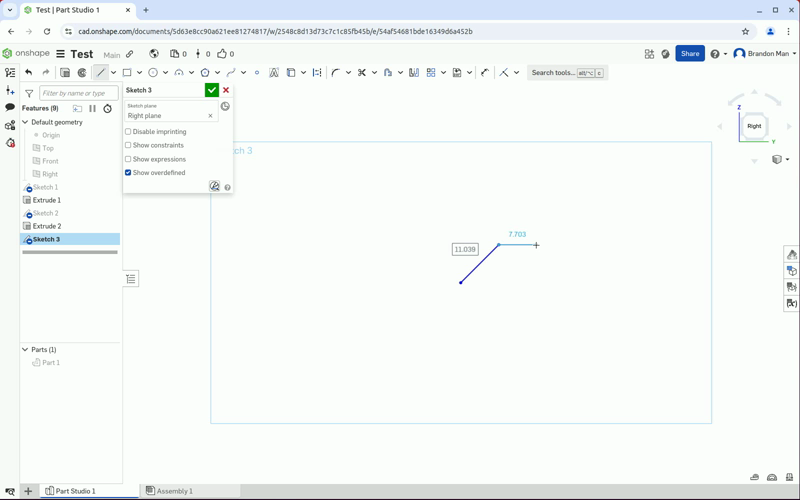
key_up(shift)
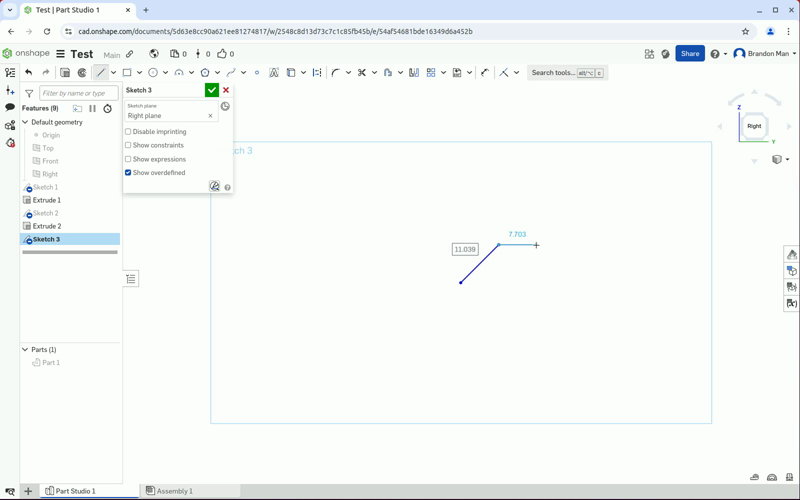
key_down(shift)
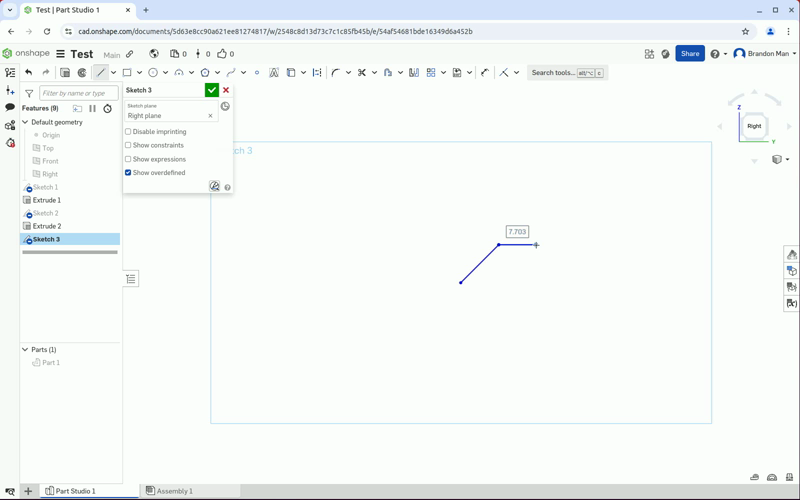
mouse_move(566, 244)
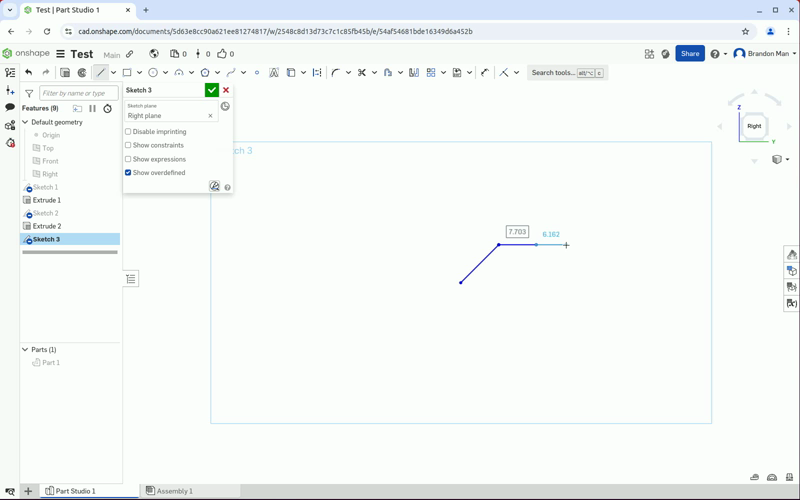
mouse_move(536, 207)
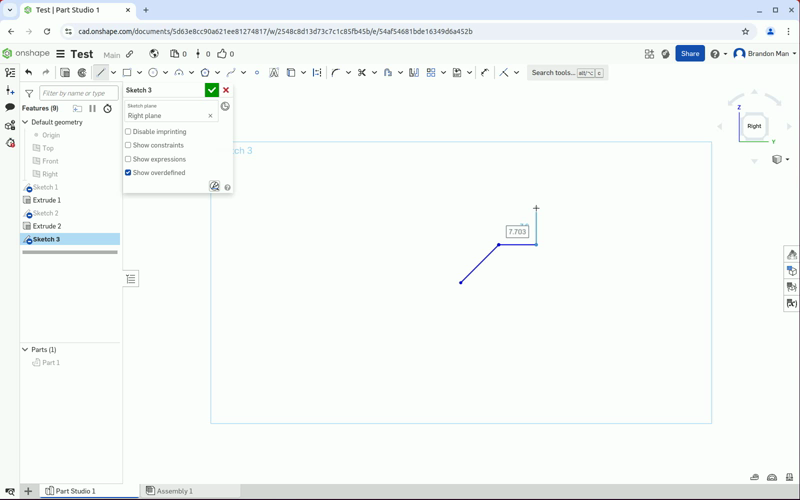
click(536, 207)
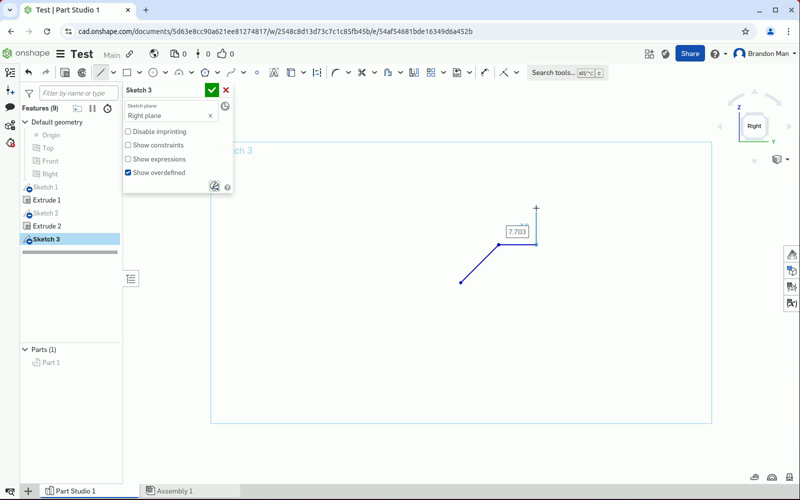
key_up(shift)
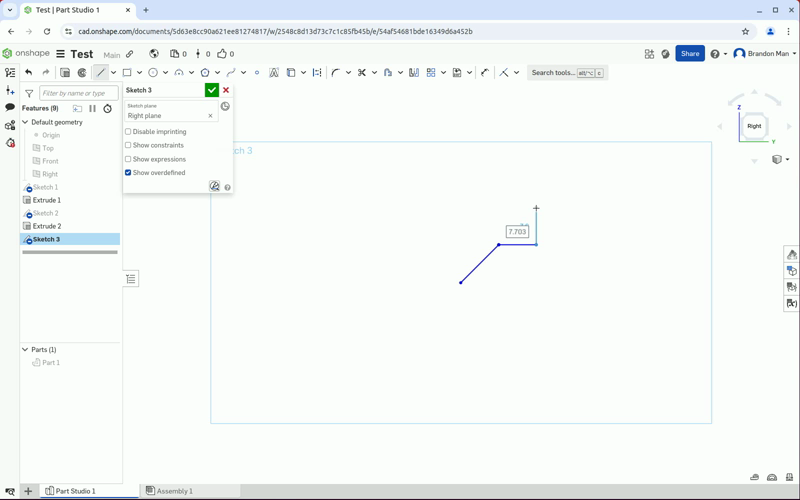
key_down(shift)
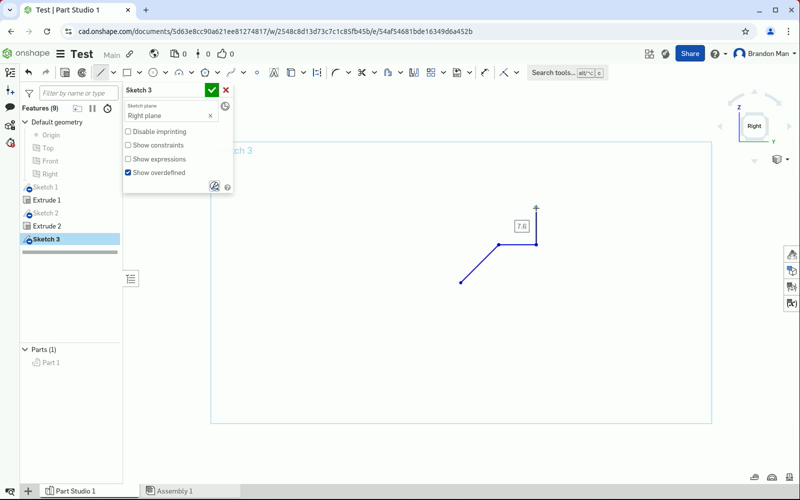
mouse_move(460, 207)
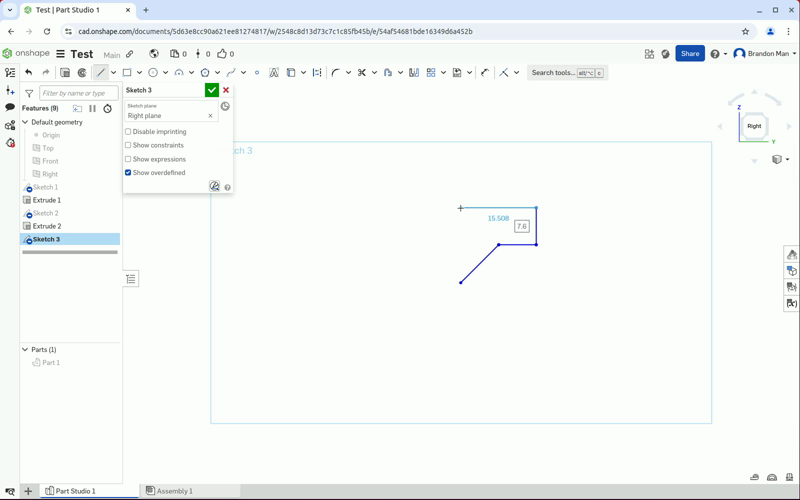
click(460, 207)
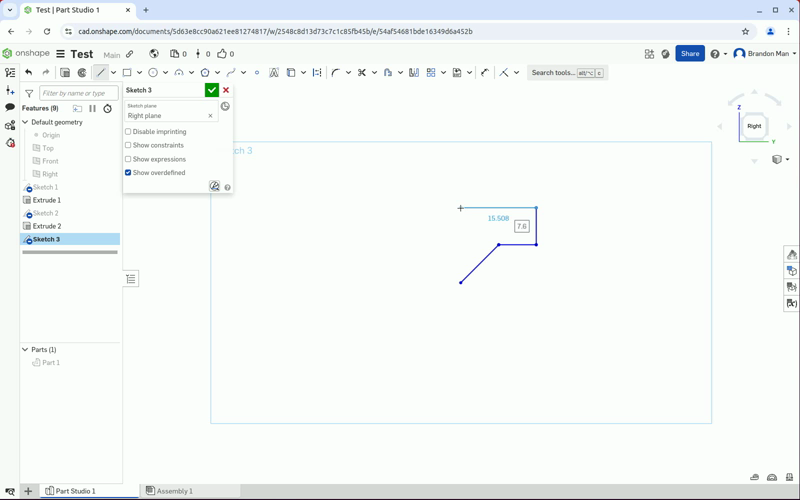
key_up(shift)
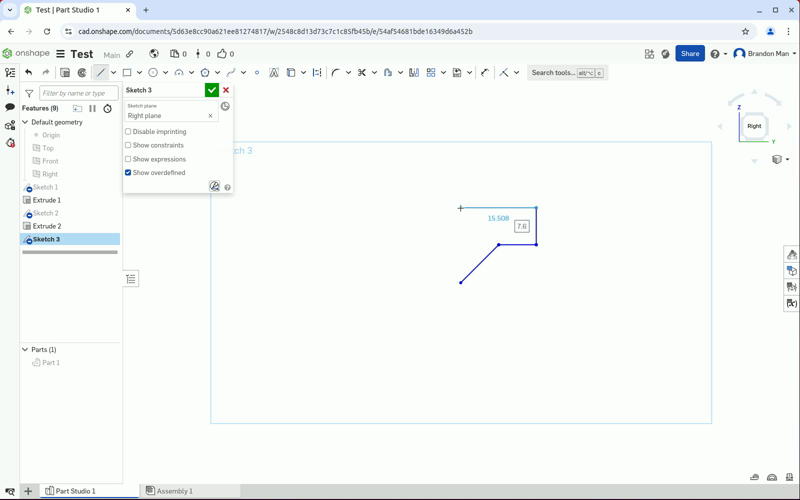
key_down(shift)
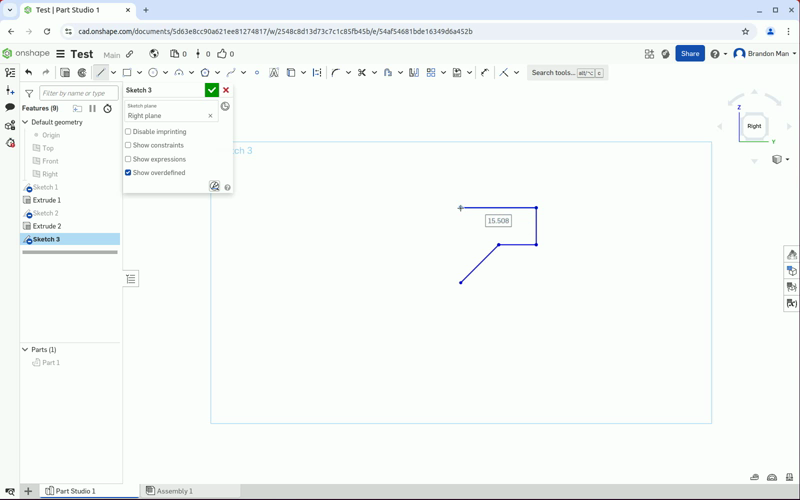
mouse_move(460, 282)
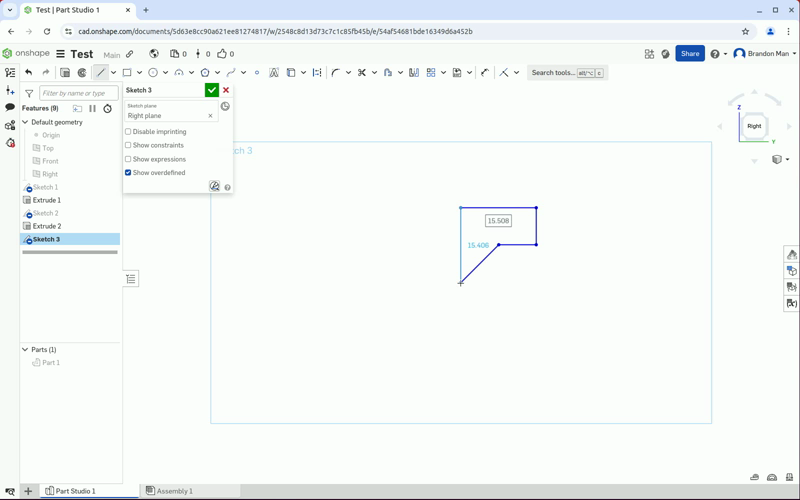
key_up(shift)
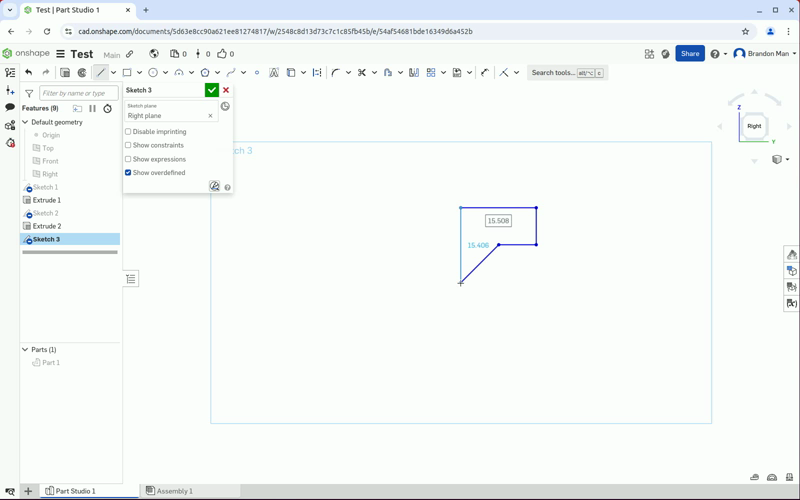
click(460, 282)
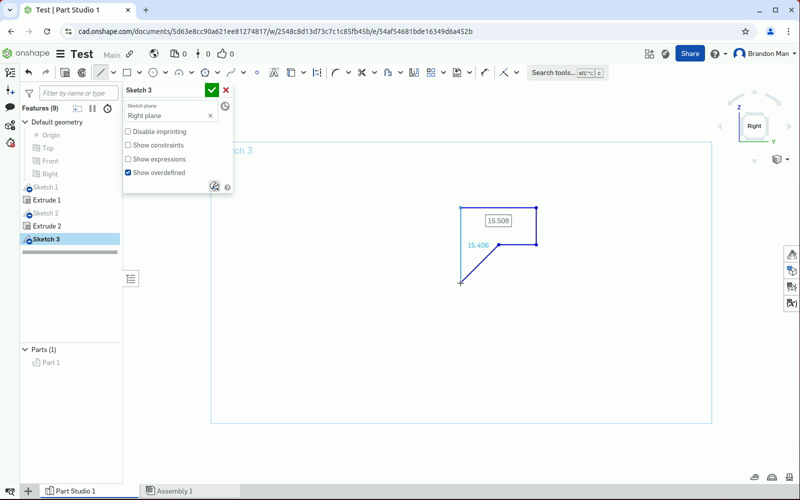
key(esc)
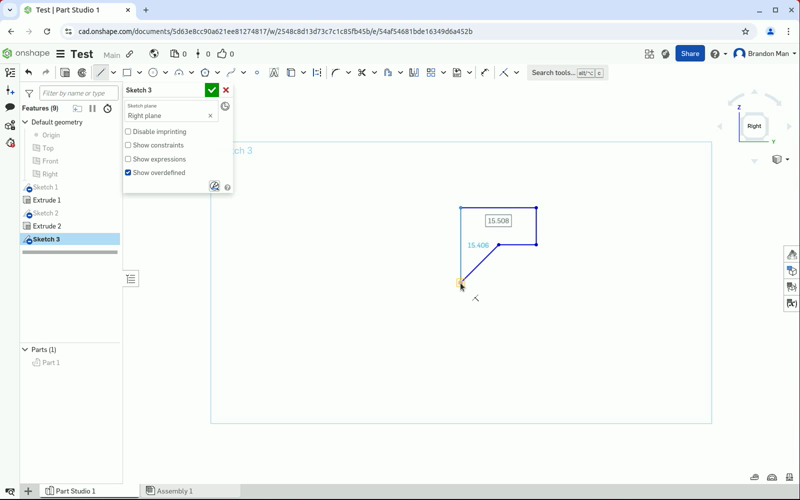
mouse_move(512, 233)
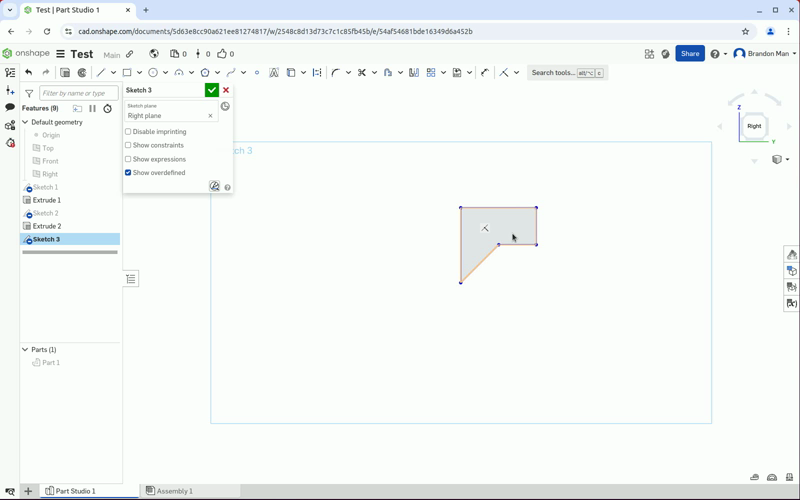
click(512, 233)
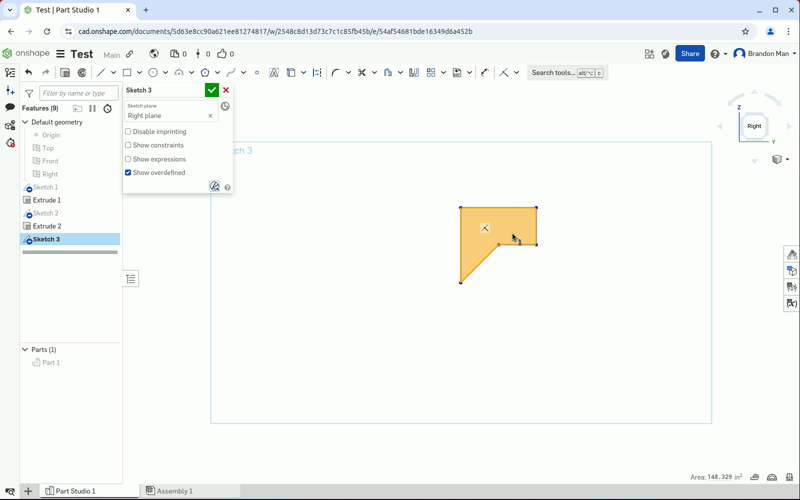
mouse_move(73, 352)
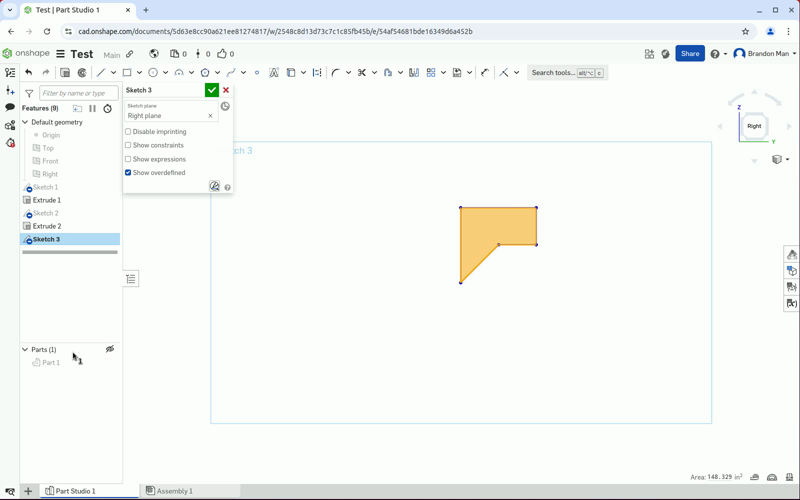
key(shift+y)
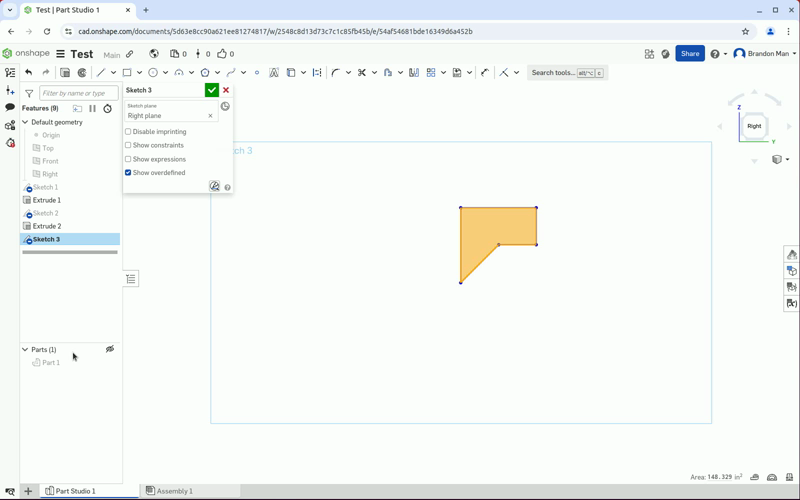
key(shift+e)
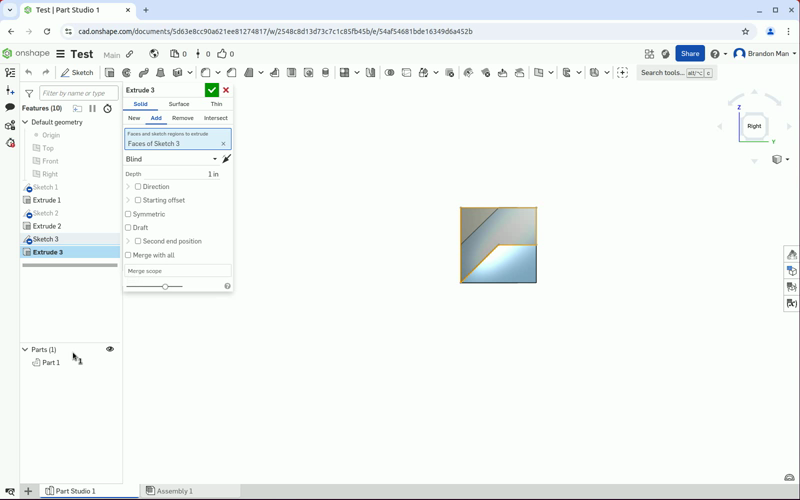
mouse_move(143, 106)
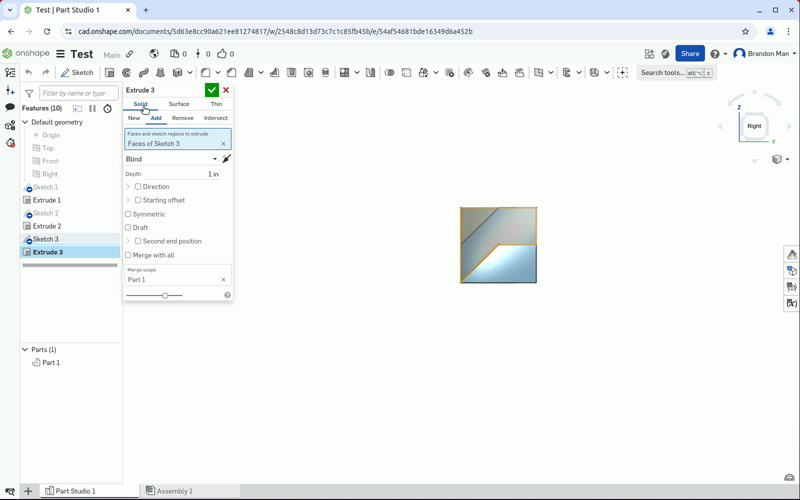
click(143, 106)
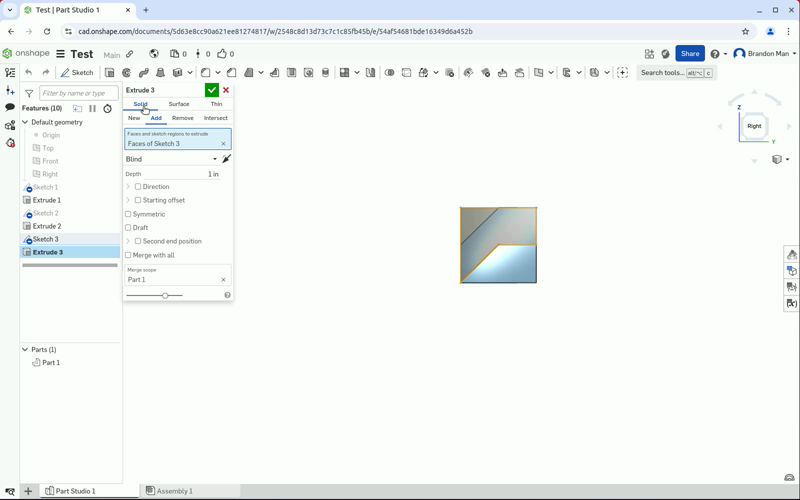
mouse_move(186, 120)
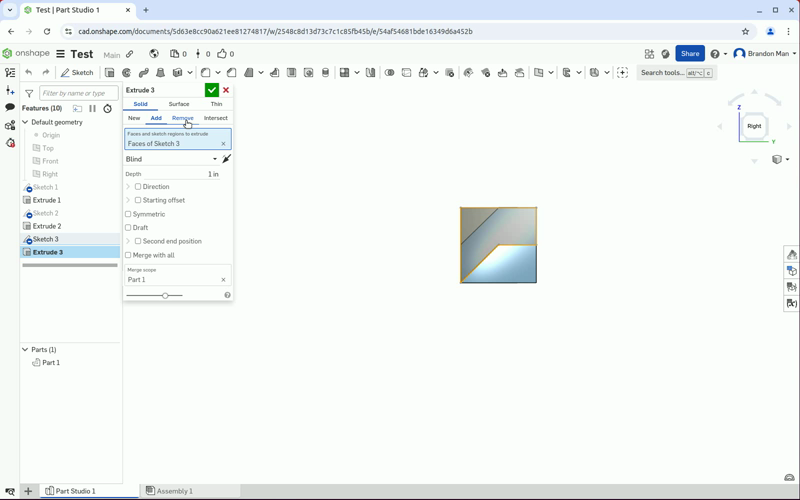
click(186, 120)
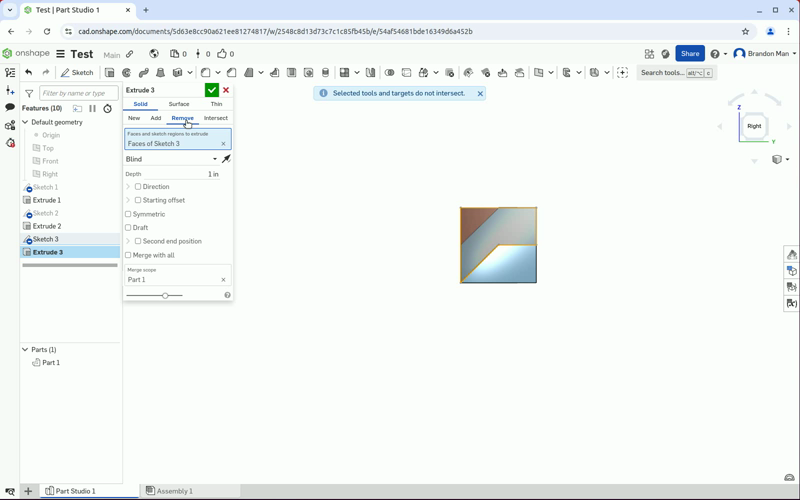
key(tab, 4)
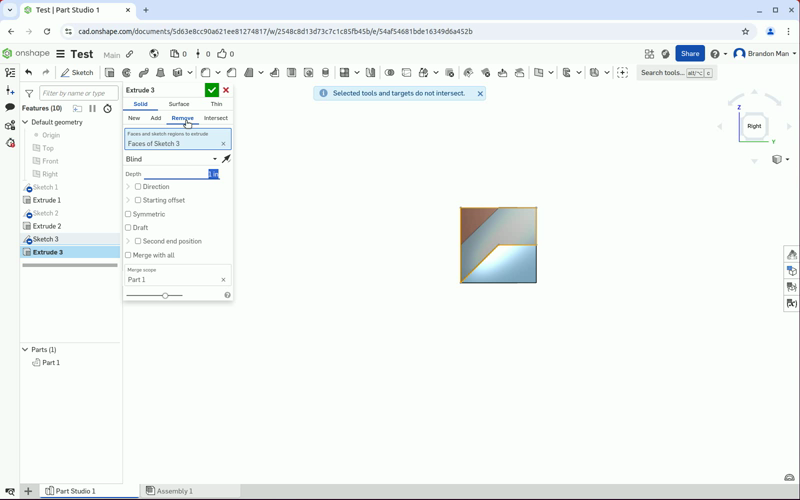
text(-15.405)
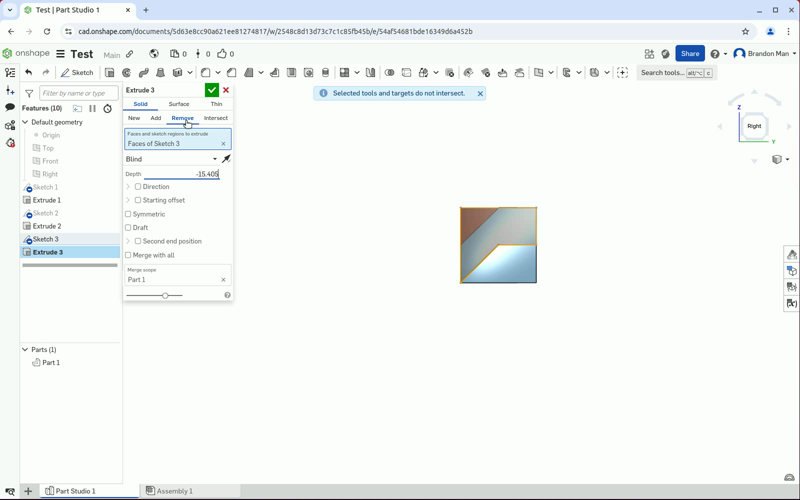
key(tab, 6)
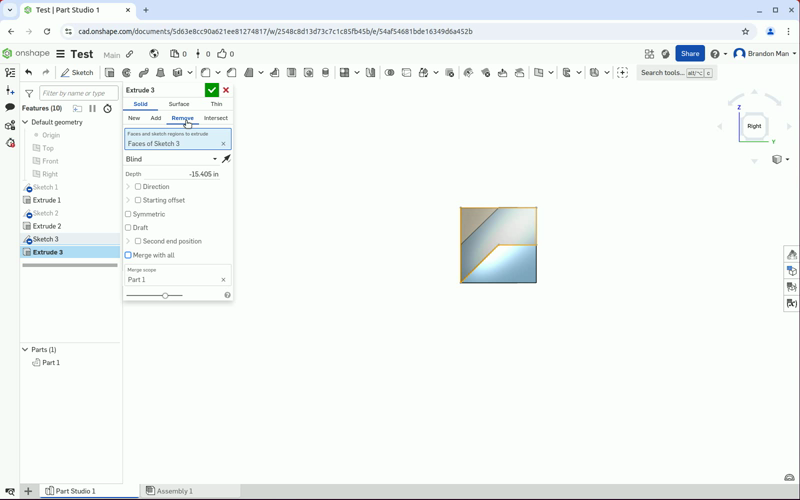
key(space)
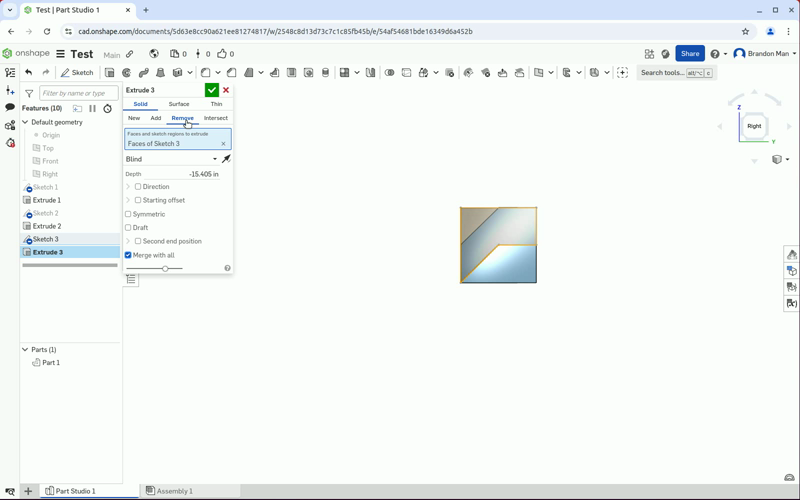
key(enter)
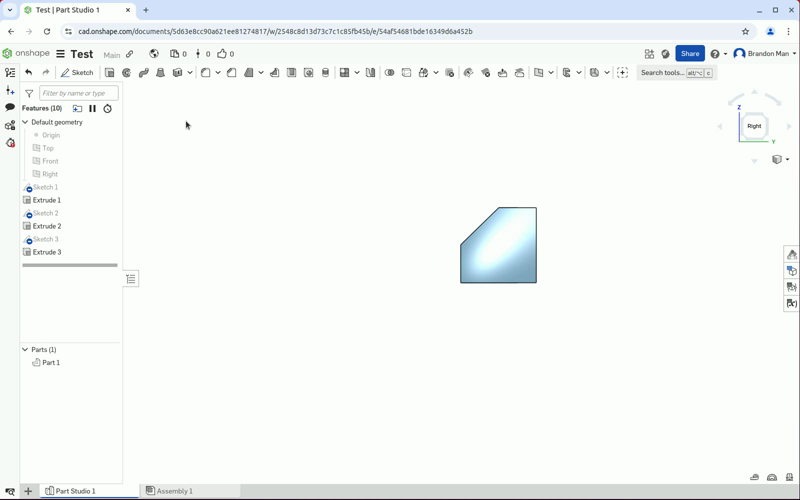
key(shift+h)
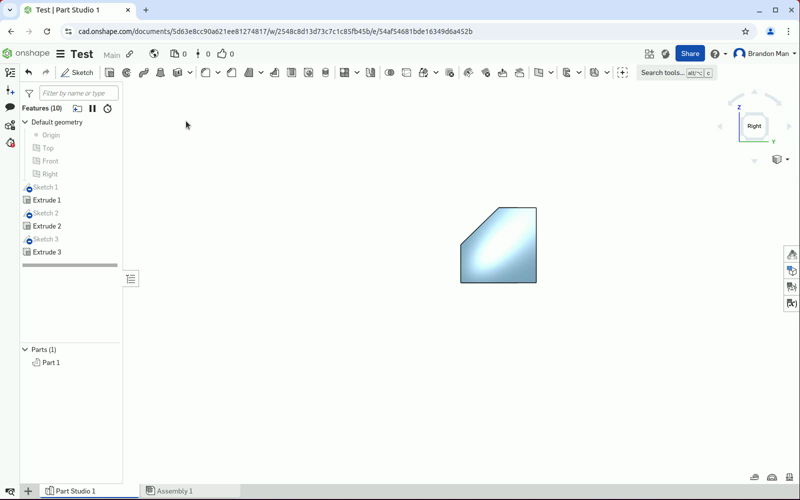
key(shift+h)
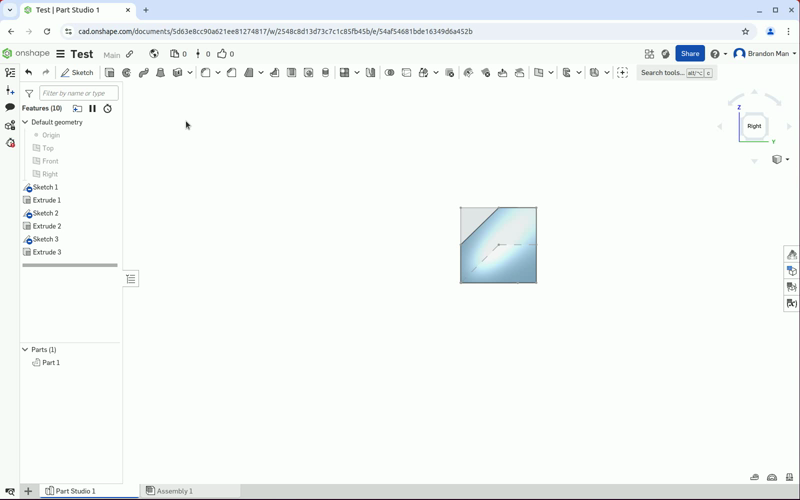
key(shift+7)
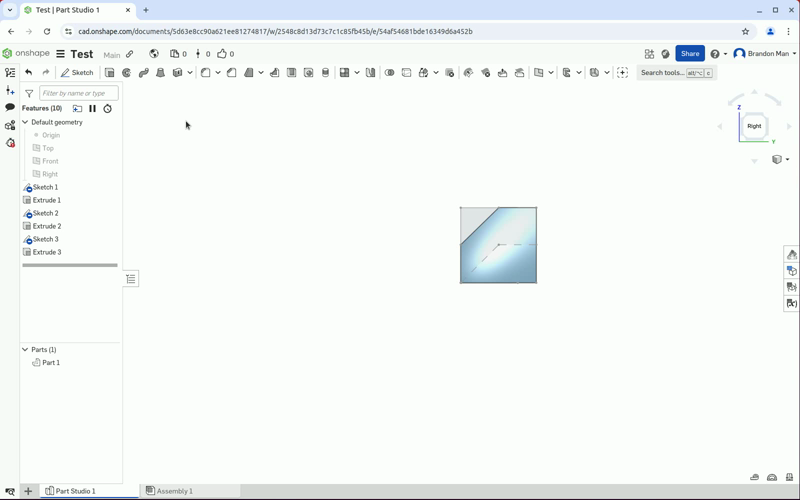
key(right, 2)
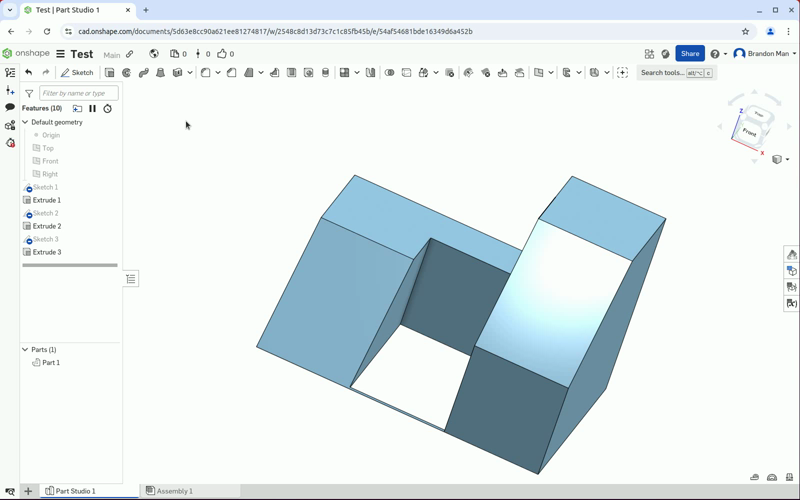
key(down, 2)
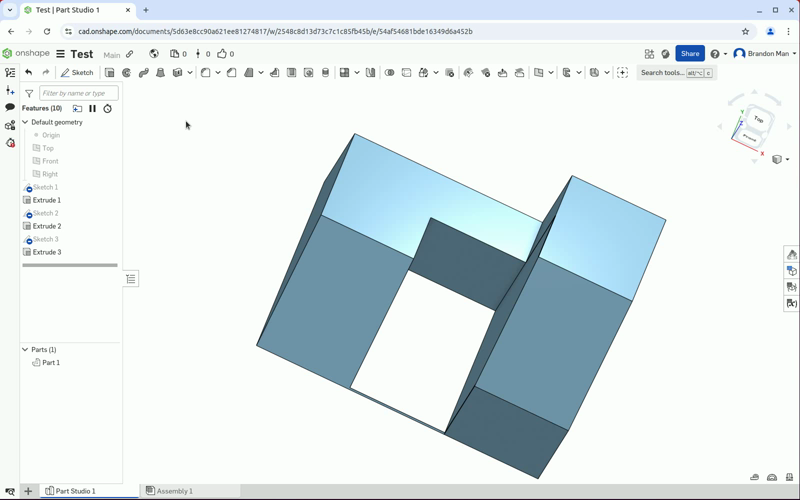
key(up, 2)
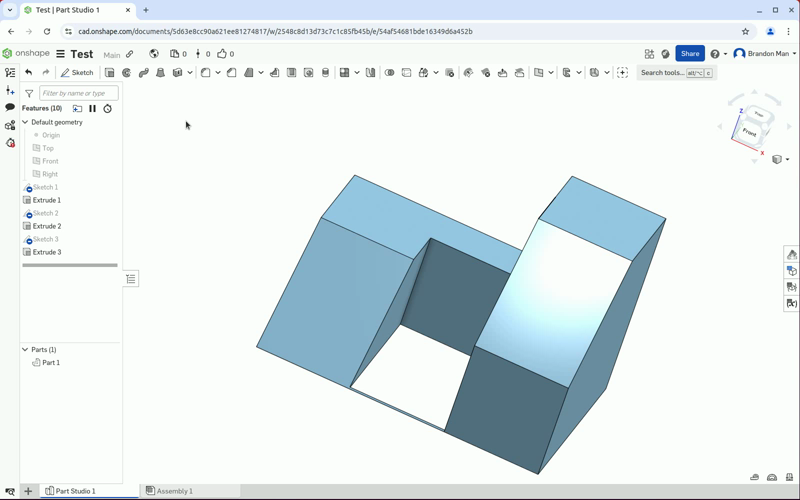
key(left, 2)
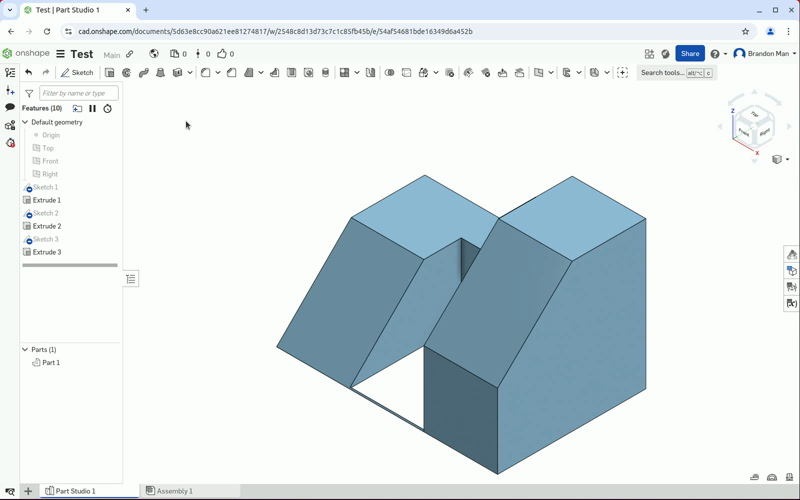
mouse_move(73, 189)
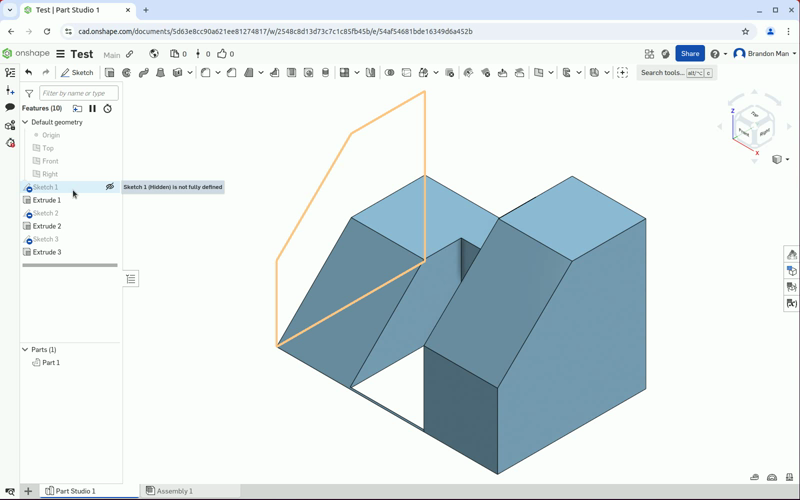
click(73, 189)